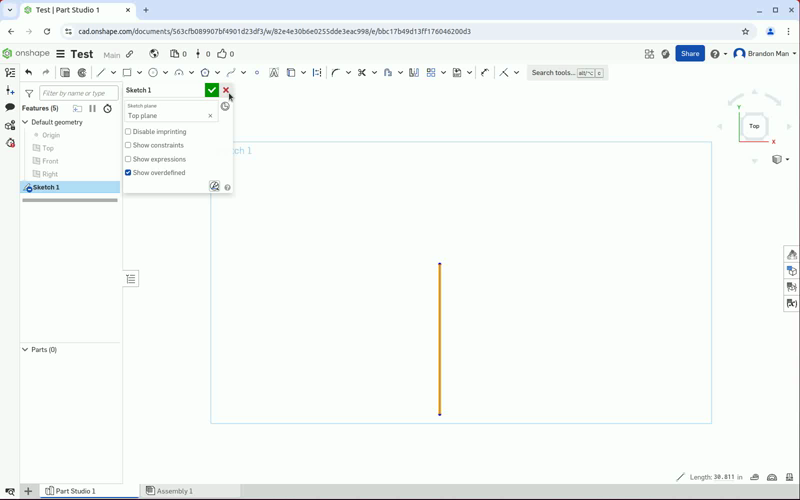
key(shift+h)
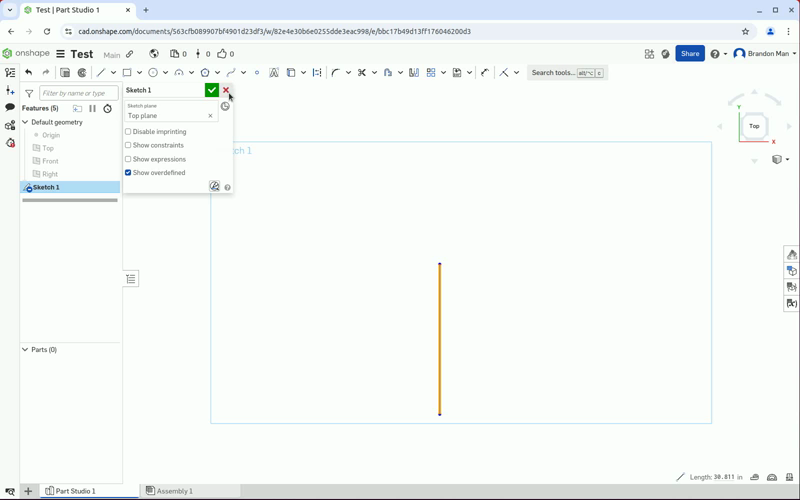
key(shift+s)
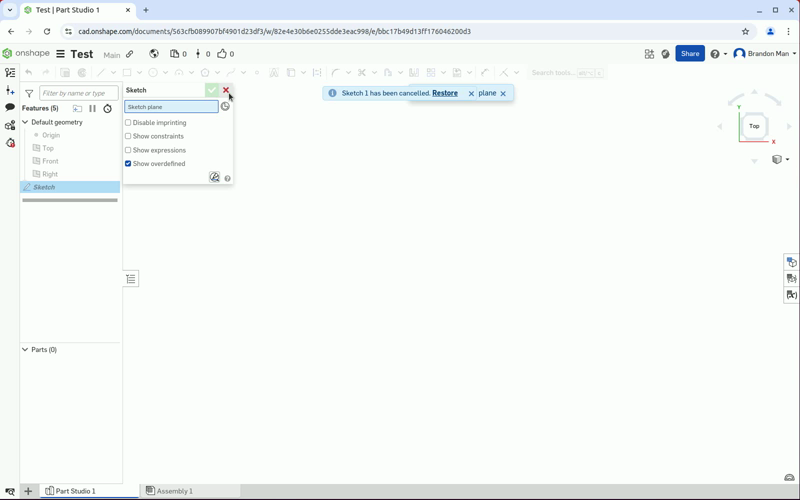
mouse_move(73, 150)
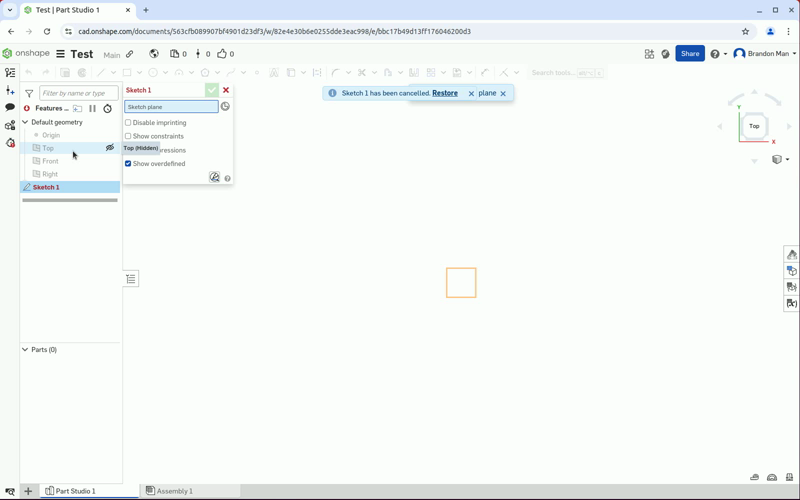
click(73, 150)
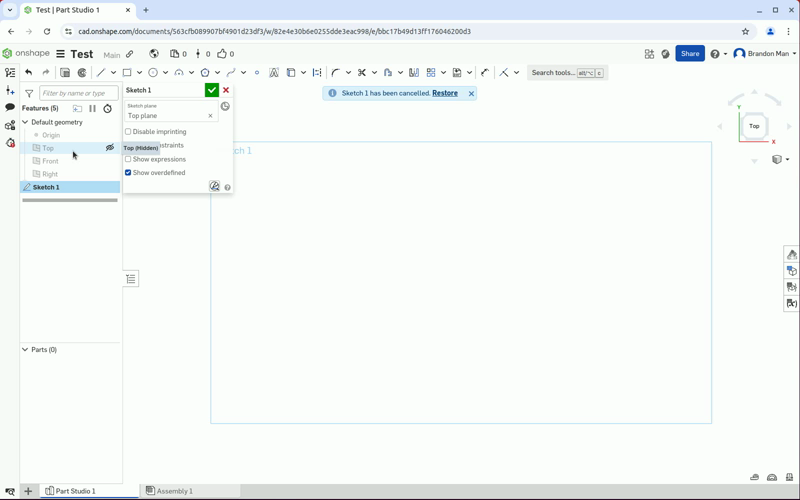
mouse_move(73, 352)
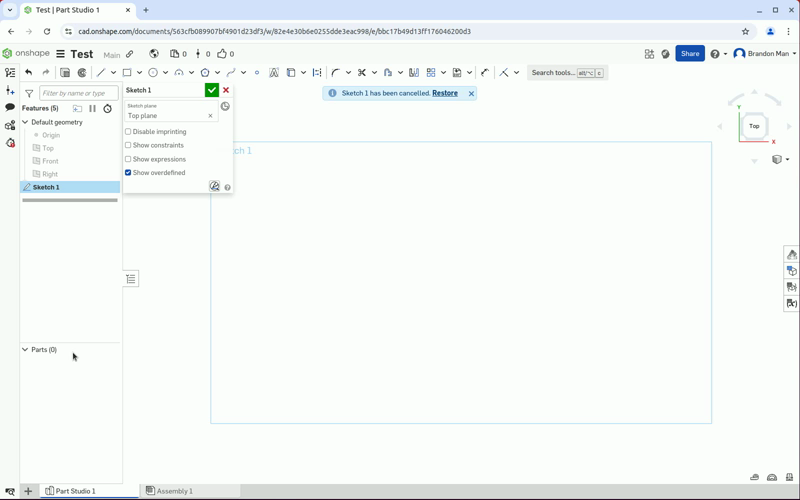
key(y)
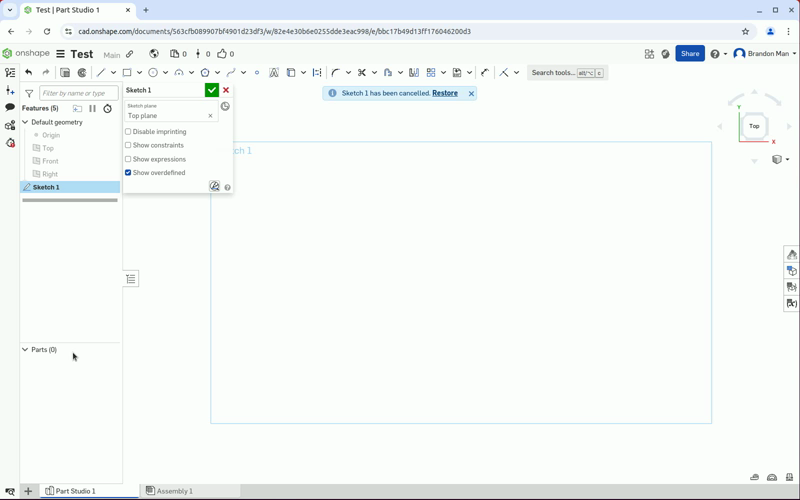
key(c)
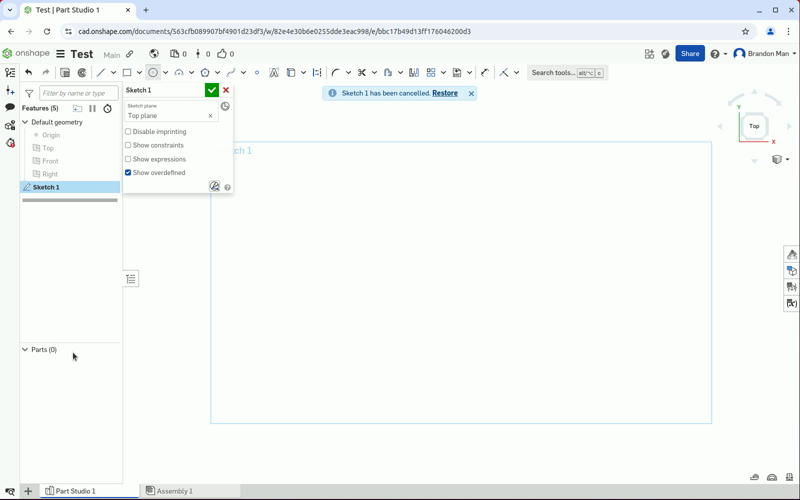
key_down(shift)
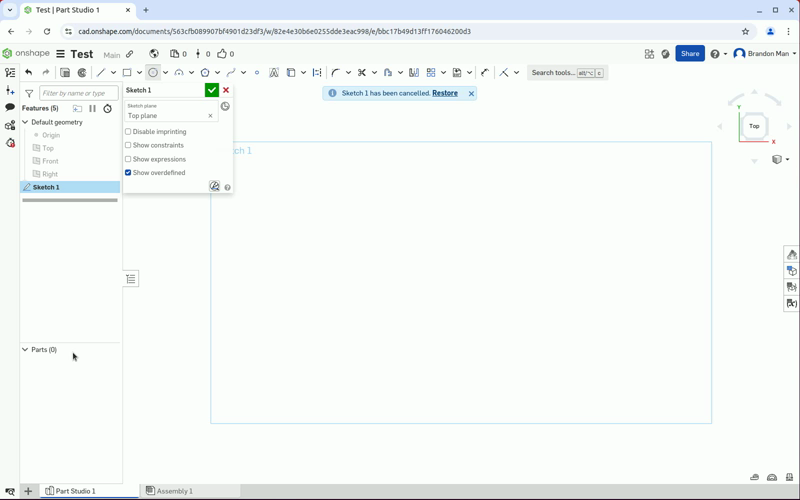
mouse_move(461, 357)
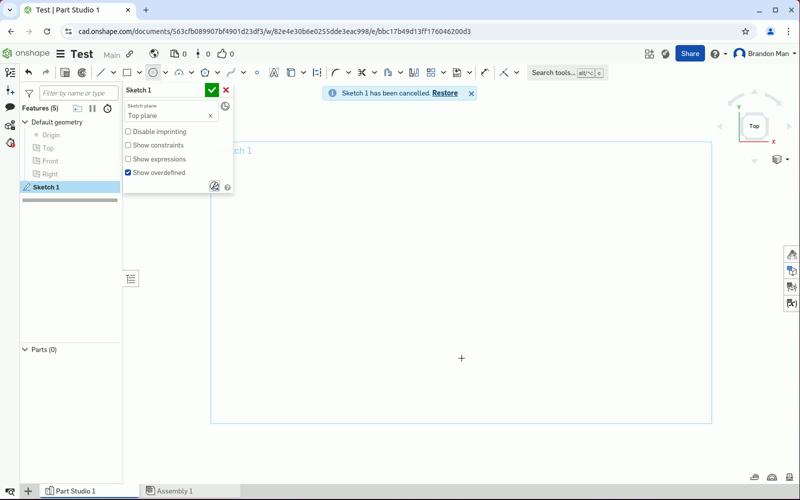
click(461, 357)
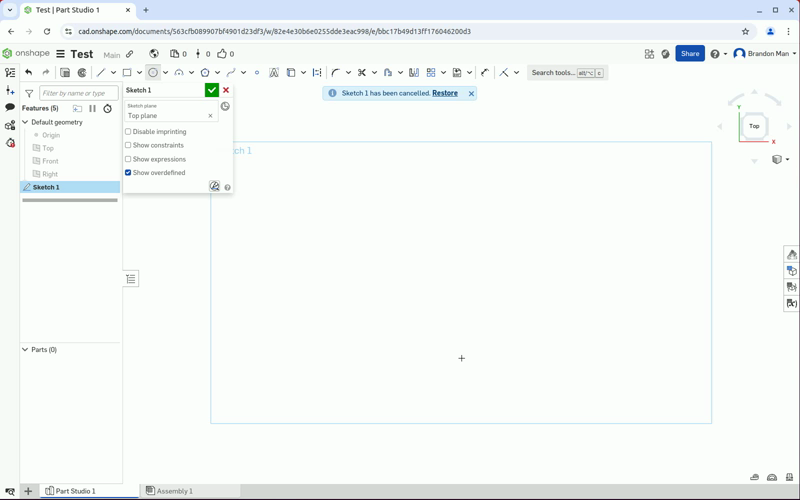
key_up(shift)
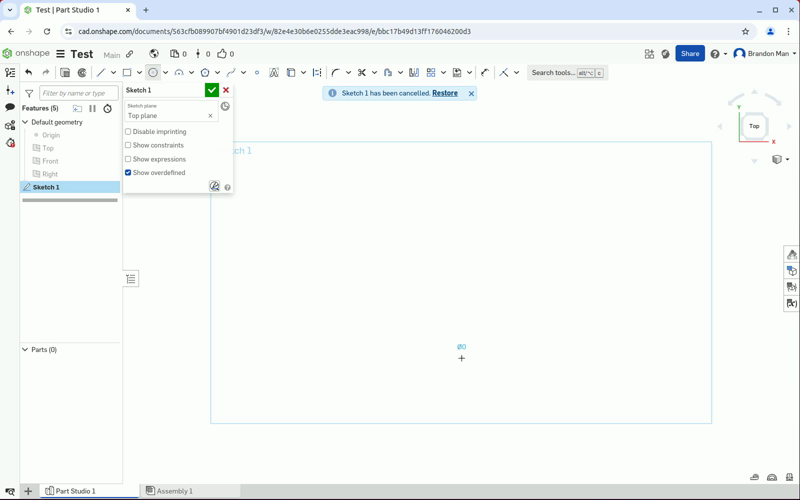
mouse_move(499, 357)
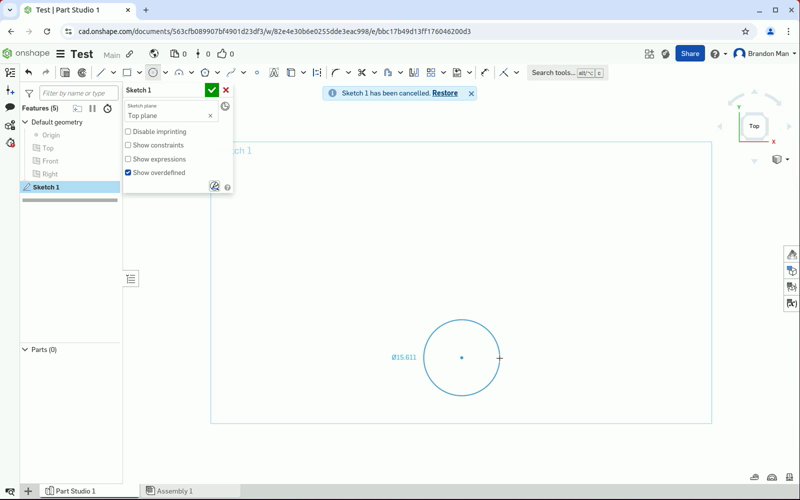
click(499, 357)
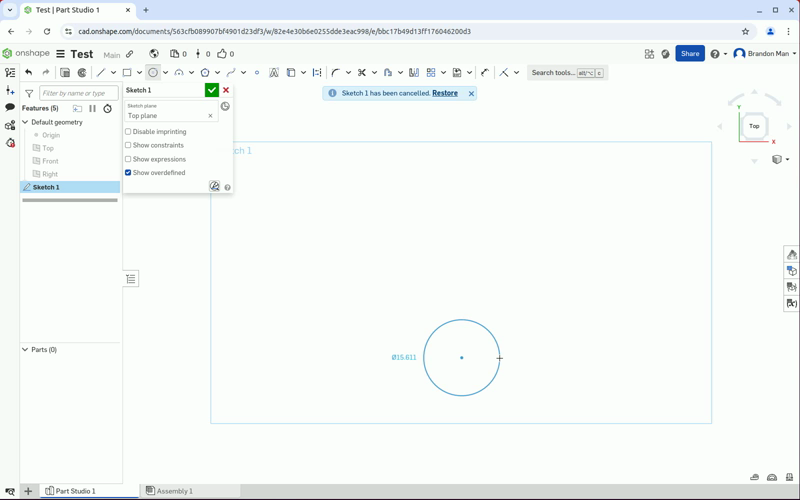
key(esc)
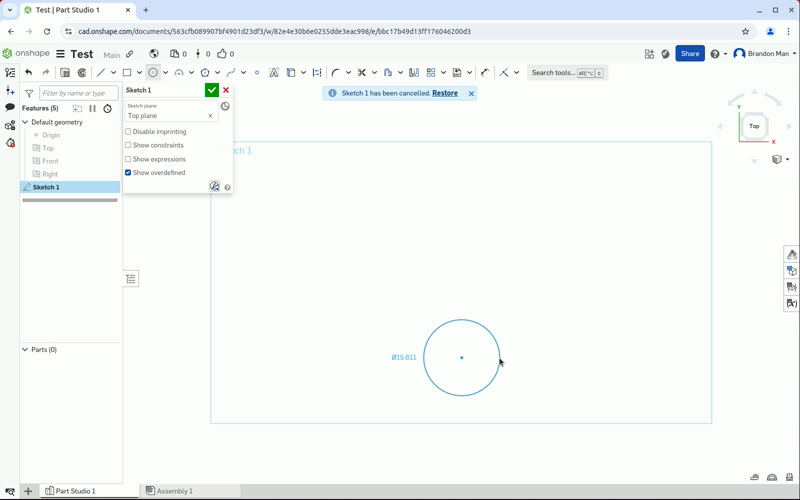
key(c)
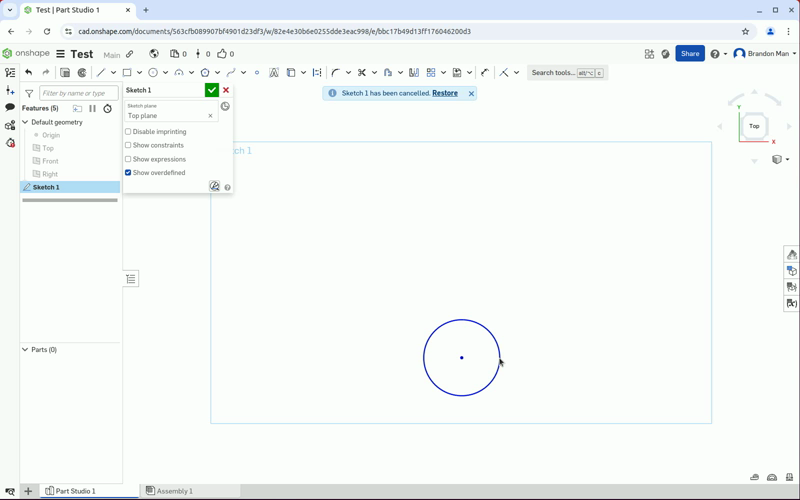
key_down(shift)
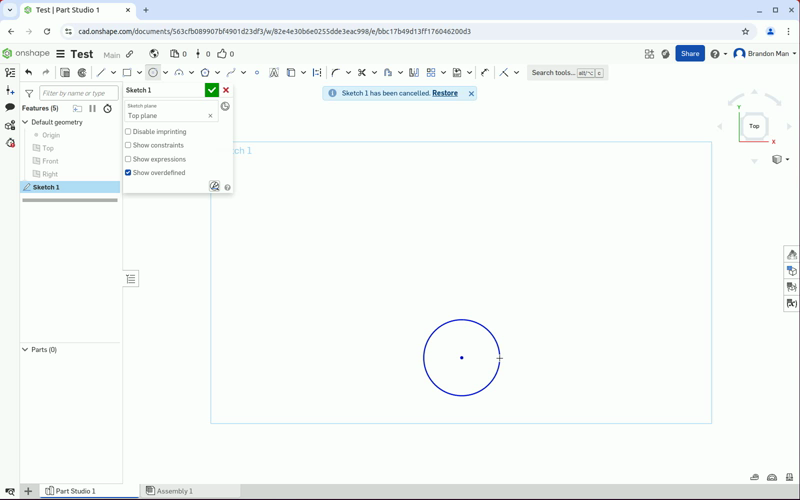
mouse_move(461, 357)
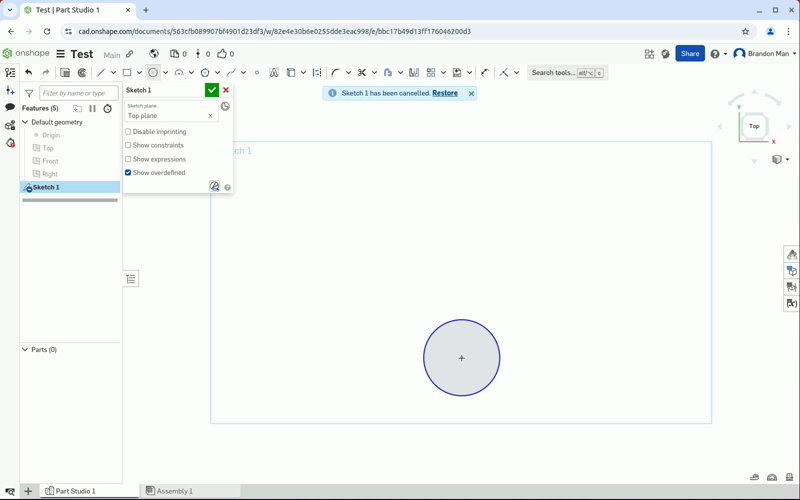
click(461, 357)
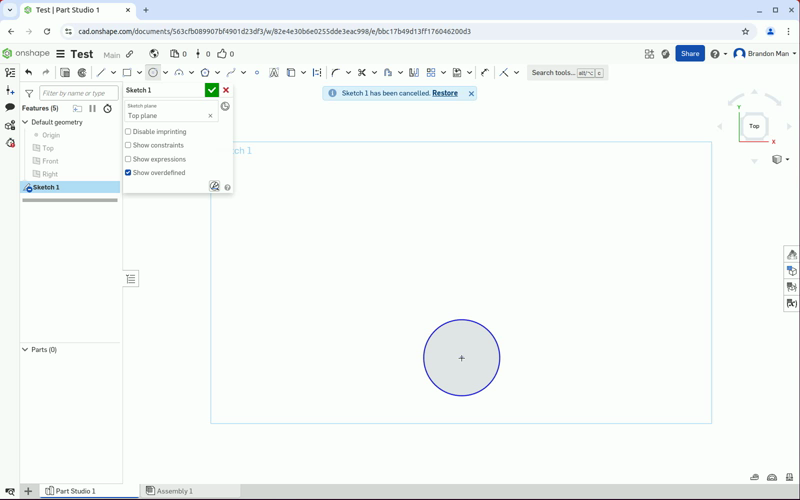
key_up(shift)
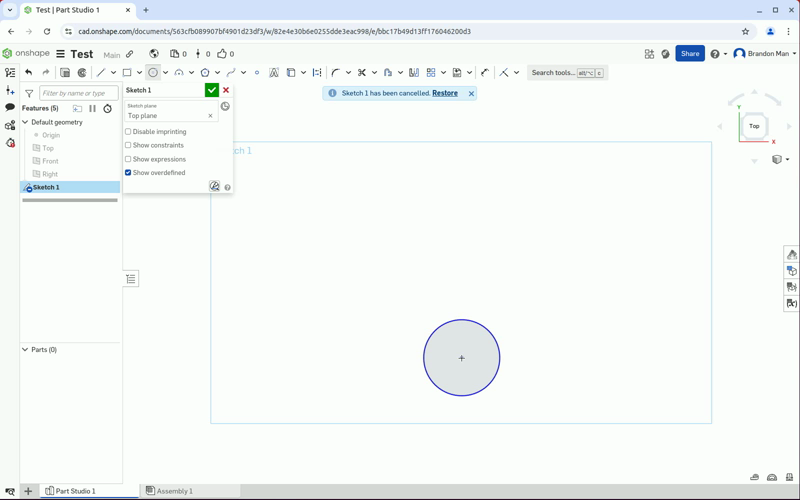
mouse_move(493, 357)
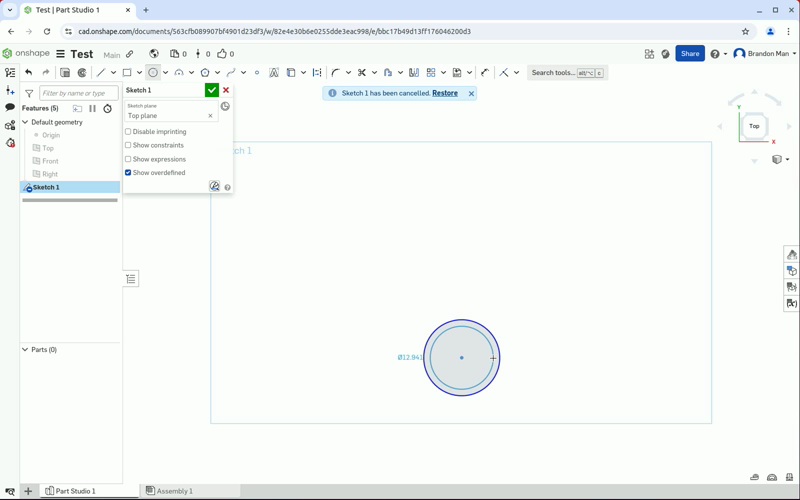
click(493, 357)
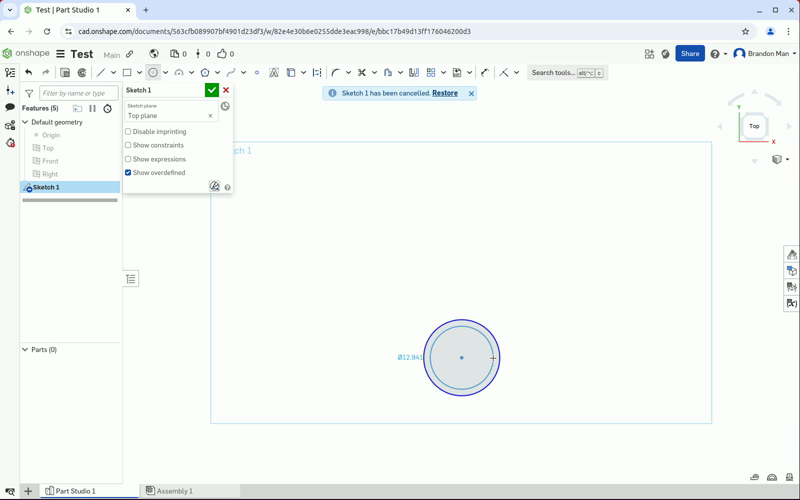
key(esc)
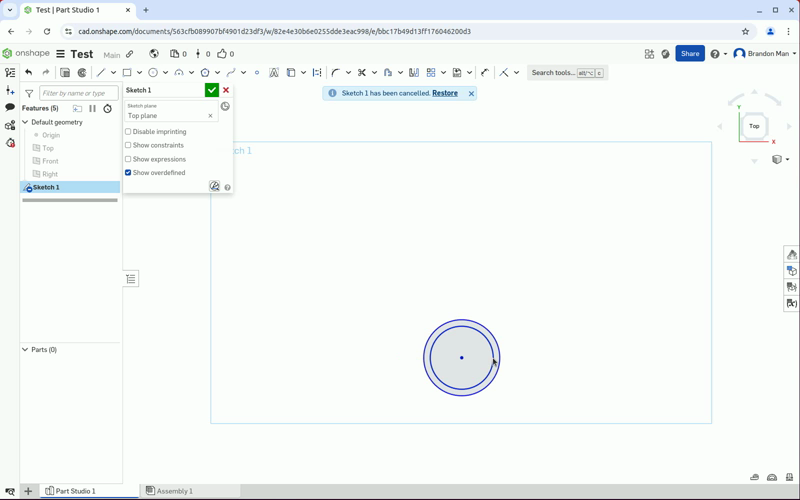
mouse_move(436, 333)
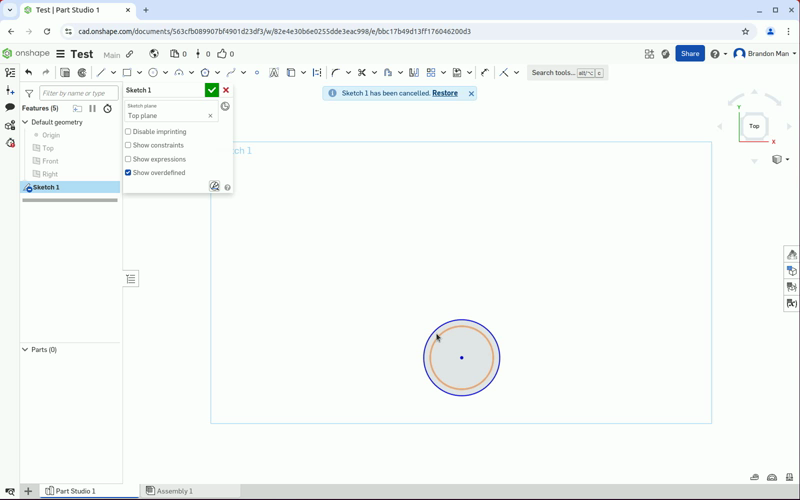
scroll(6)
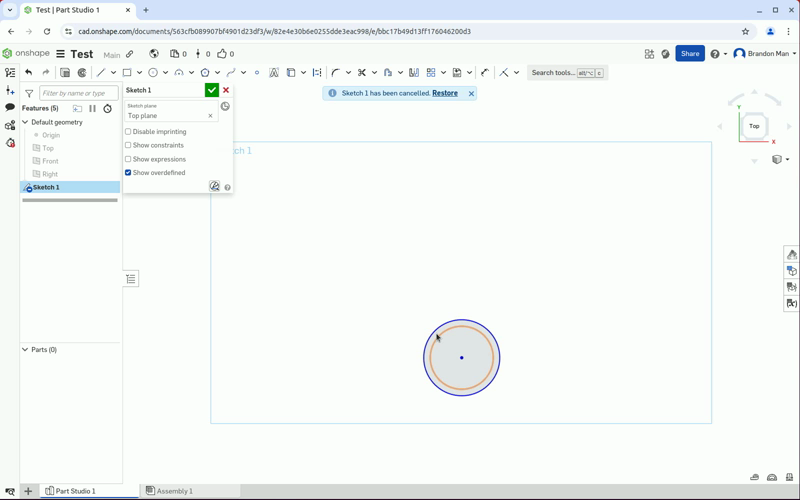
scroll(6)
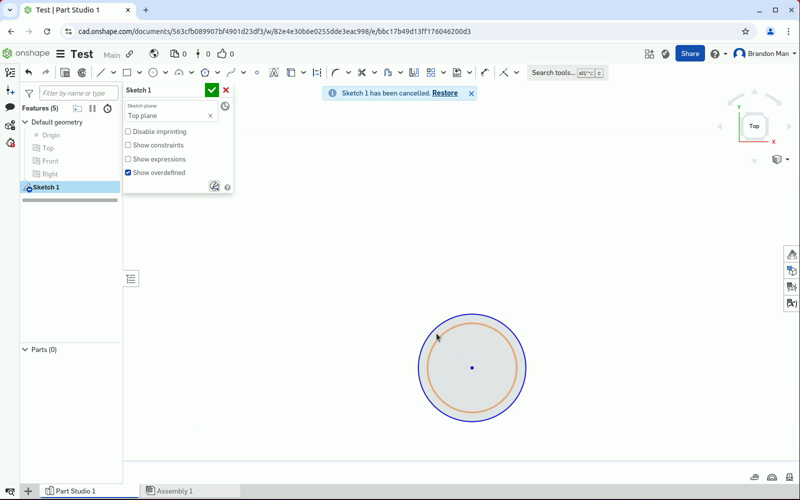
scroll(6)
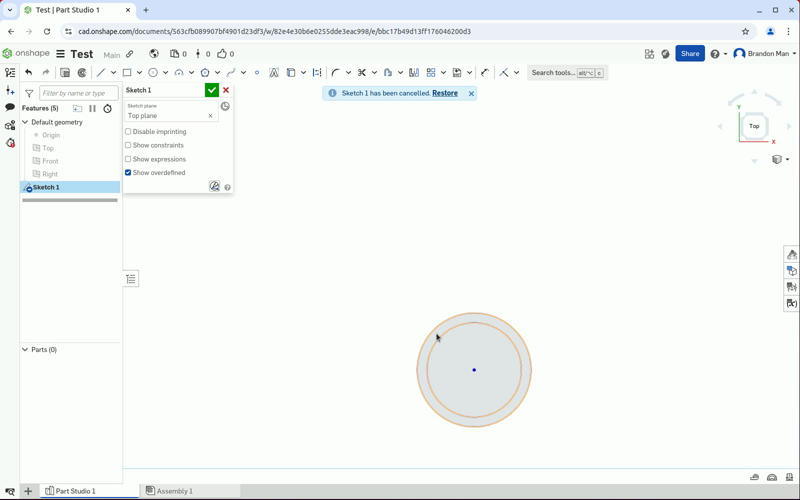
scroll(6)
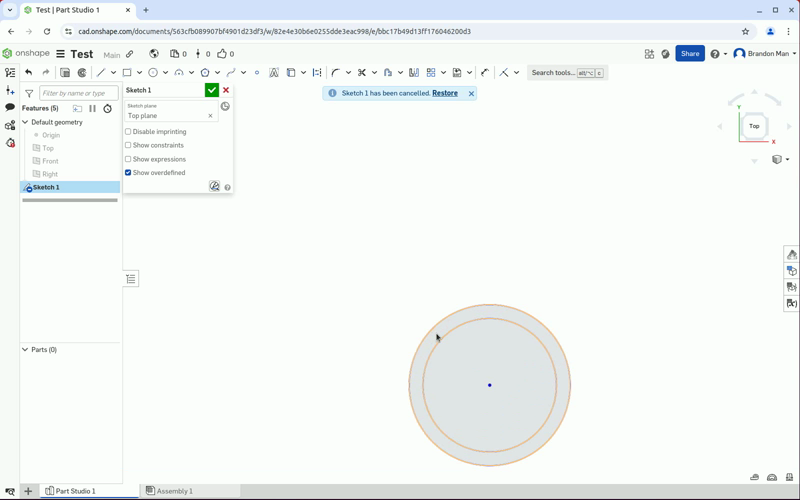
scroll(6)
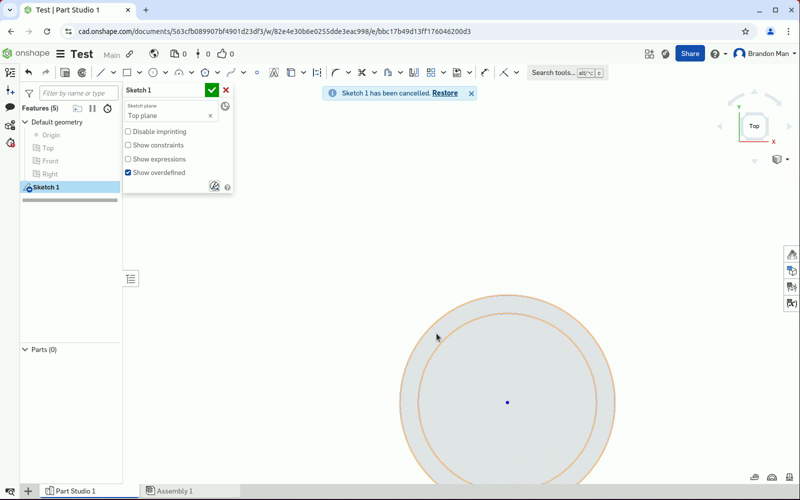
scroll(6)
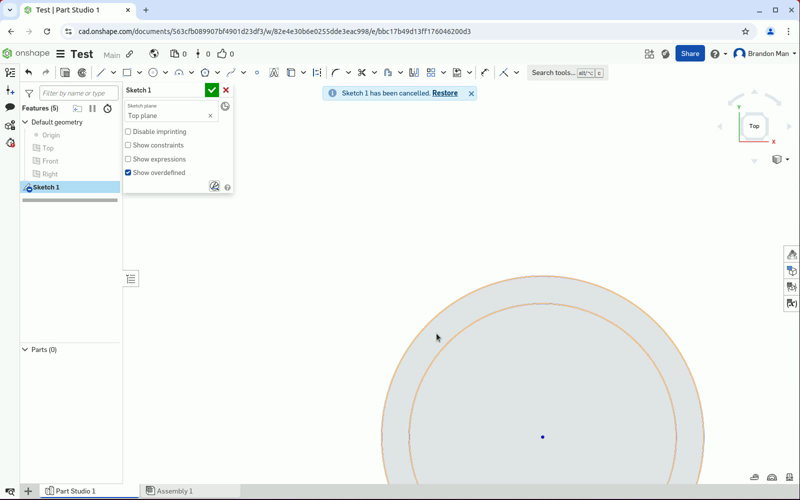
scroll(6)
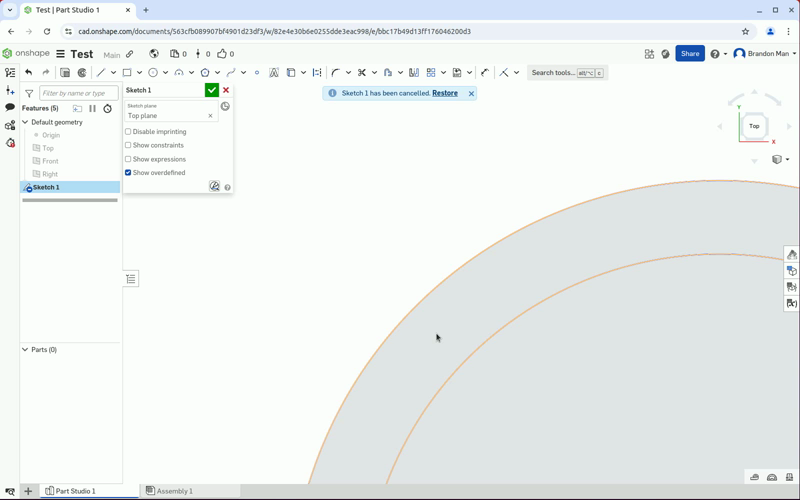
click(436, 333)
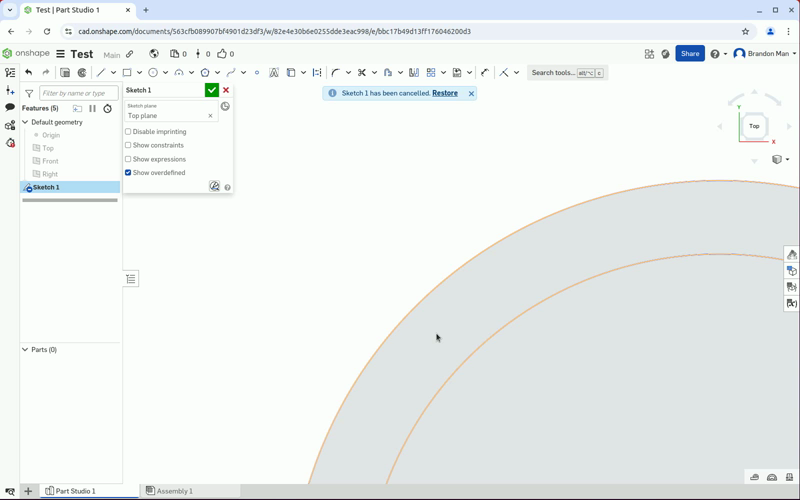
scroll(-6)
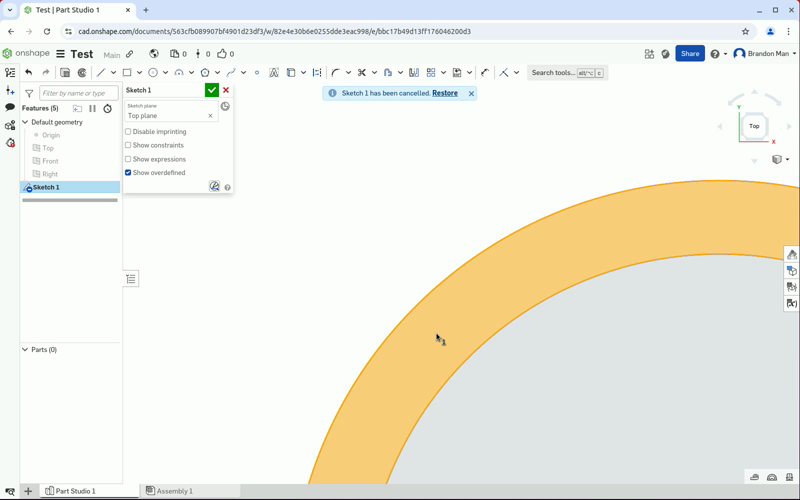
scroll(-6)
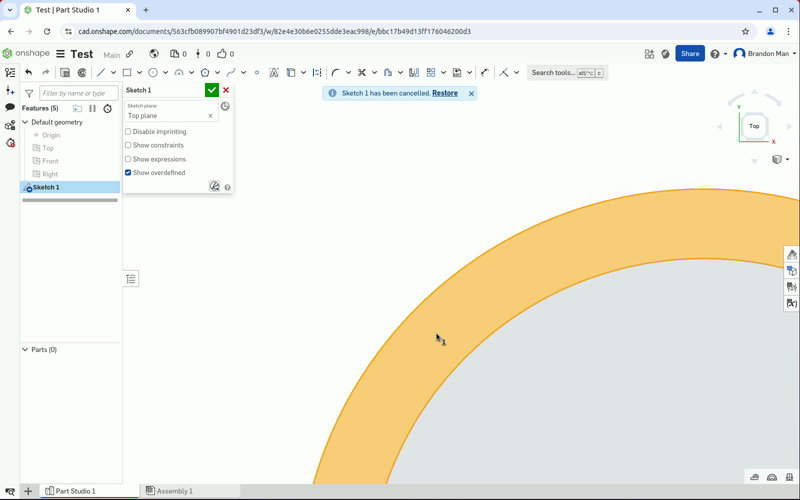
scroll(-6)
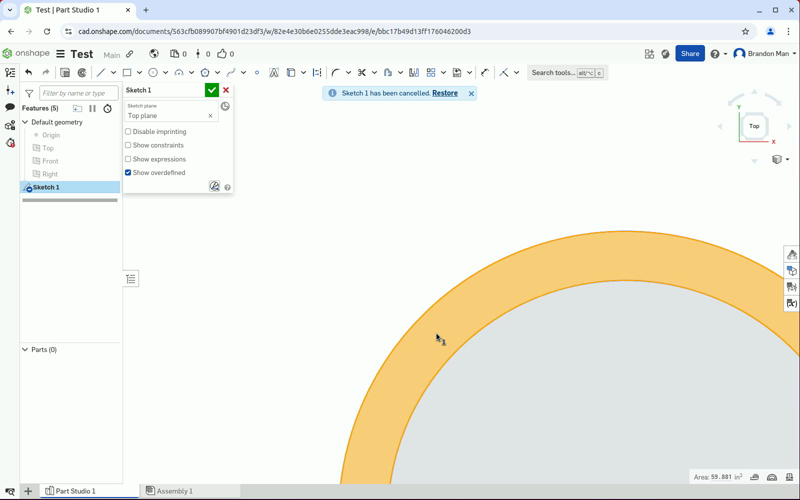
scroll(-6)
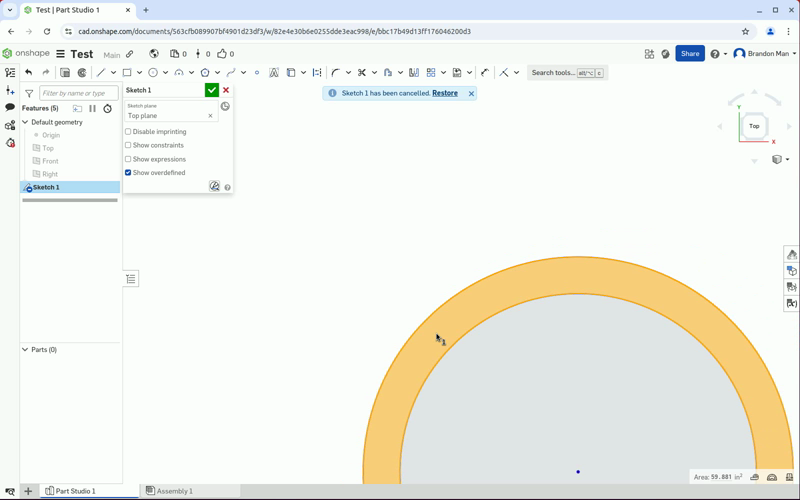
scroll(-6)
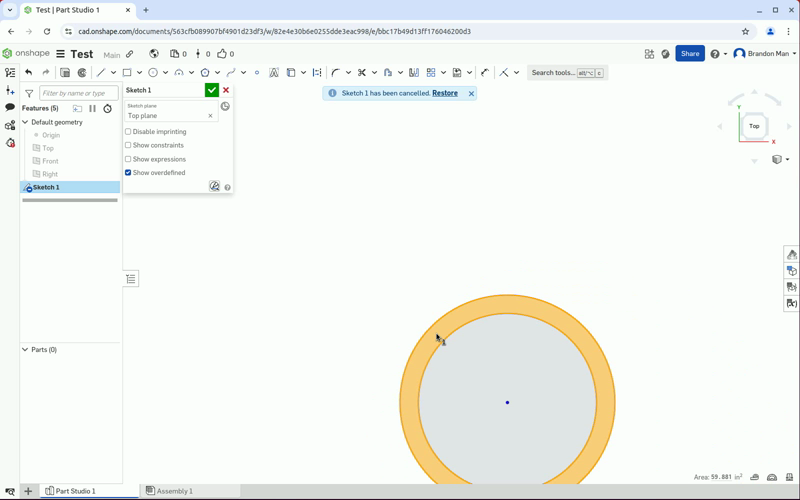
scroll(-6)
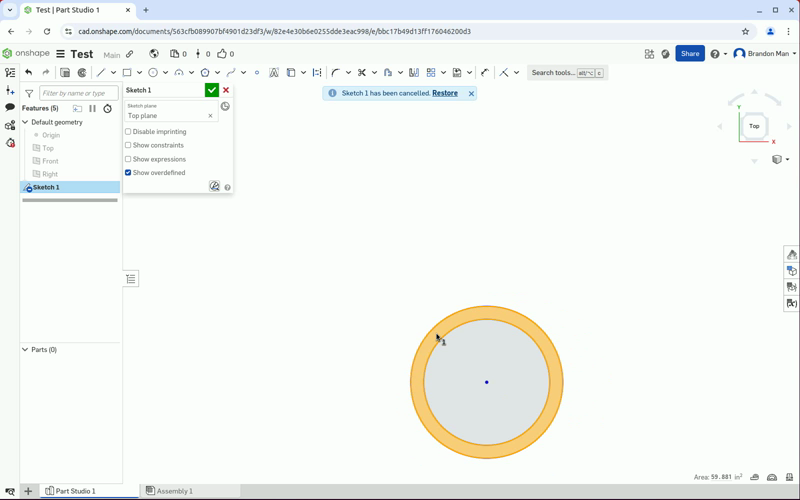
scroll(-6)
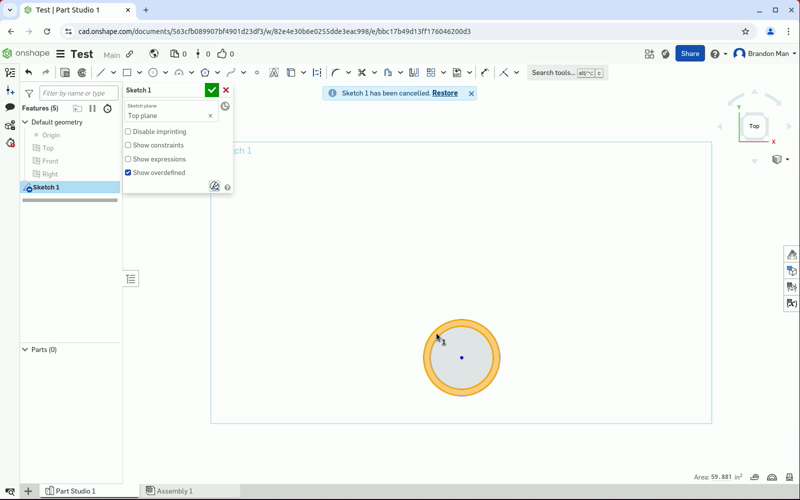
mouse_move(73, 352)
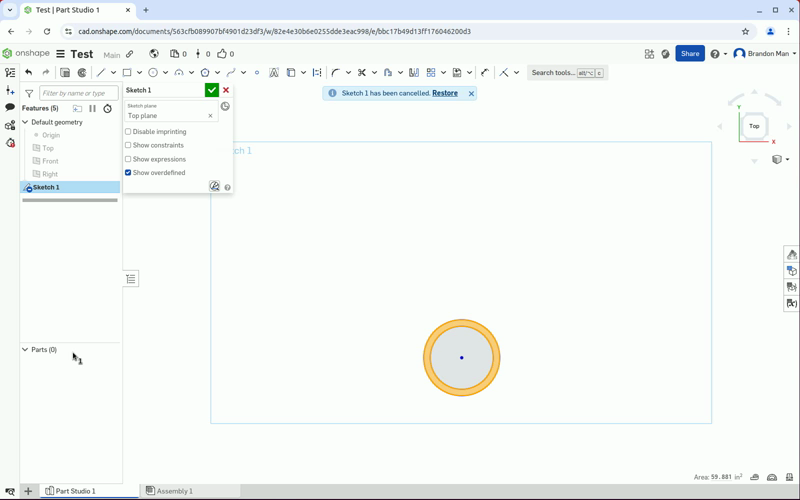
key(shift+y)
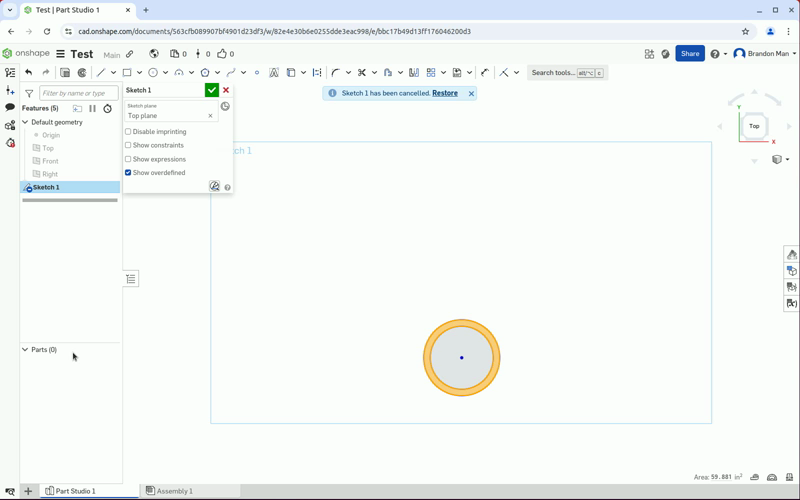
key(shift+e)
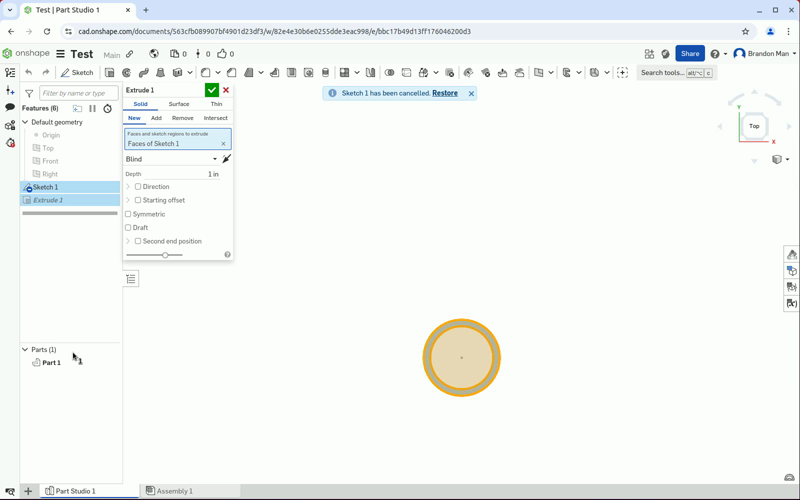
mouse_move(143, 106)
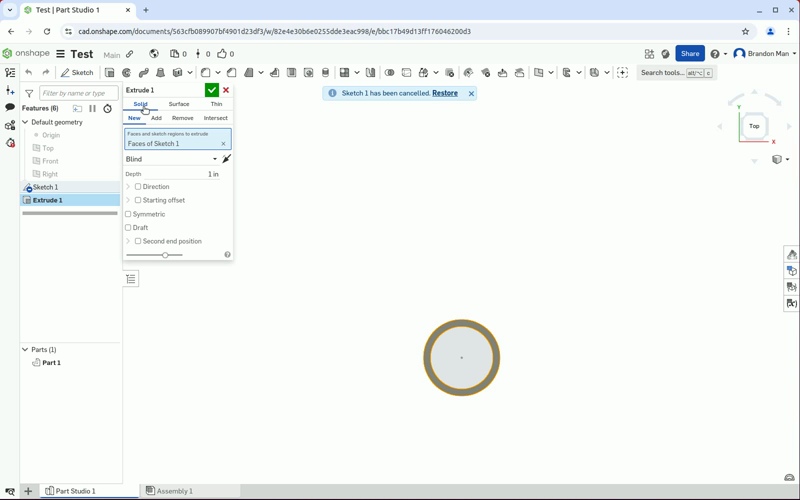
click(143, 106)
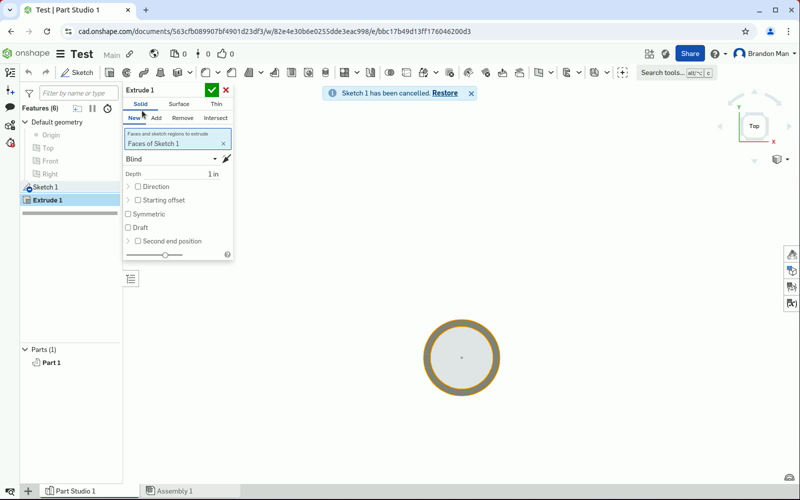
mouse_move(137, 120)
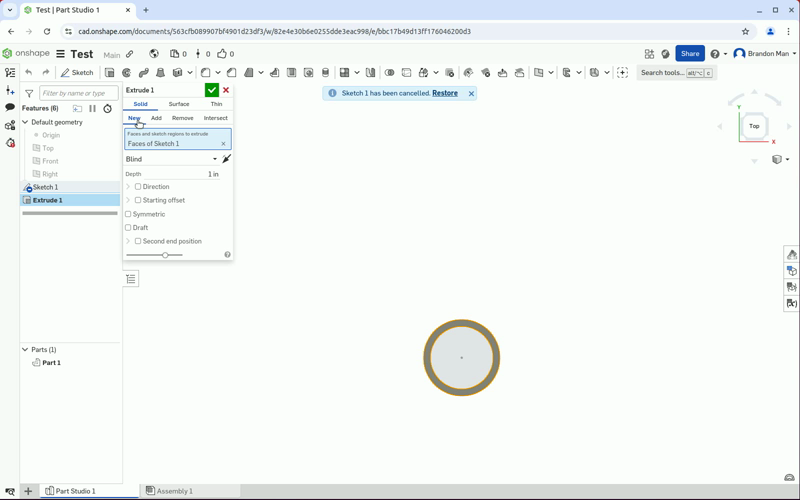
click(137, 120)
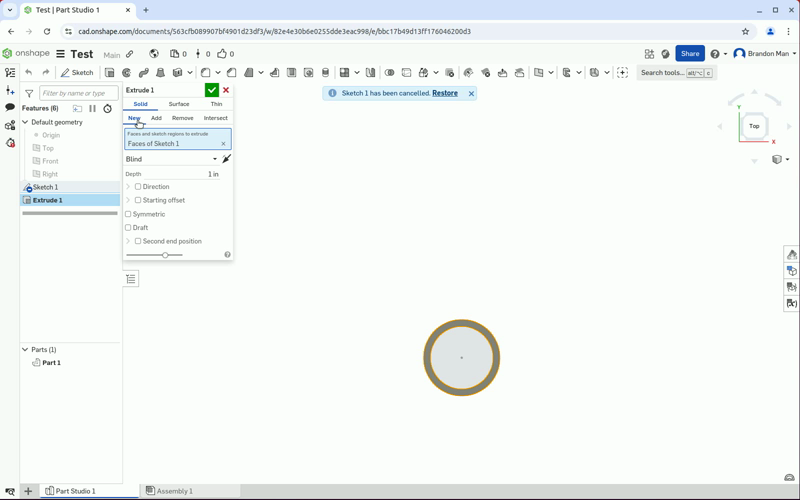
key(tab, 4)
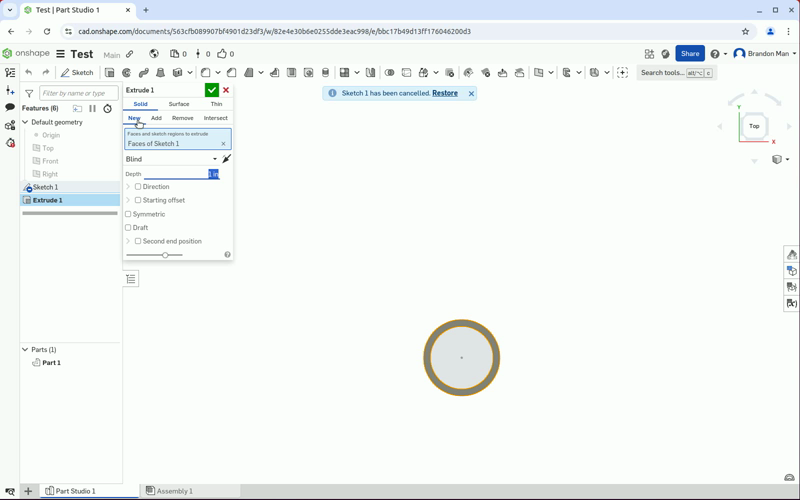
text(4.092)
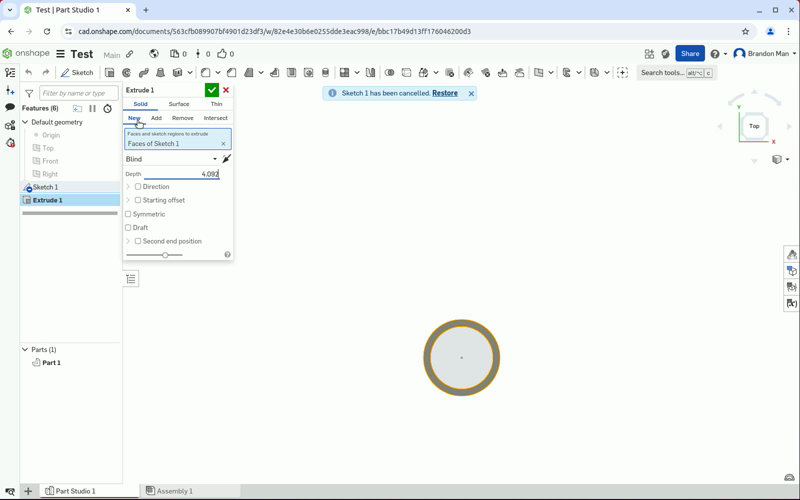
key(enter)
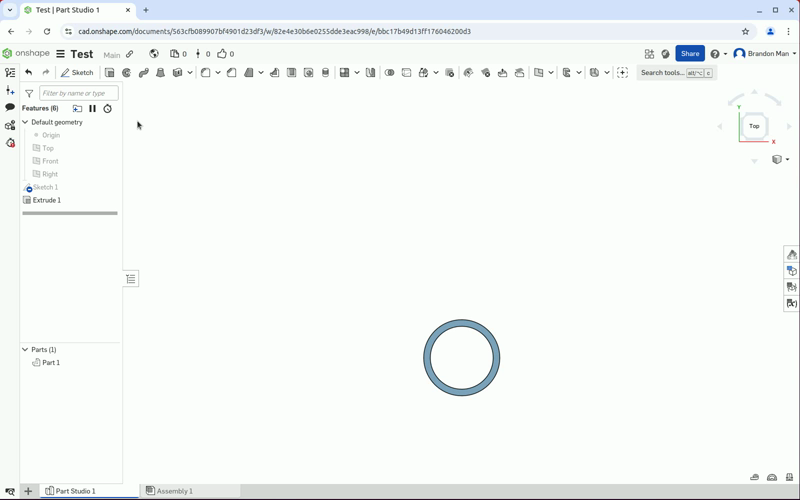
key(shift+h)
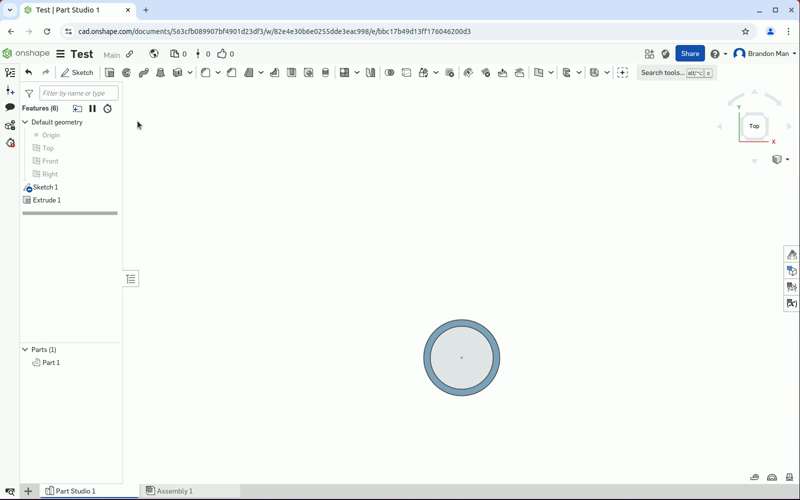
key(shift+h)
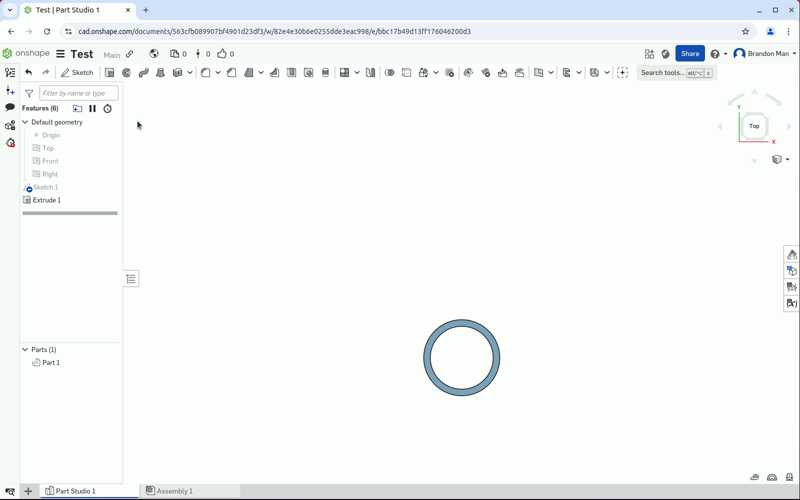
mouse_move(73, 189)
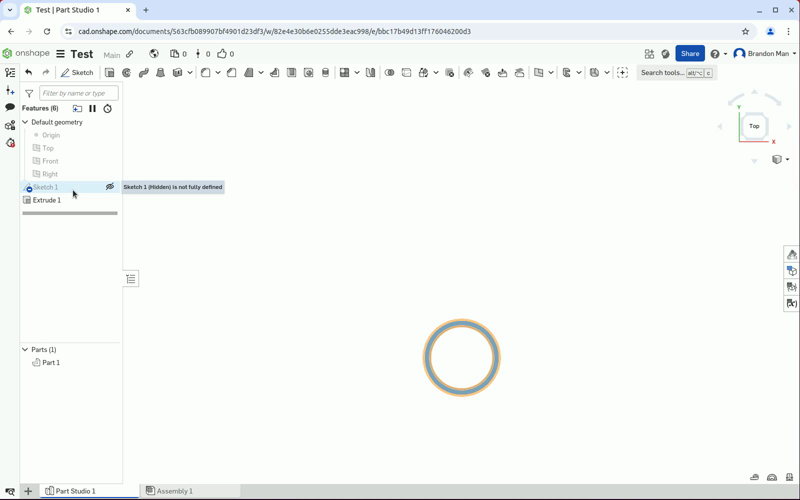
click(73, 189)
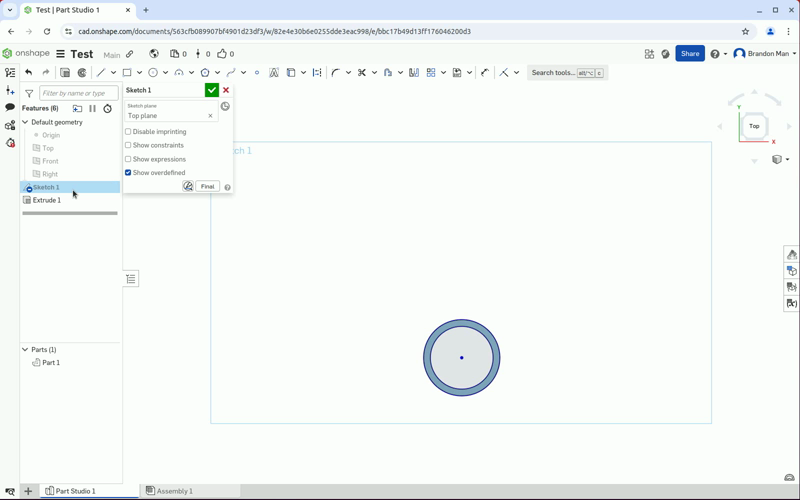
mouse_move(229, 92)
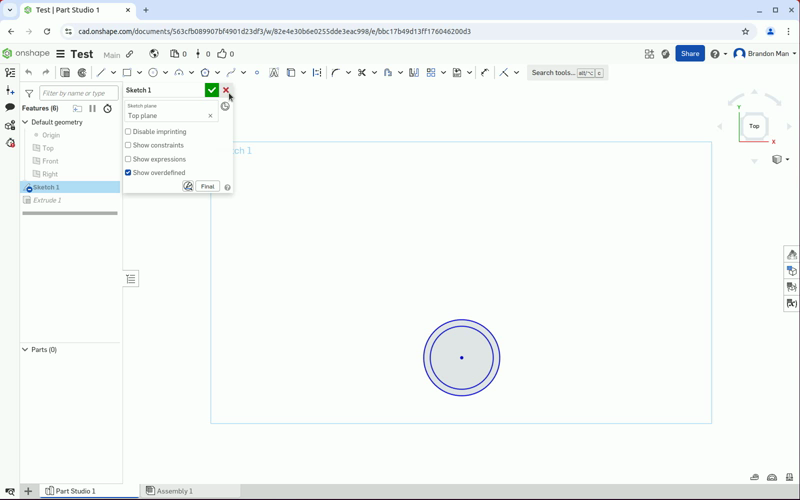
click(229, 92)
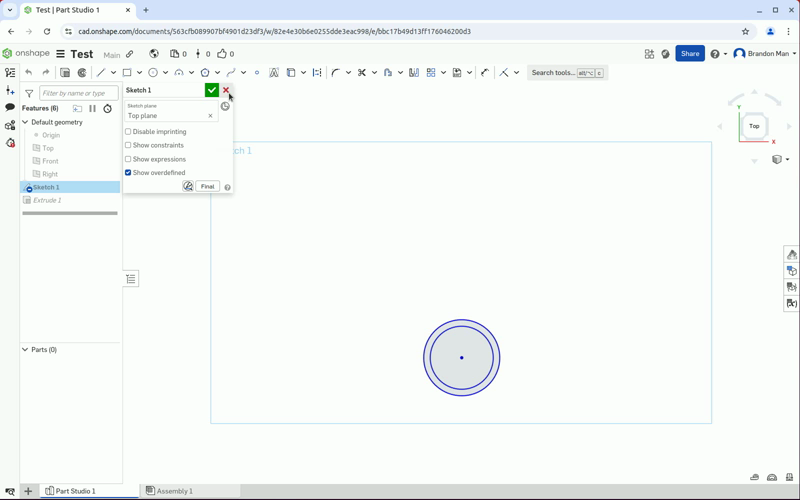
key(shift+s)
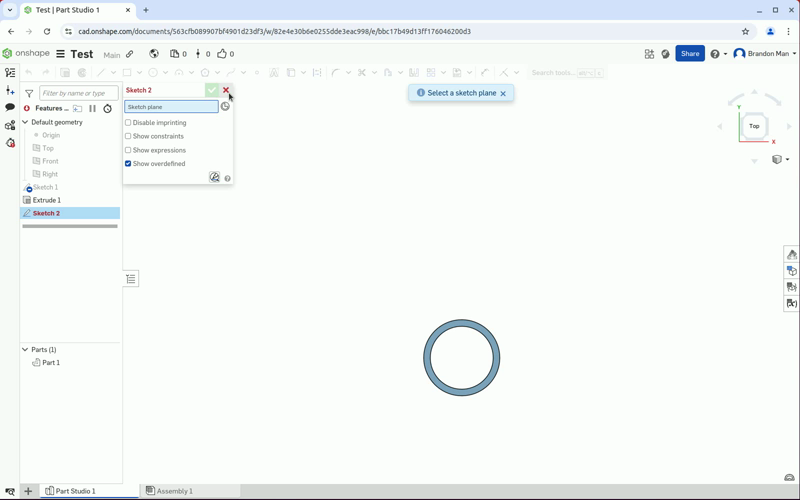
mouse_move(73, 150)
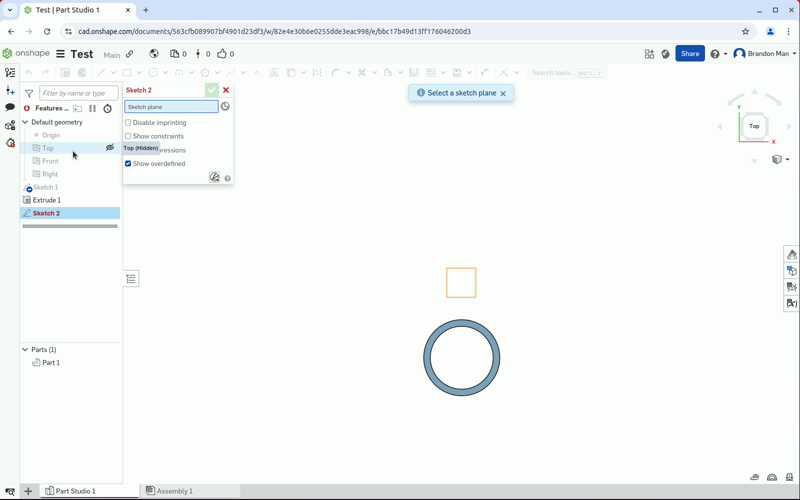
click(73, 150)
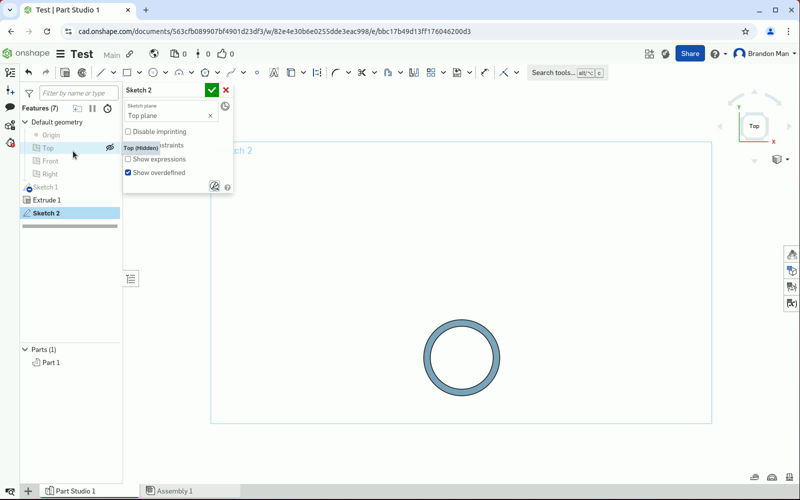
mouse_move(73, 352)
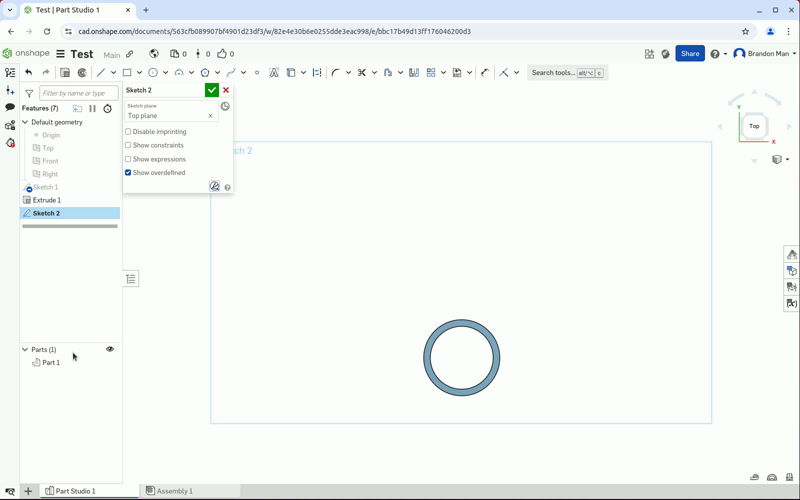
key(y)
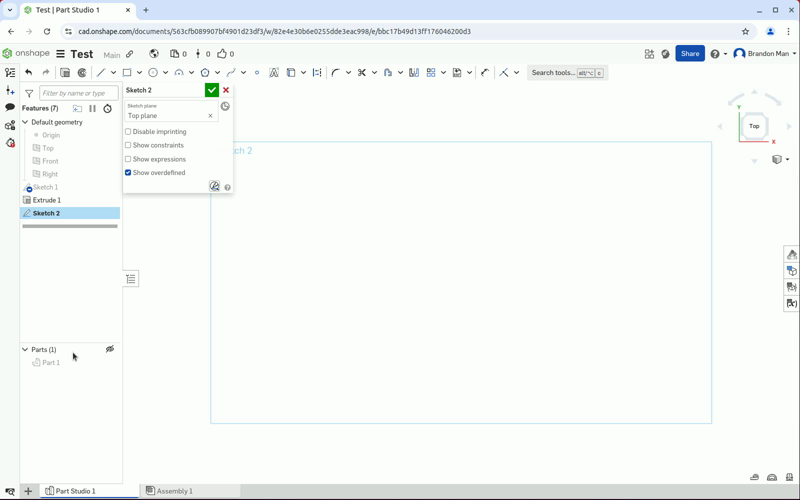
key(c)
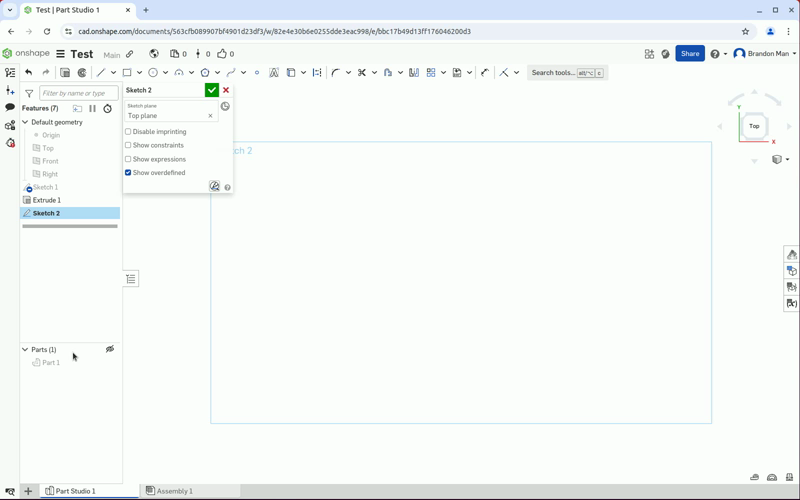
key_down(shift)
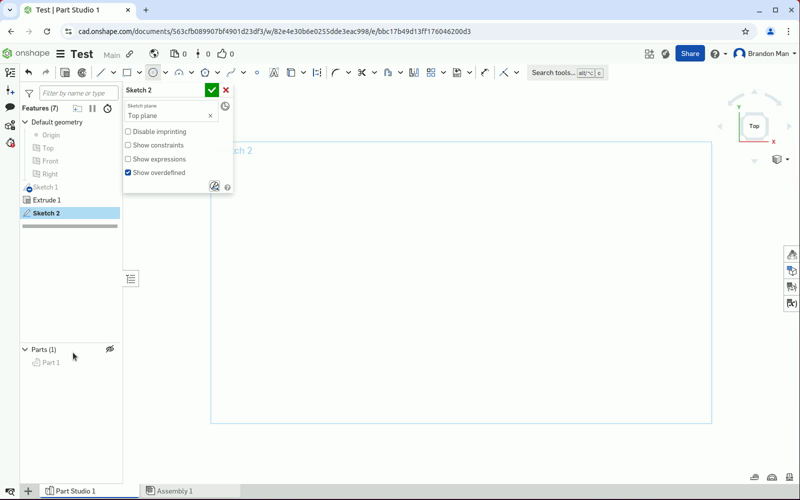
mouse_move(537, 282)
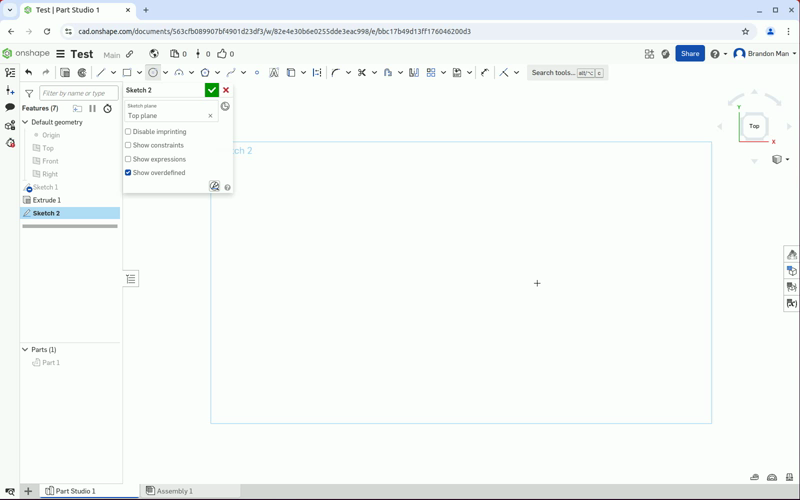
click(537, 282)
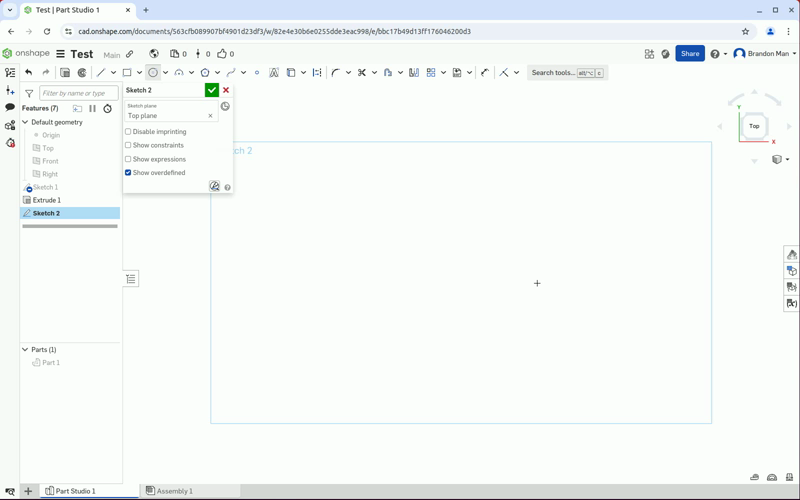
key_up(shift)
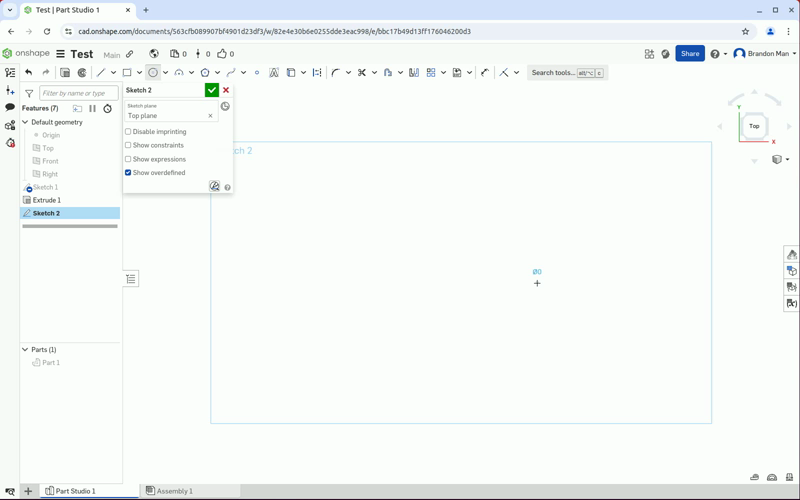
mouse_move(574, 282)
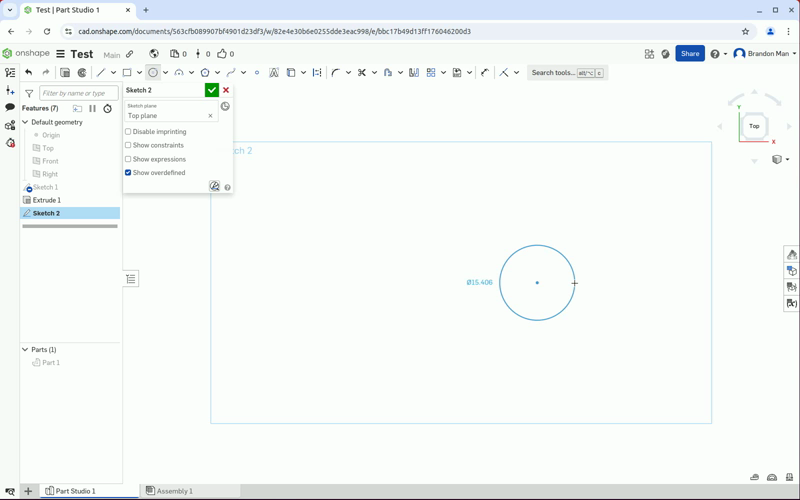
click(574, 282)
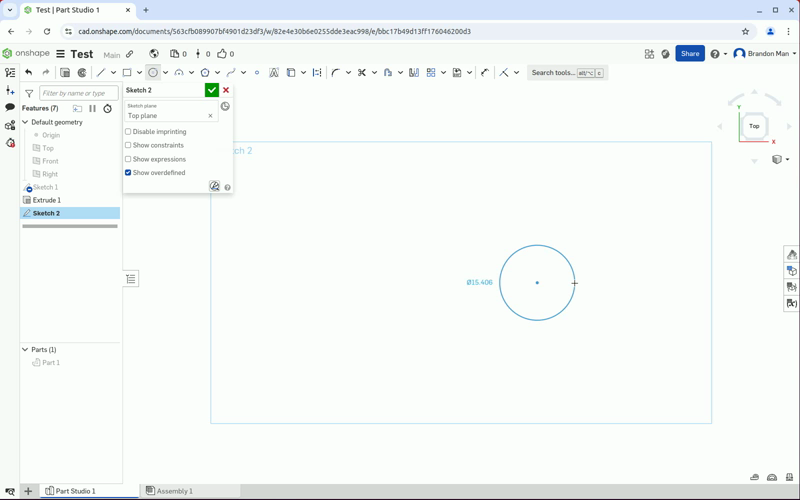
key(esc)
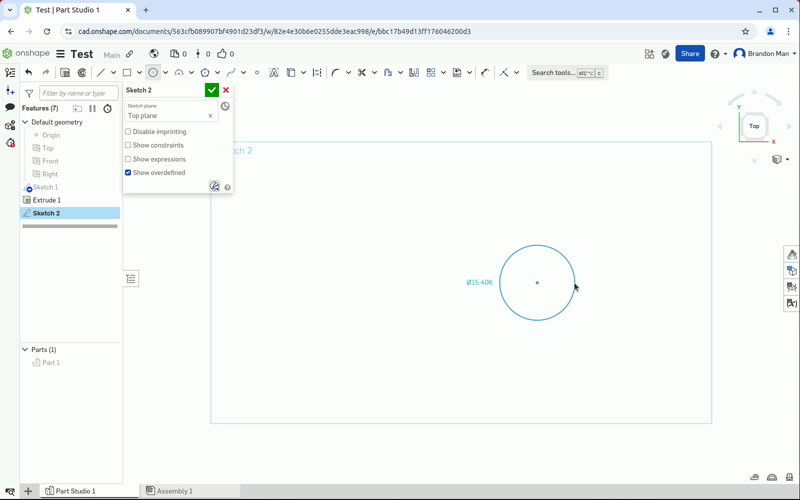
key(c)
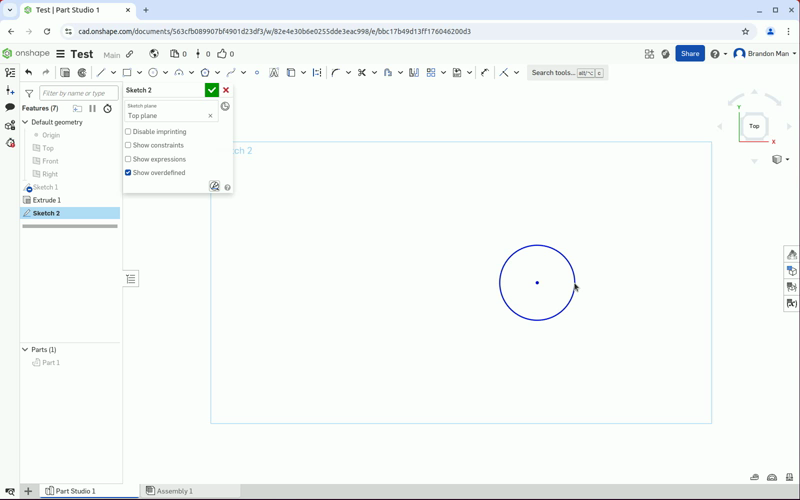
key_down(shift)
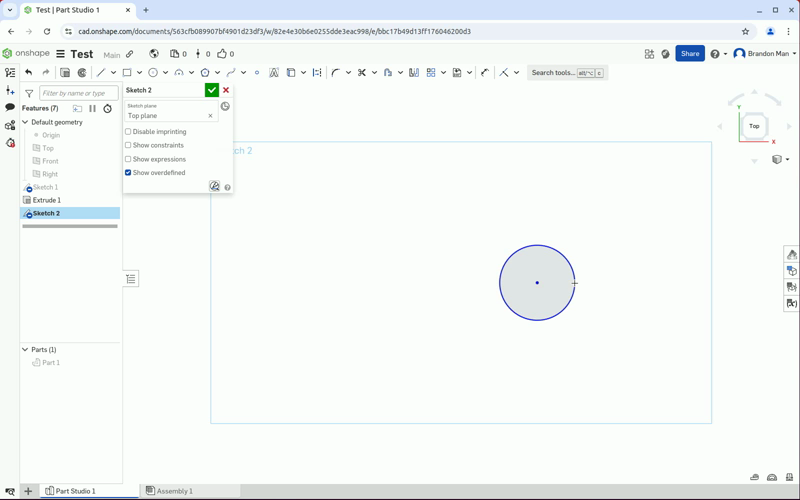
mouse_move(537, 282)
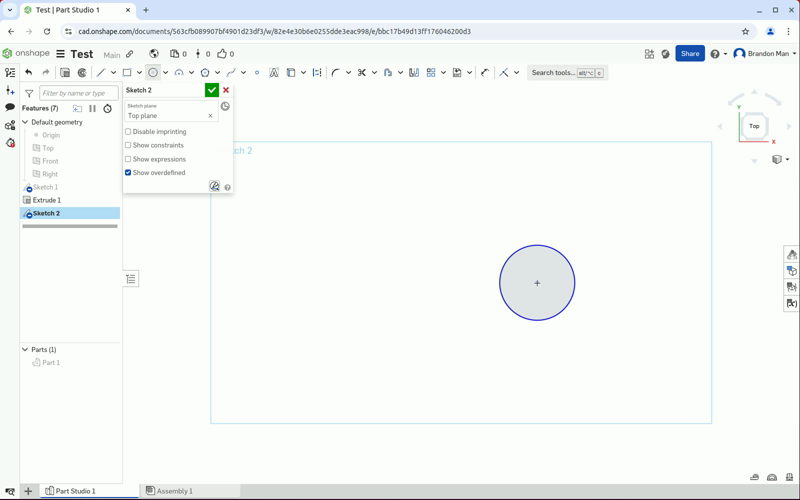
click(537, 282)
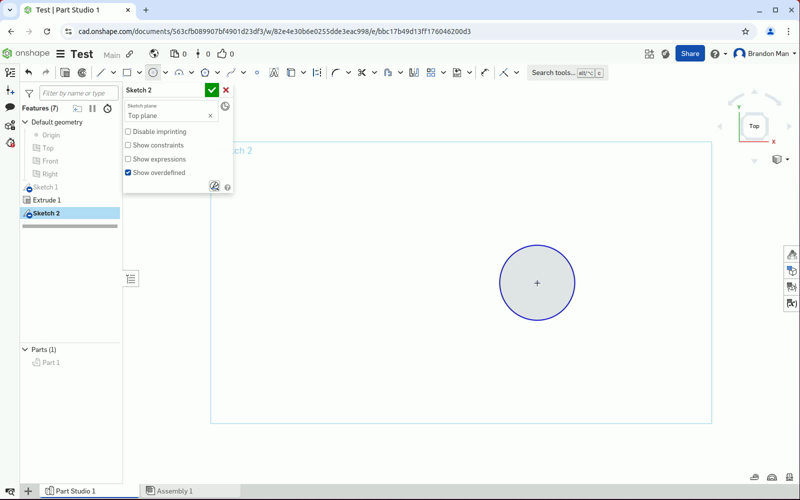
key_up(shift)
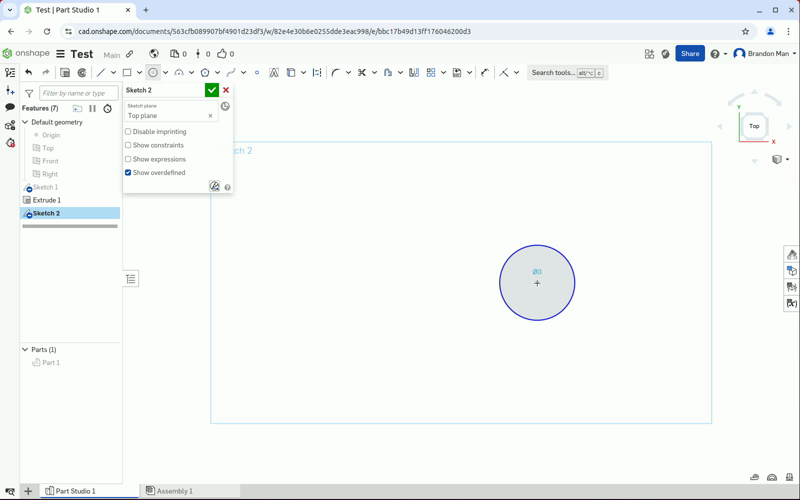
mouse_move(568, 282)
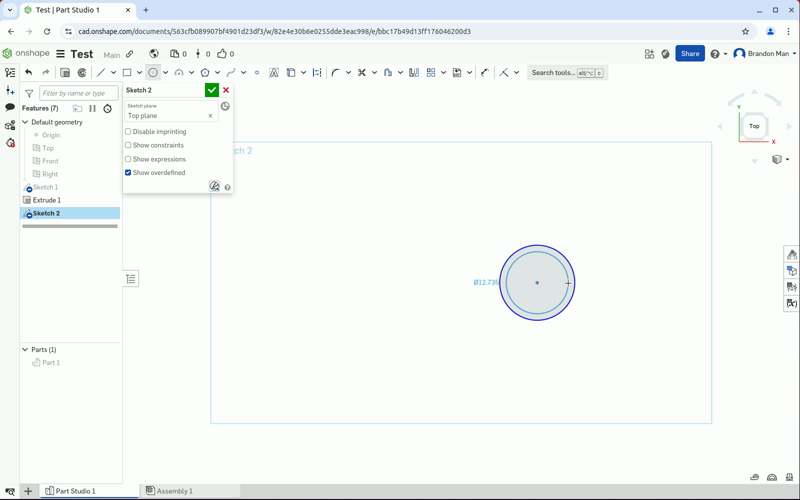
click(568, 282)
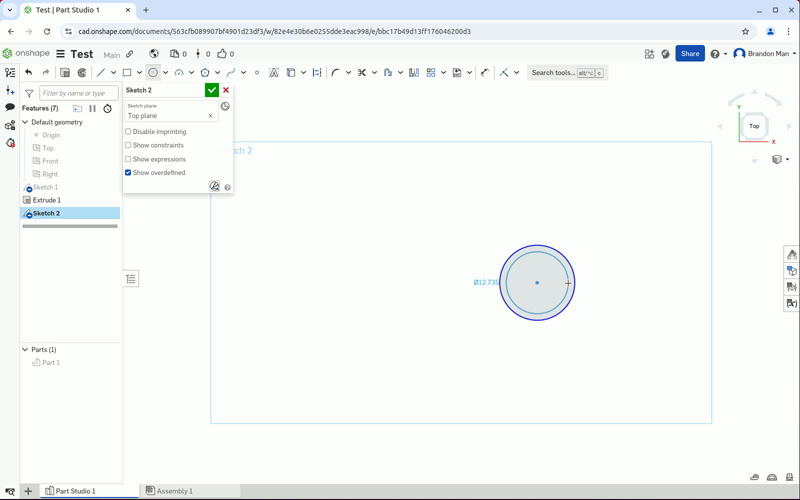
key(esc)
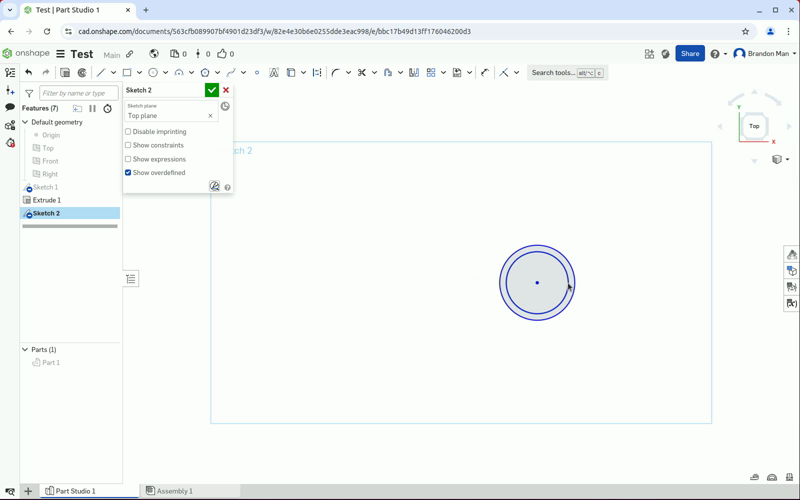
mouse_move(518, 252)
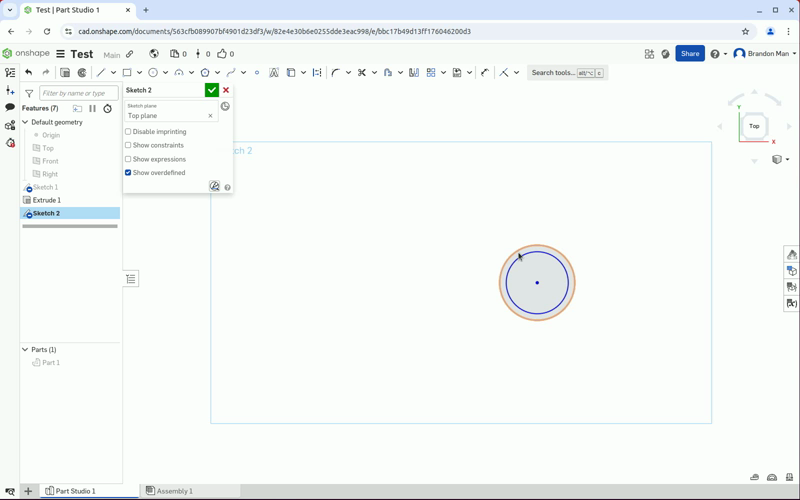
scroll(6)
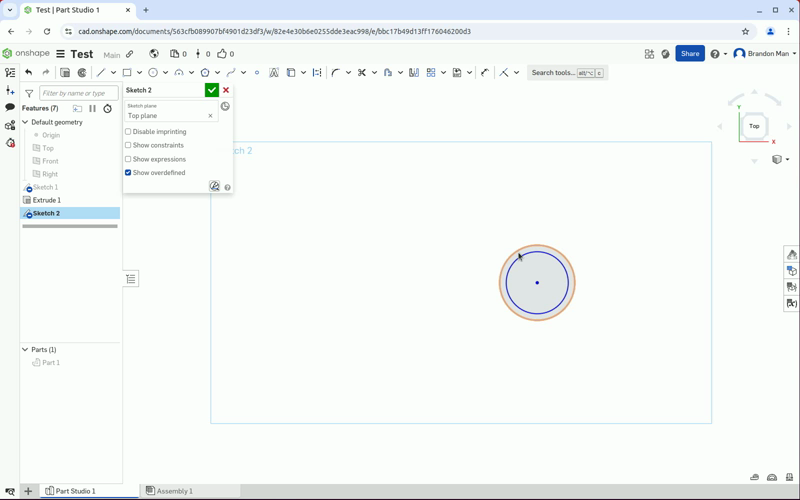
scroll(6)
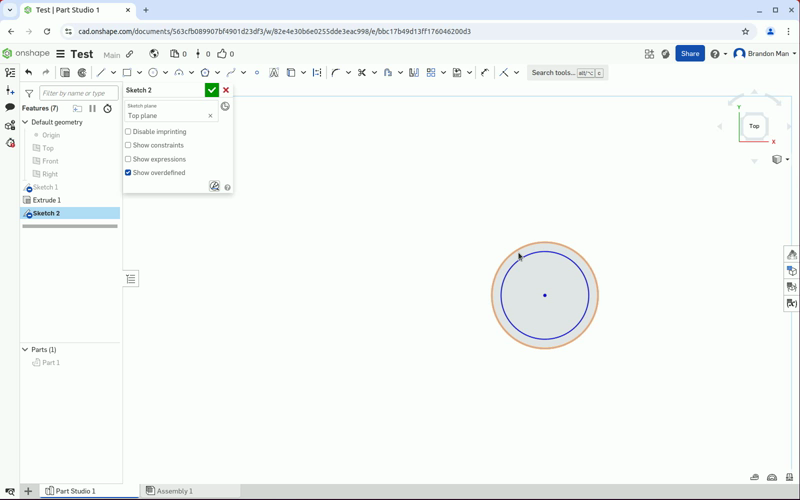
scroll(6)
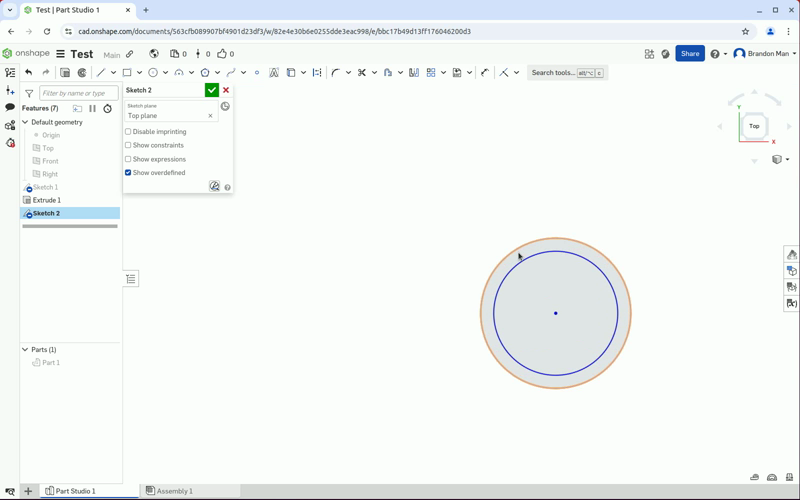
scroll(6)
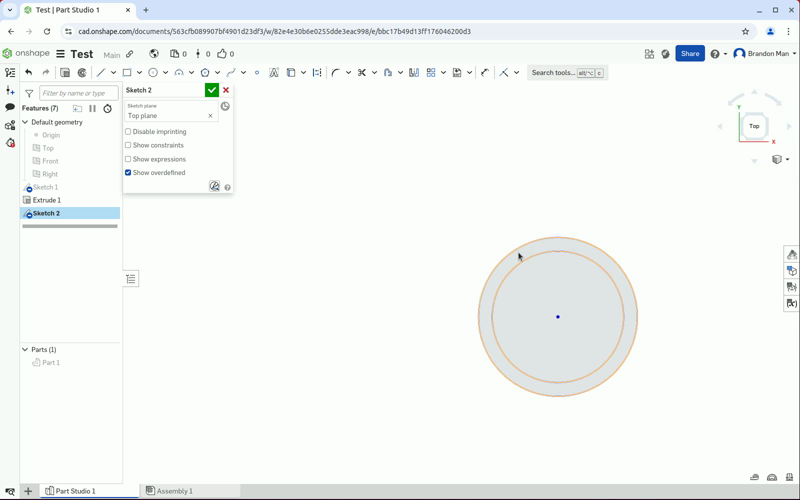
scroll(6)
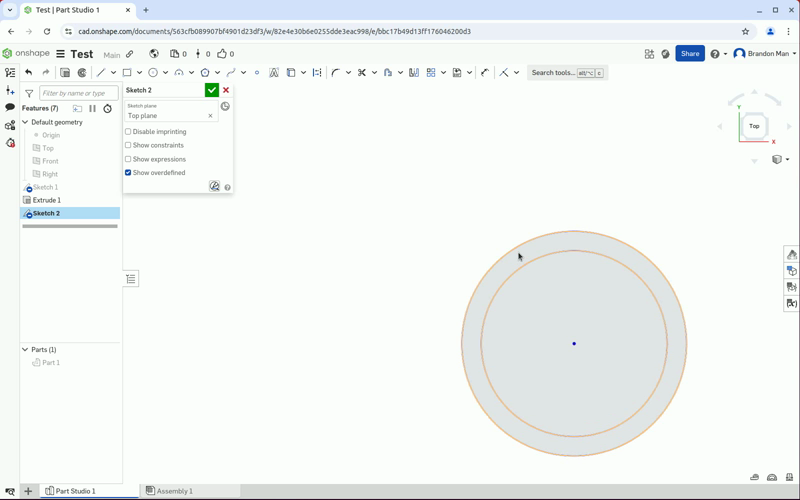
scroll(6)
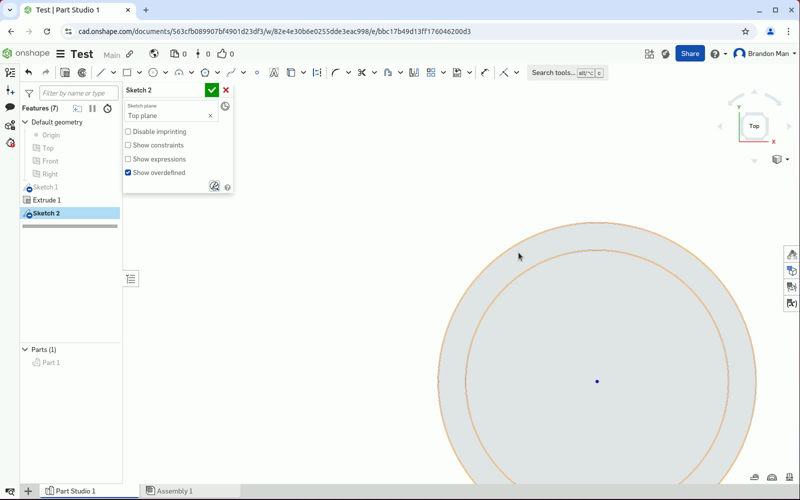
scroll(6)
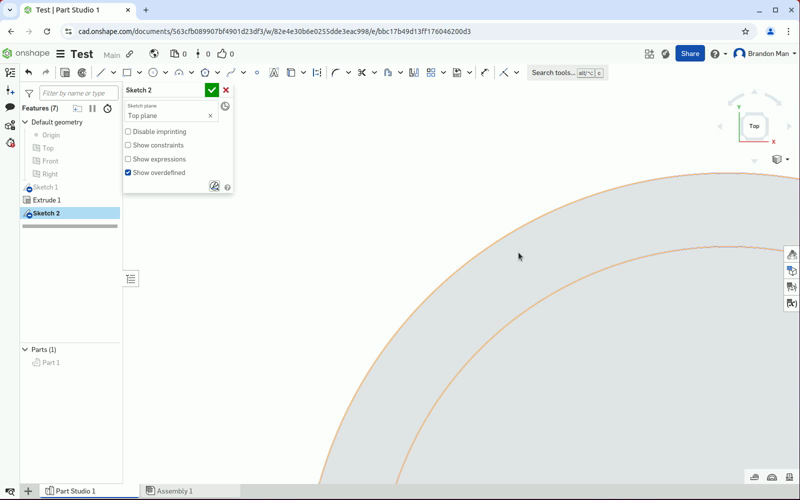
click(518, 252)
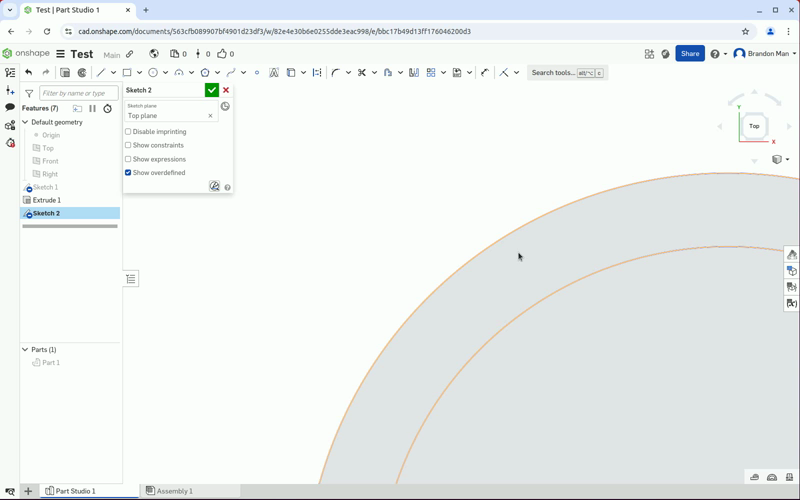
scroll(-6)
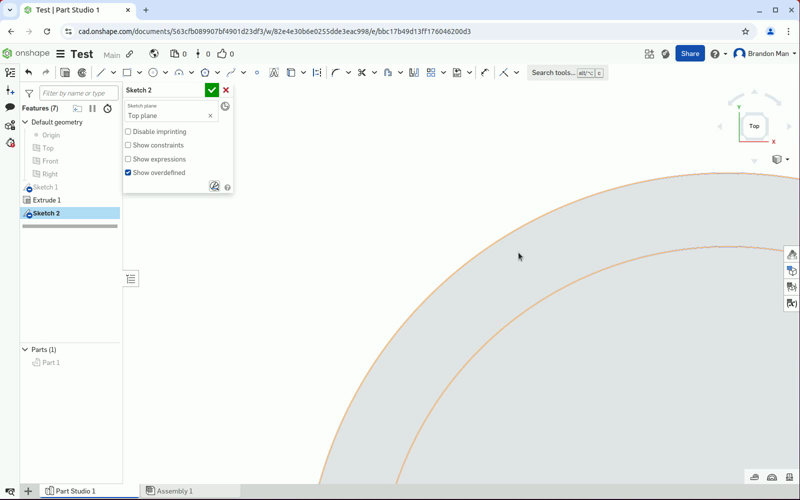
scroll(-6)
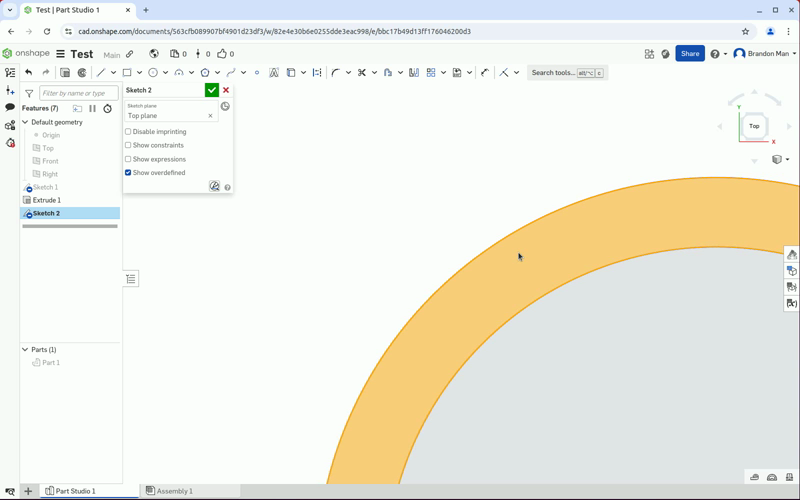
scroll(-6)
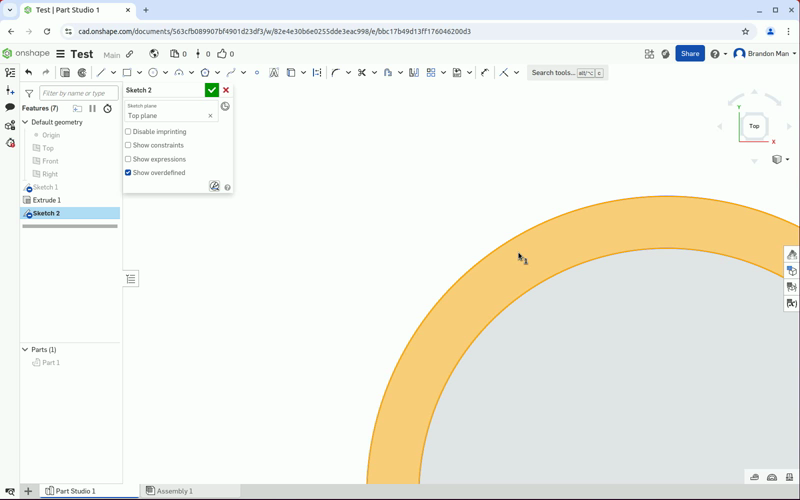
scroll(-6)
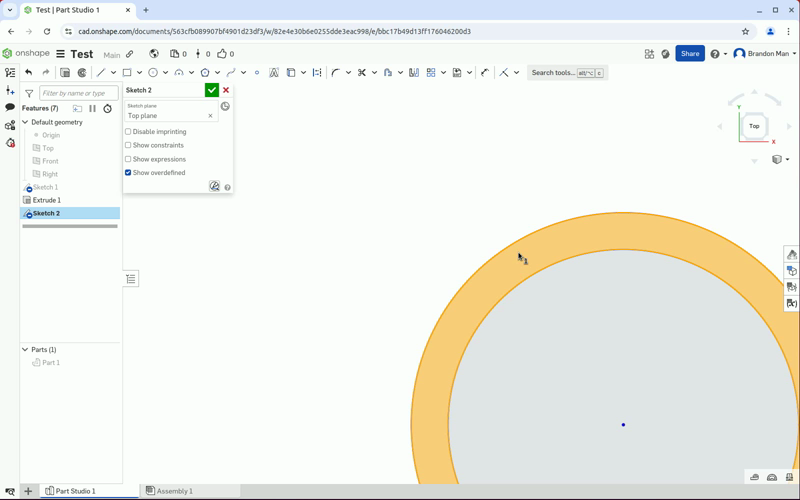
scroll(-6)
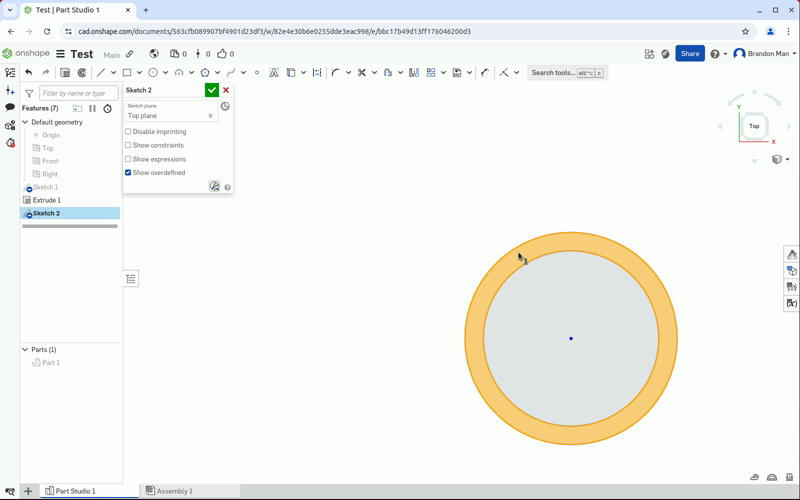
scroll(-6)
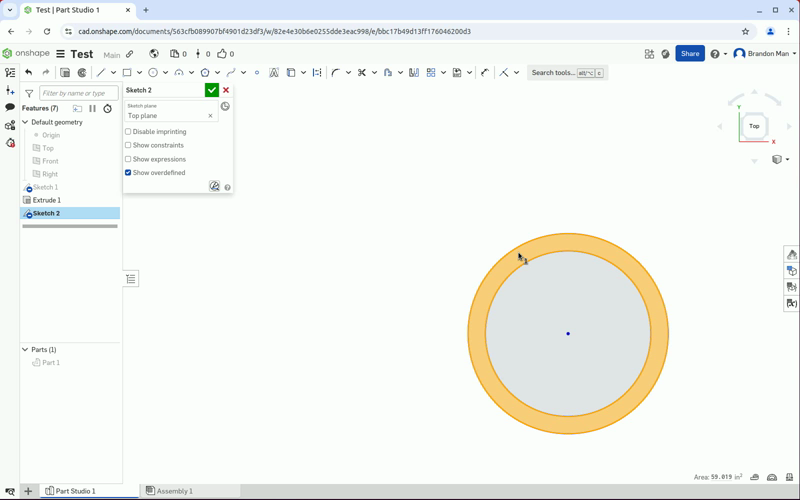
scroll(-6)
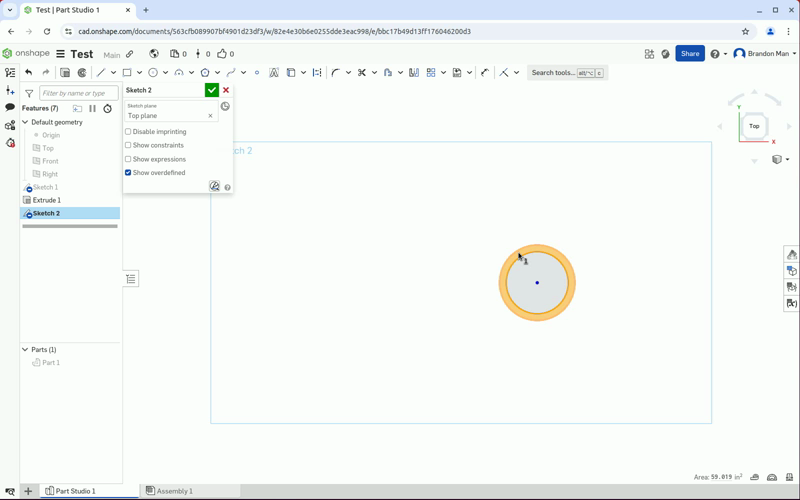
mouse_move(73, 352)
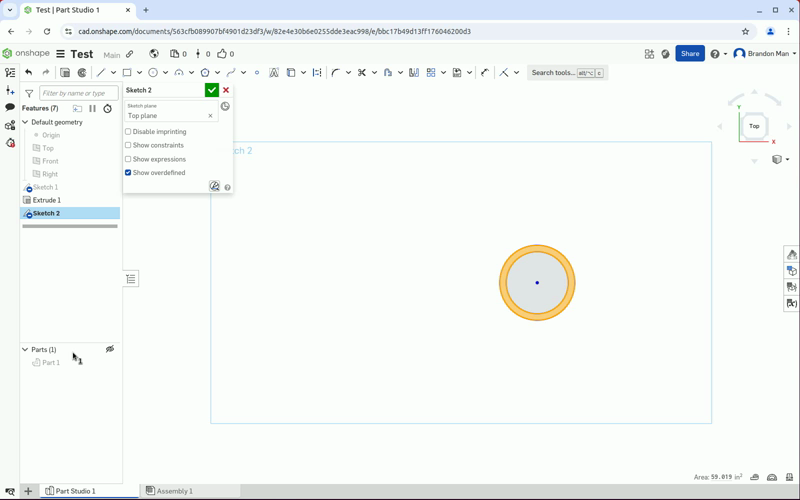
key(shift+y)
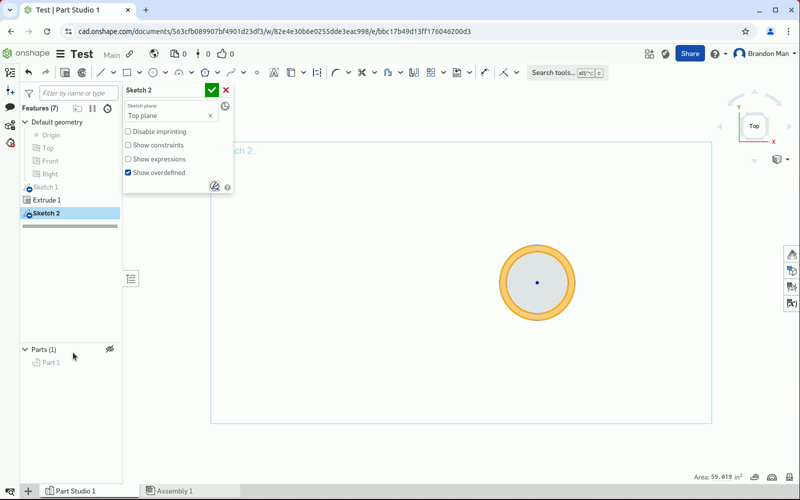
key(shift+e)
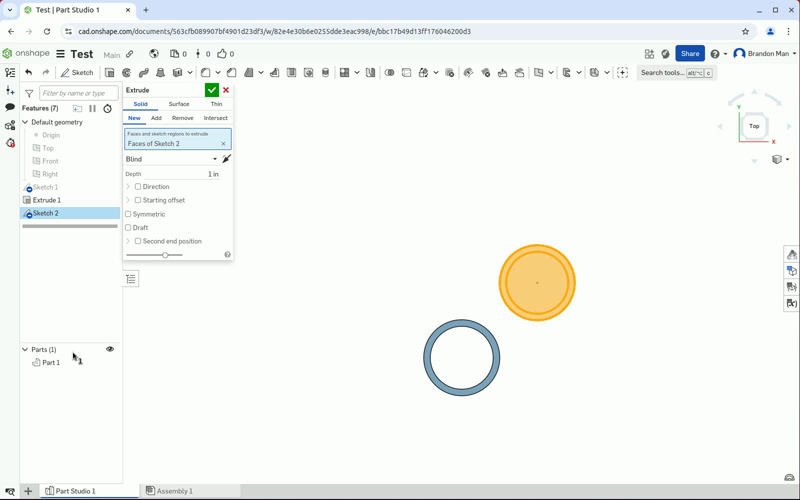
mouse_move(143, 106)
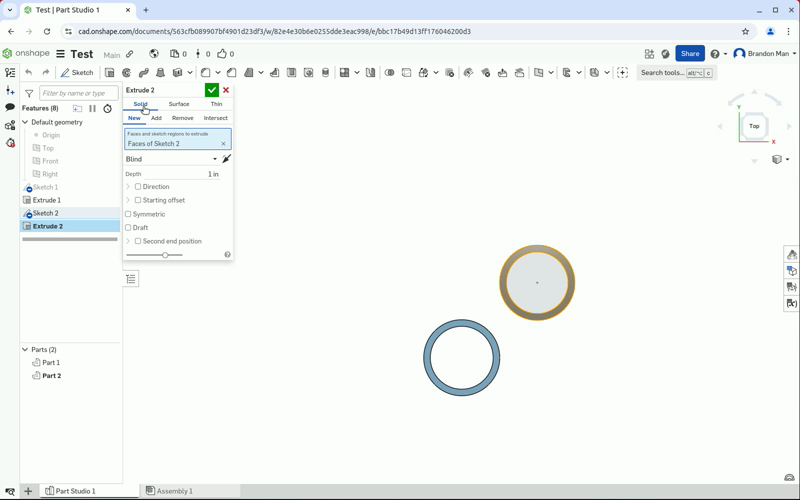
click(143, 106)
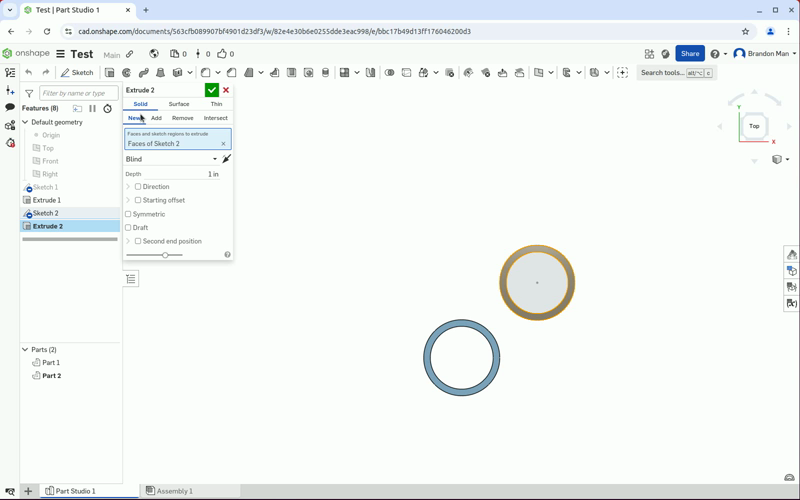
mouse_move(137, 120)
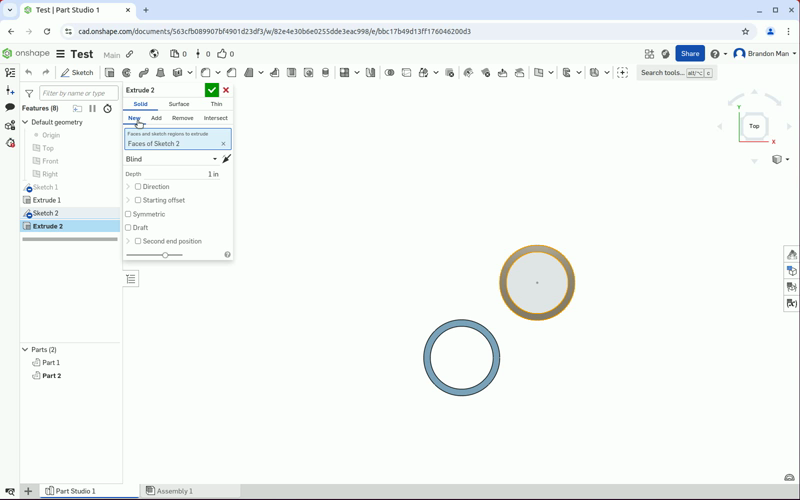
click(137, 120)
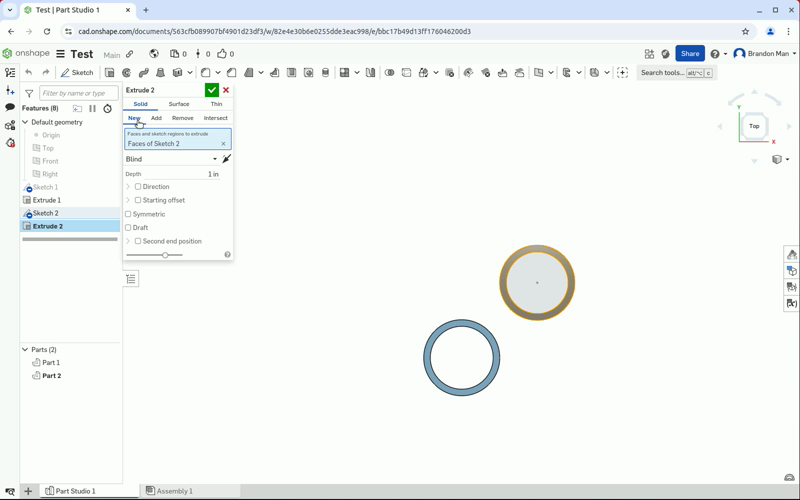
key(tab, 4)
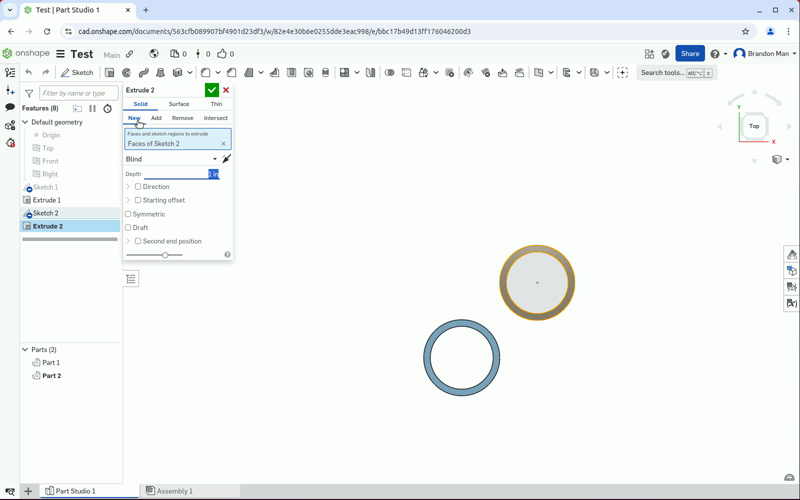
text(4.092)
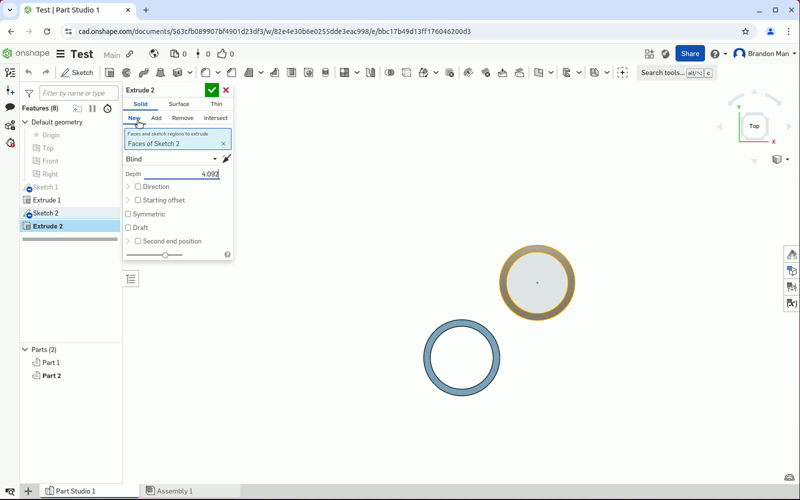
key(enter)
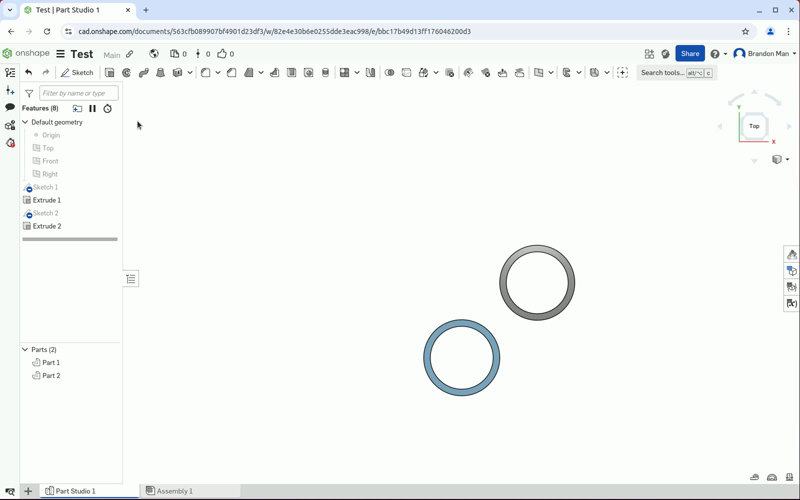
key(shift+h)
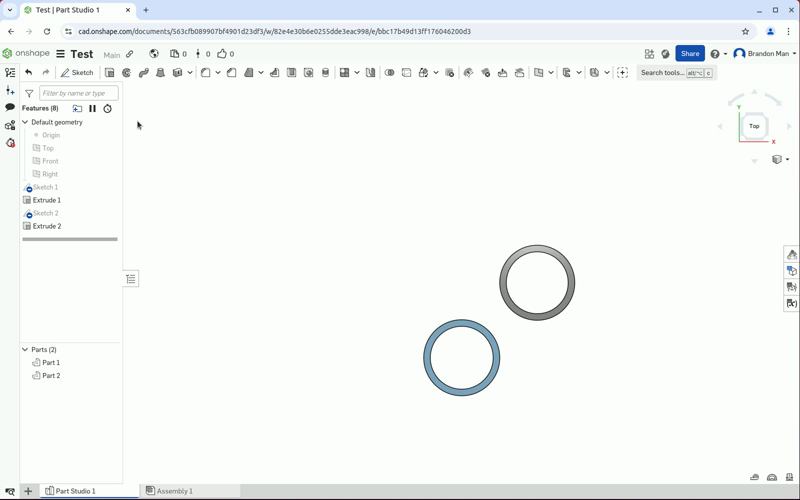
key(shift+h)
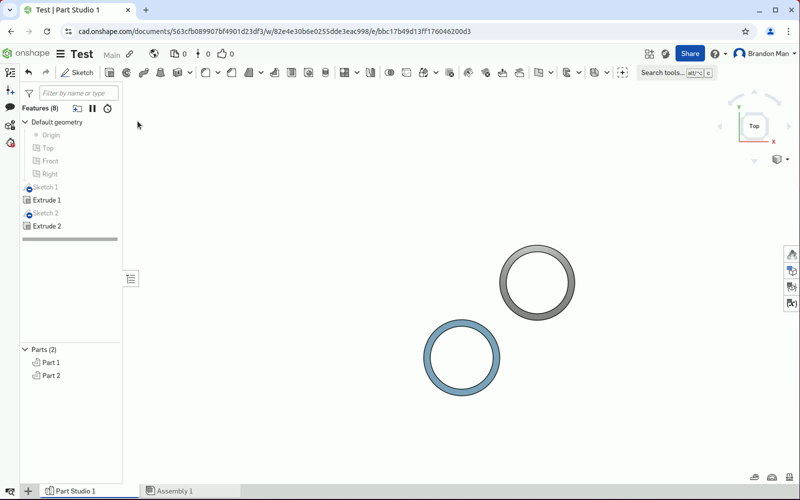
mouse_move(73, 189)
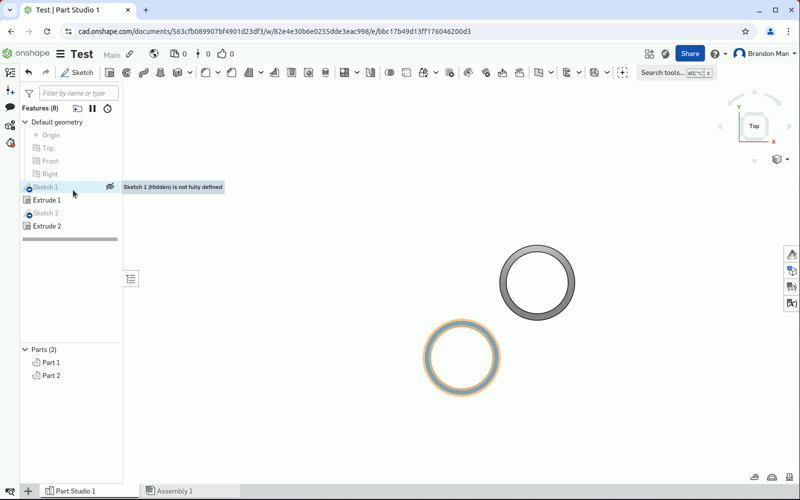
click(73, 189)
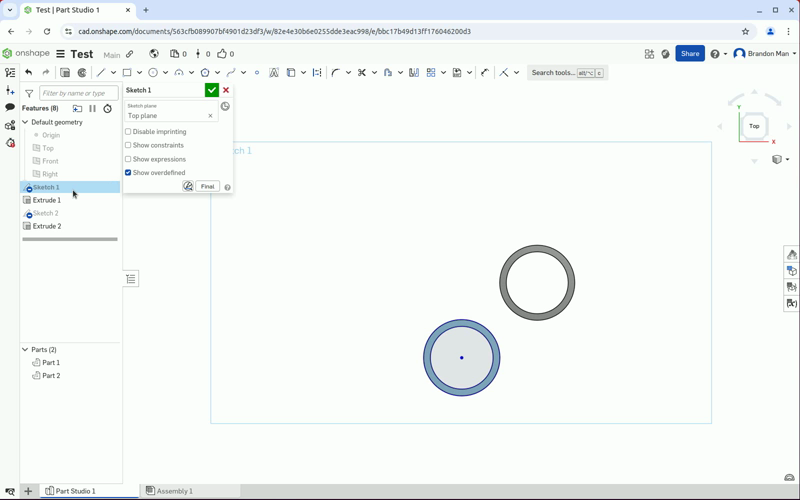
mouse_move(229, 92)
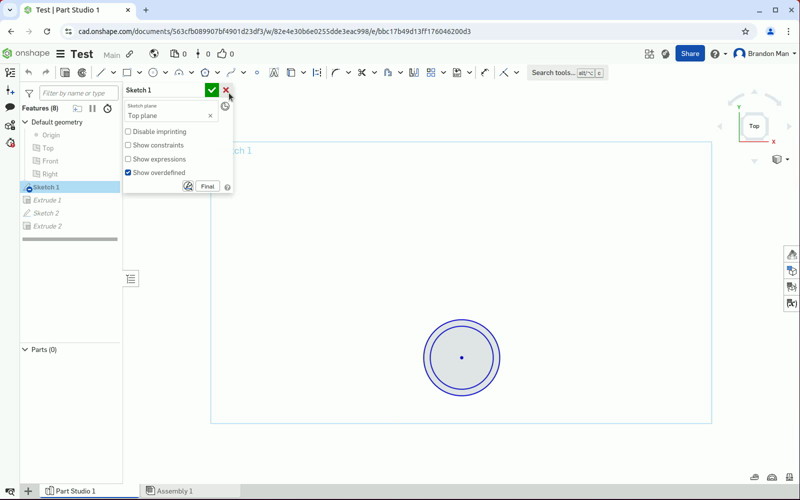
click(229, 92)
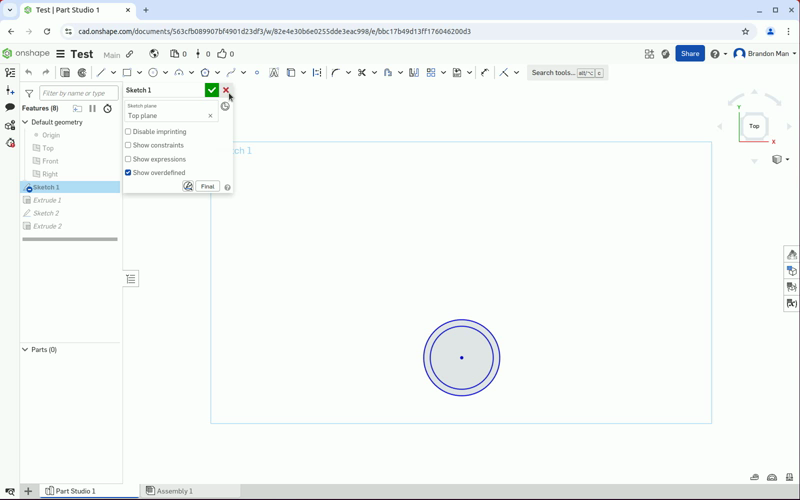
key(shift+s)
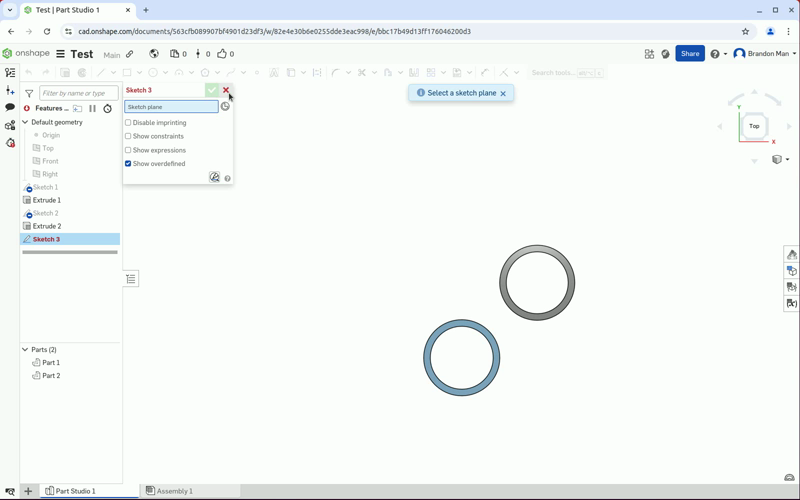
mouse_move(73, 150)
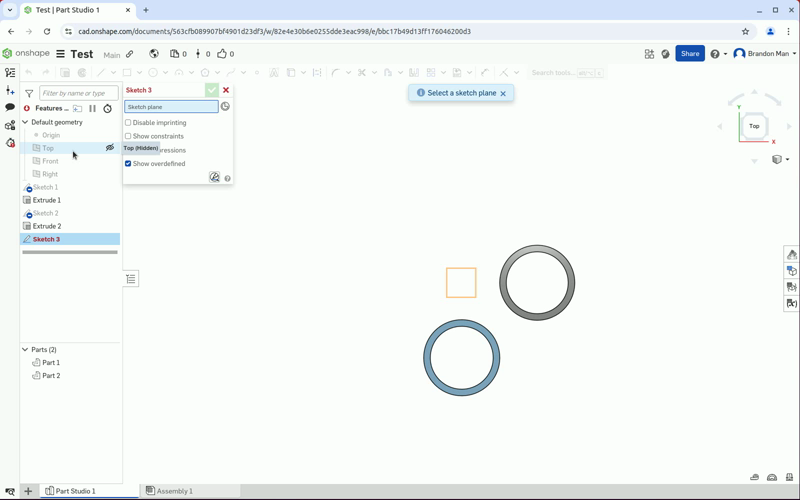
click(73, 150)
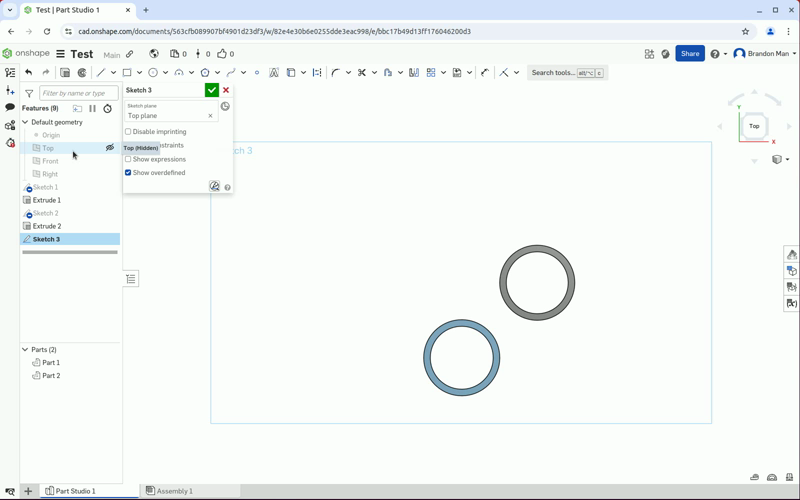
mouse_move(73, 352)
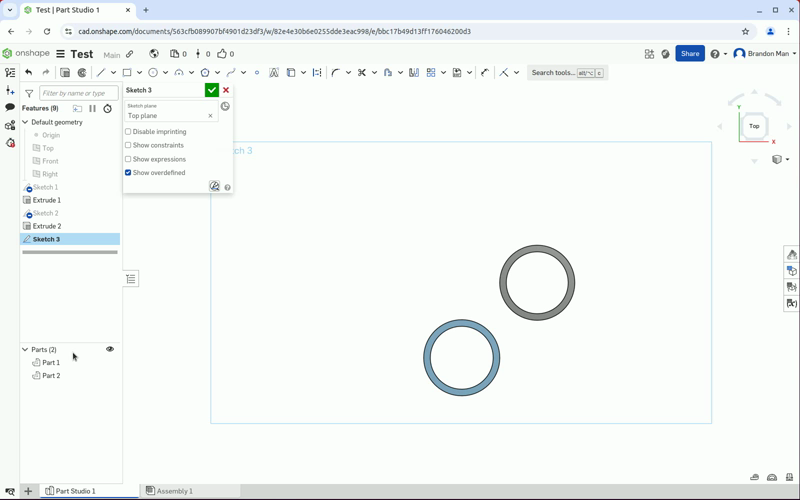
key(y)
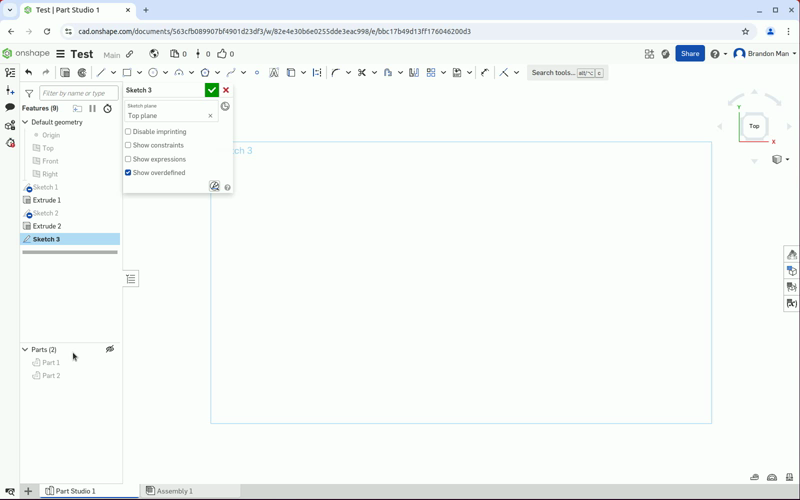
key(c)
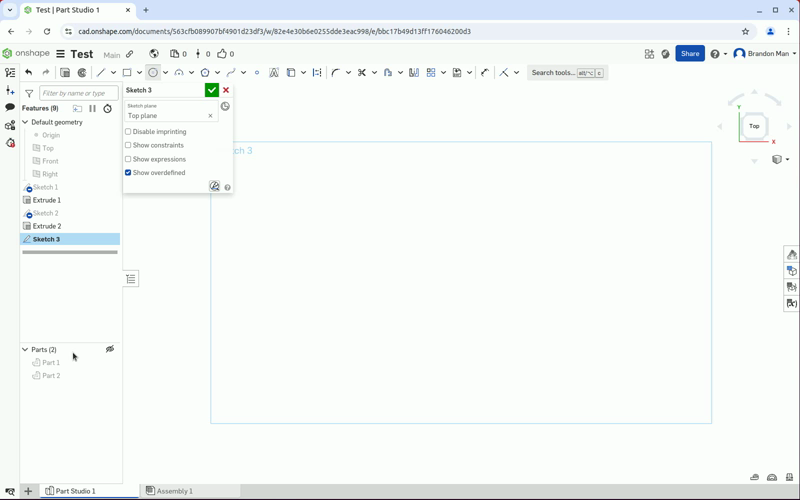
key_down(shift)
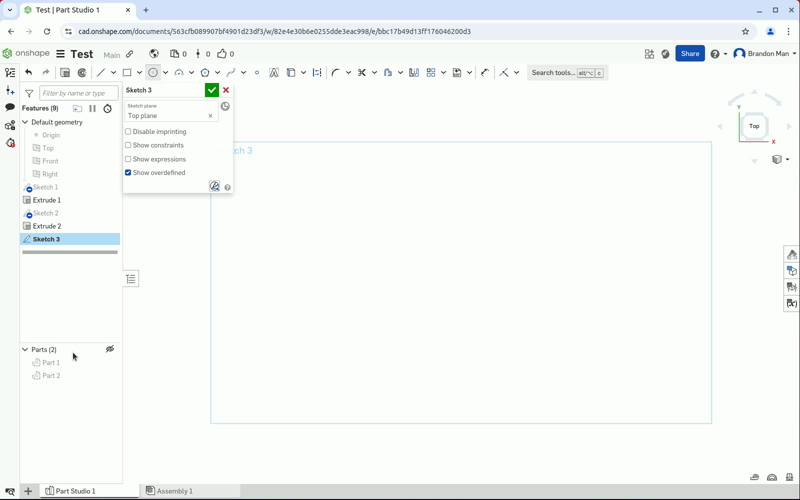
mouse_move(461, 207)
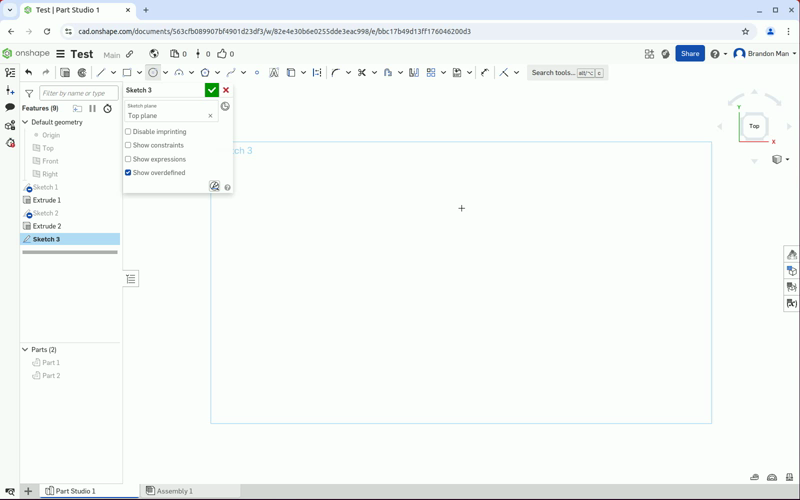
click(461, 207)
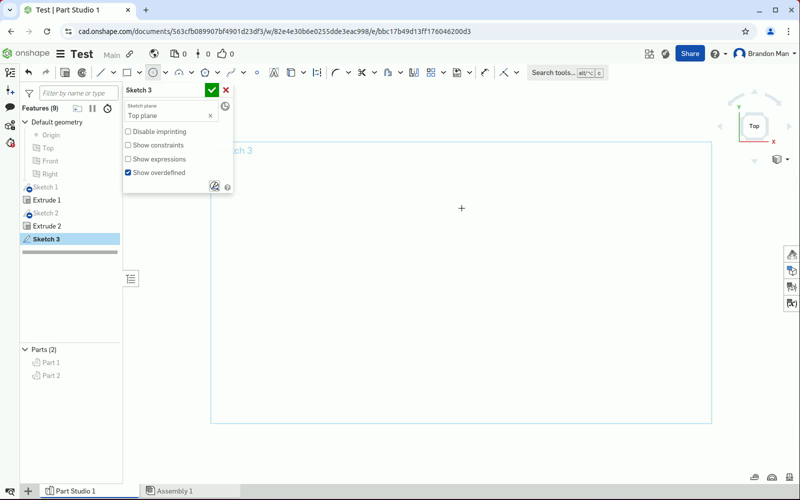
key_up(shift)
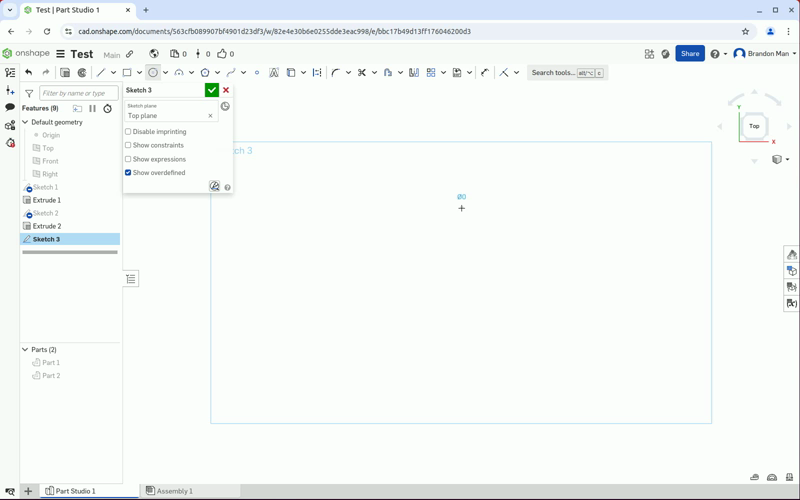
mouse_move(499, 207)
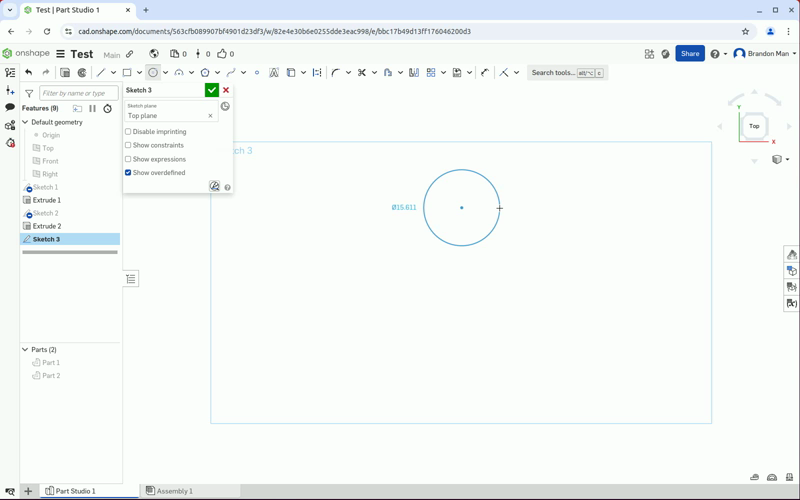
click(499, 207)
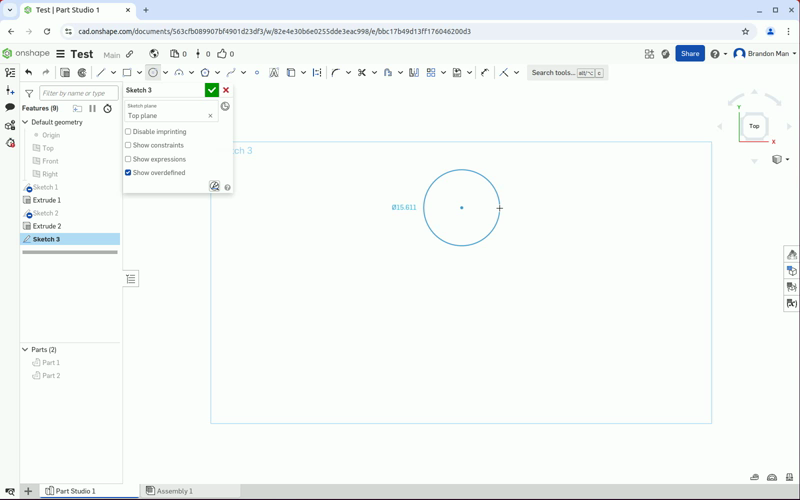
key(esc)
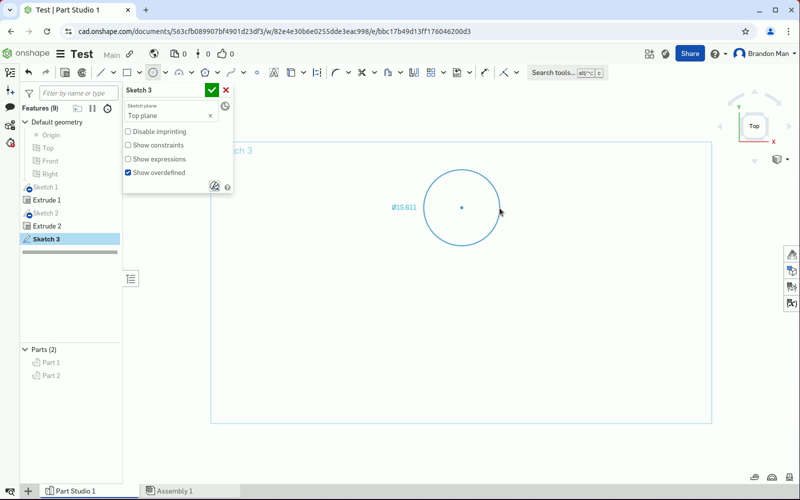
key(c)
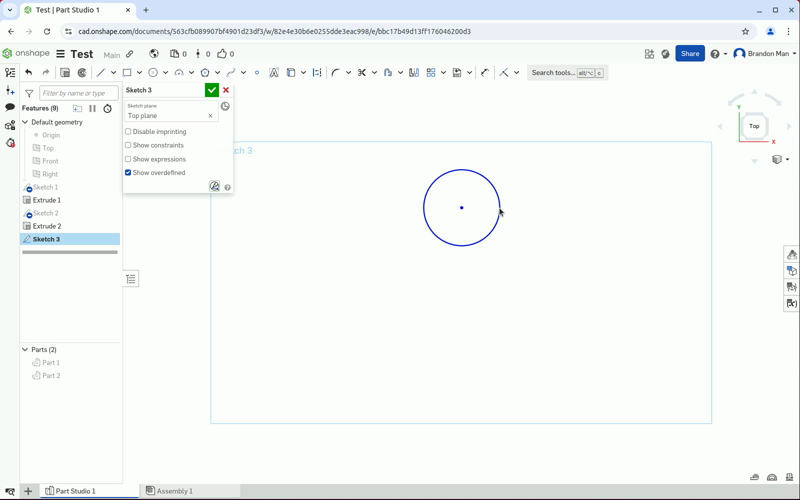
key_down(shift)
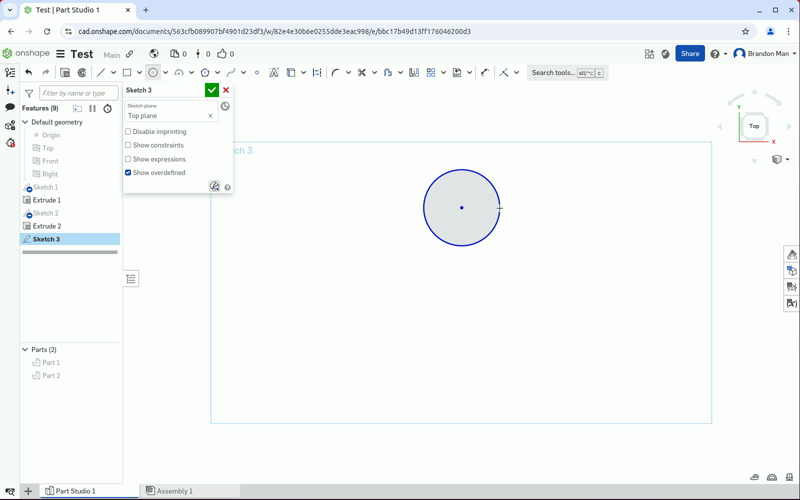
mouse_move(461, 207)
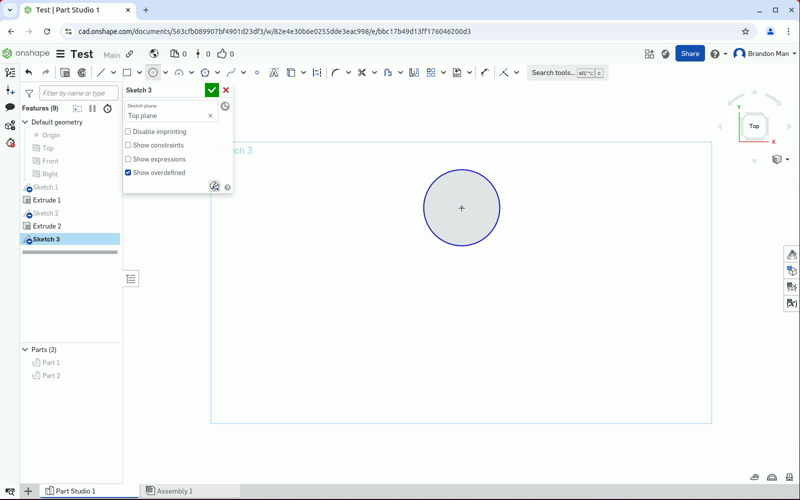
click(461, 207)
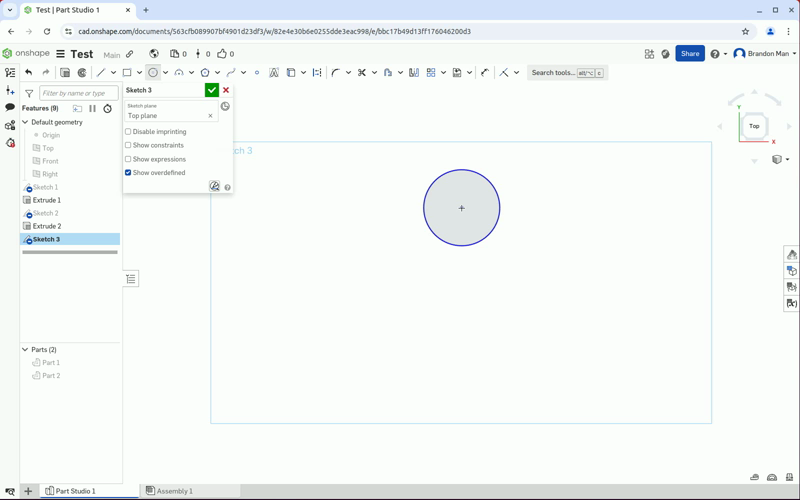
key_up(shift)
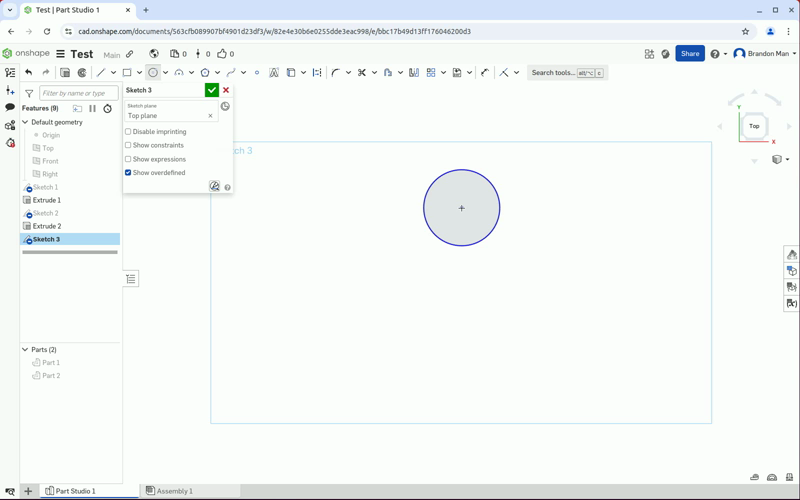
mouse_move(493, 207)
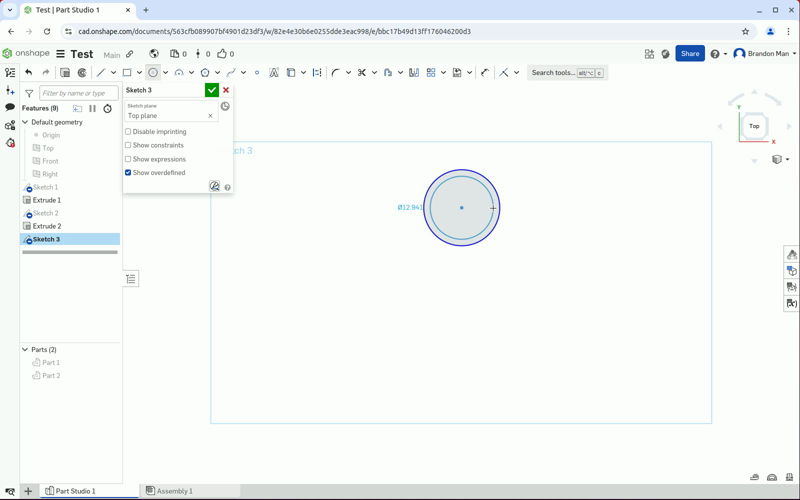
click(493, 207)
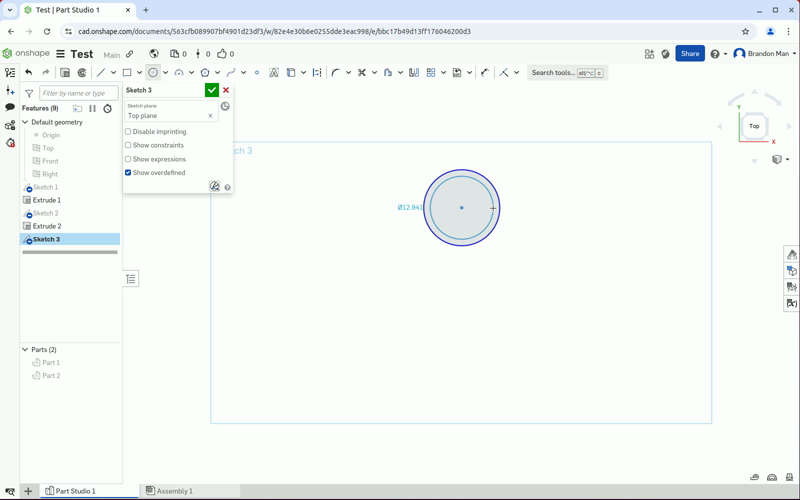
key(esc)
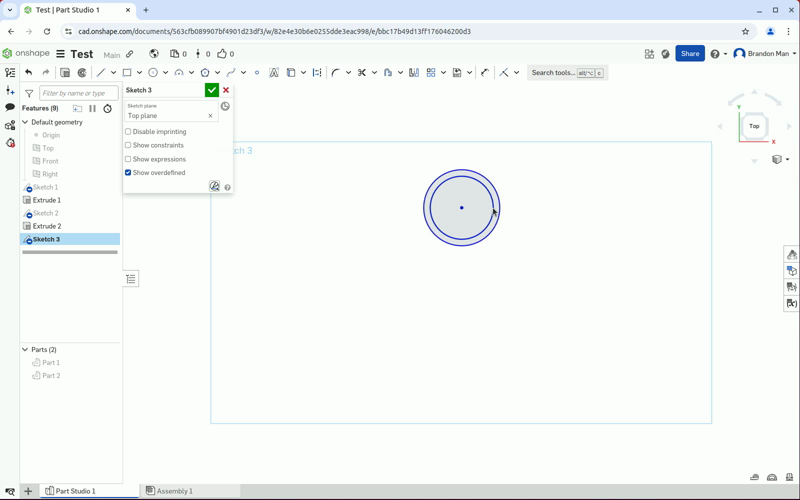
mouse_move(477, 178)
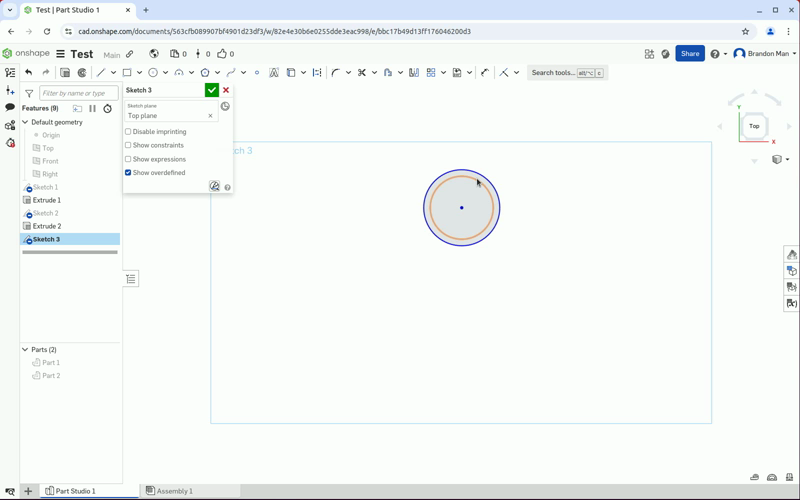
scroll(6)
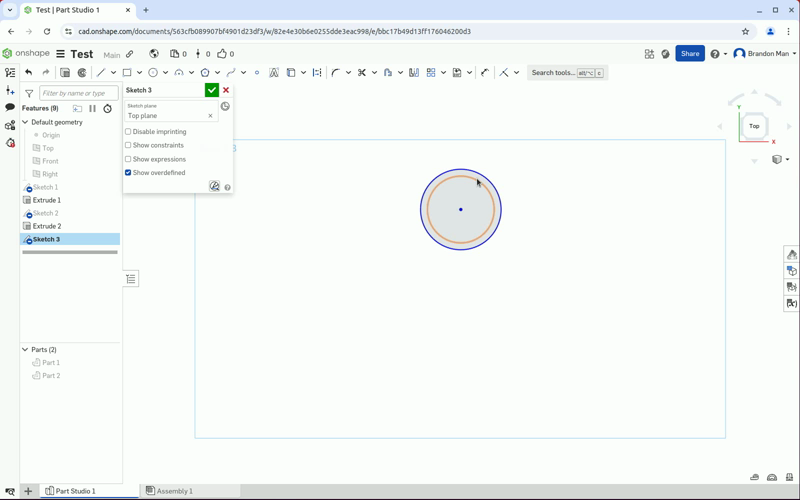
scroll(6)
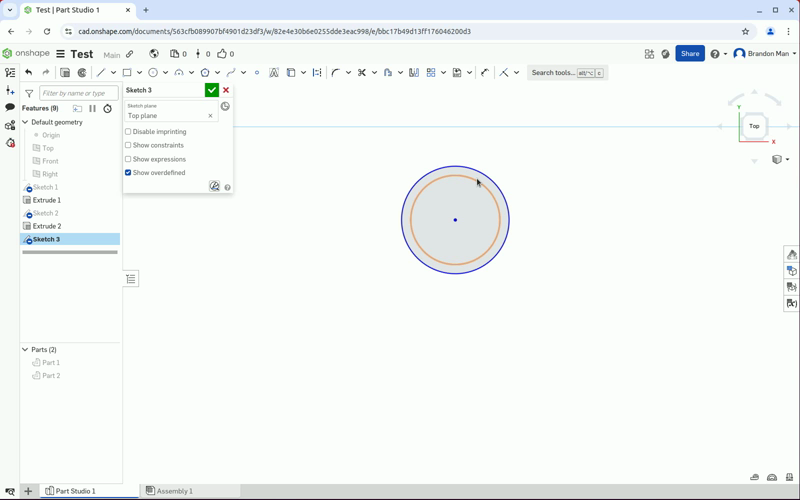
scroll(6)
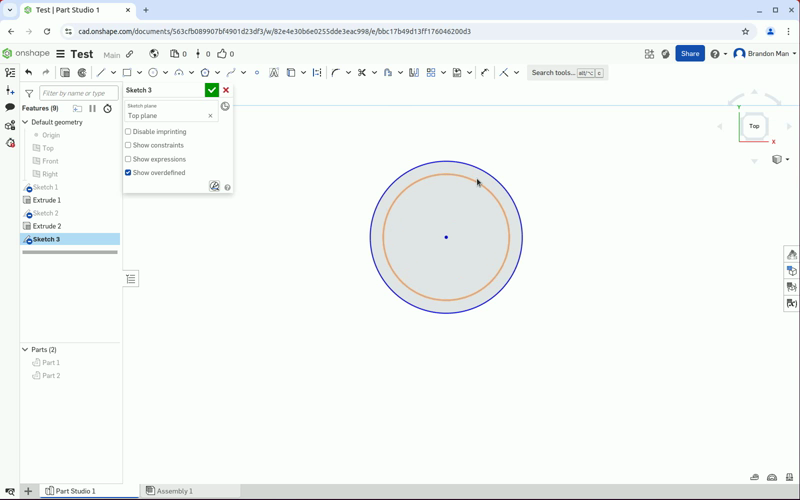
scroll(6)
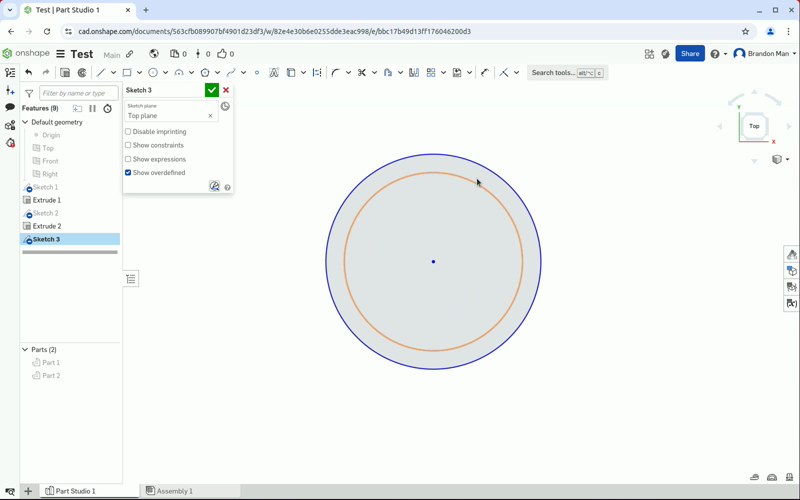
scroll(6)
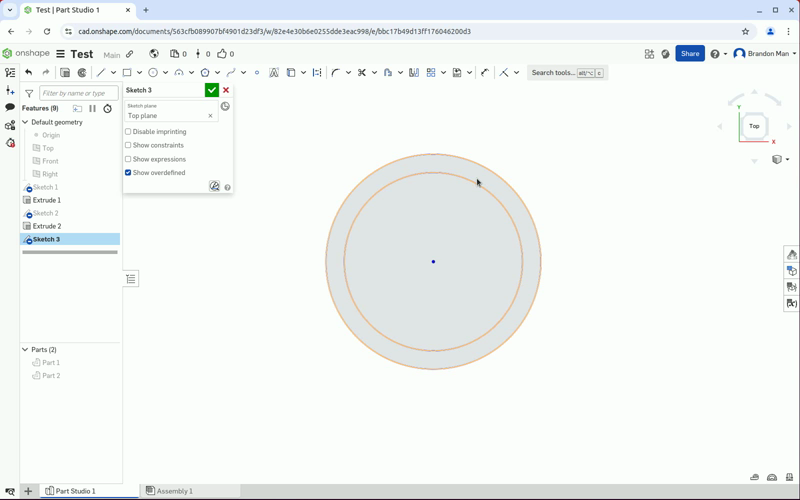
scroll(6)
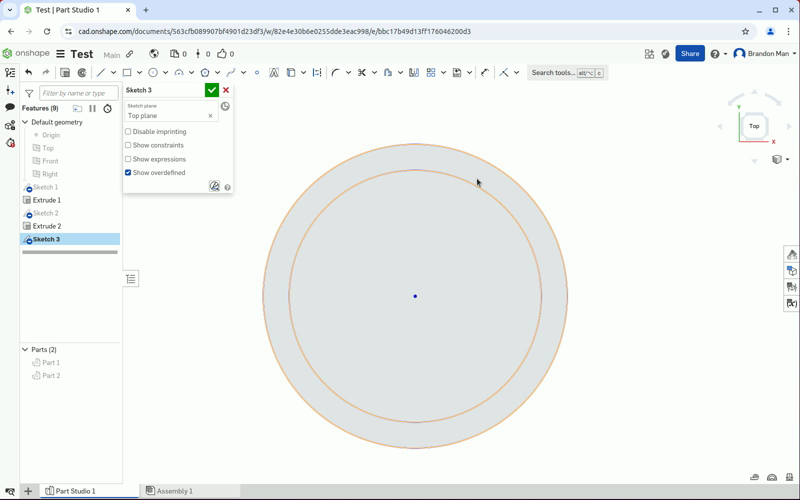
scroll(6)
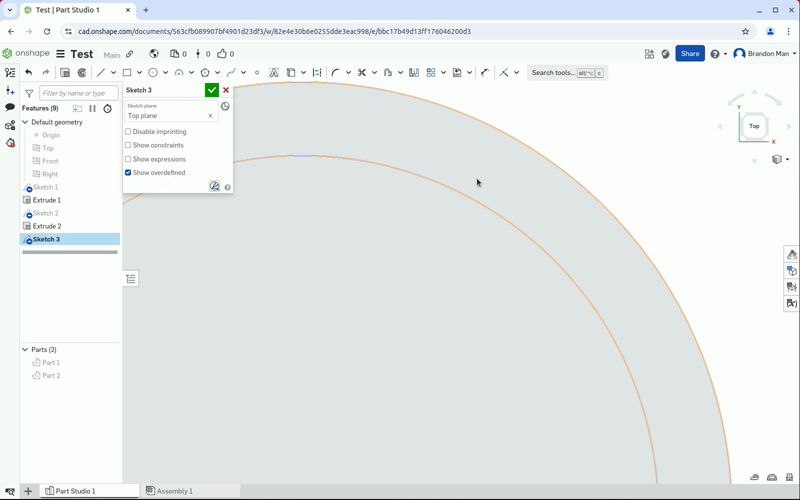
click(477, 178)
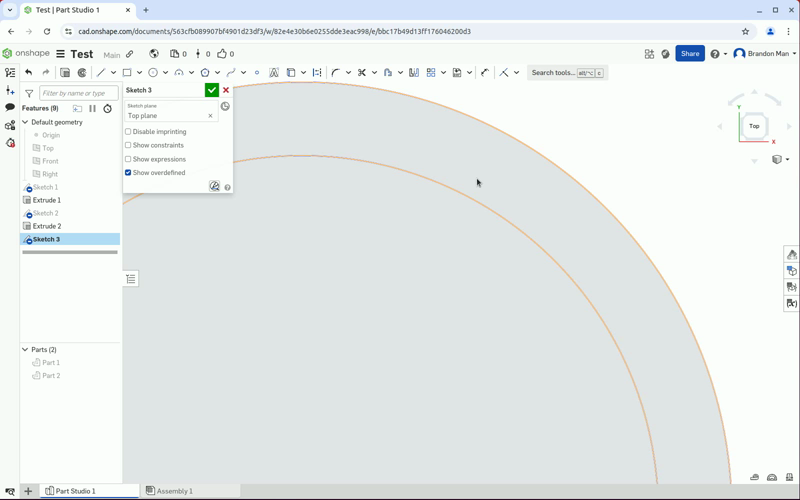
scroll(-6)
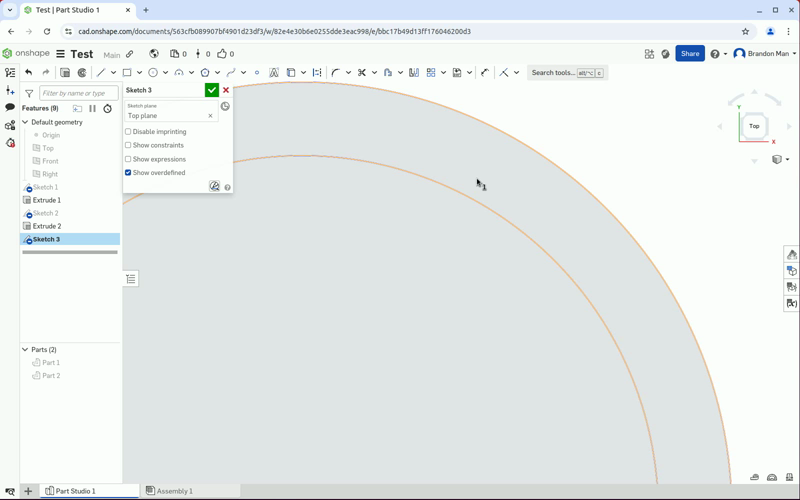
scroll(-6)
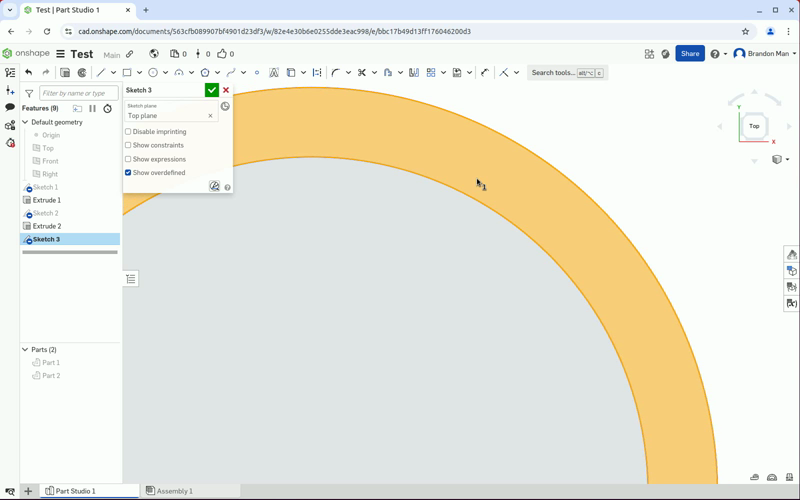
scroll(-6)
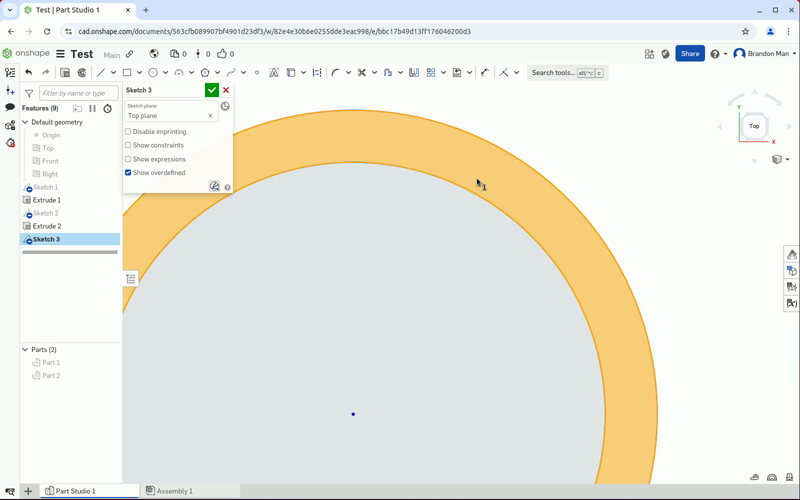
scroll(-6)
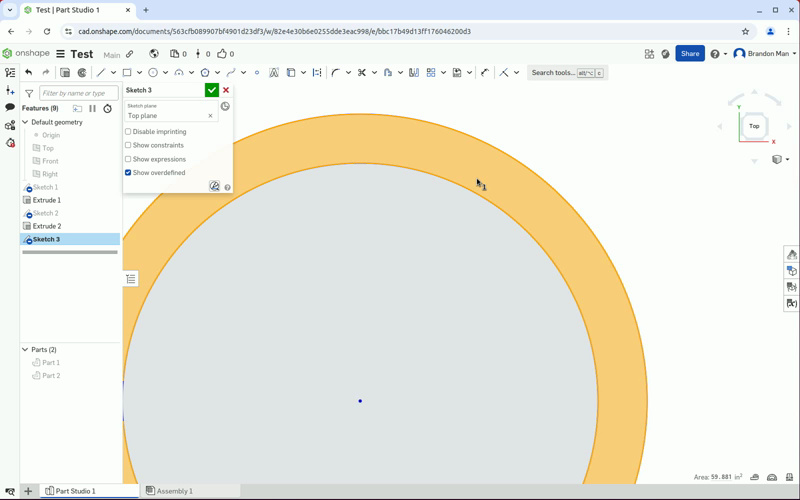
scroll(-6)
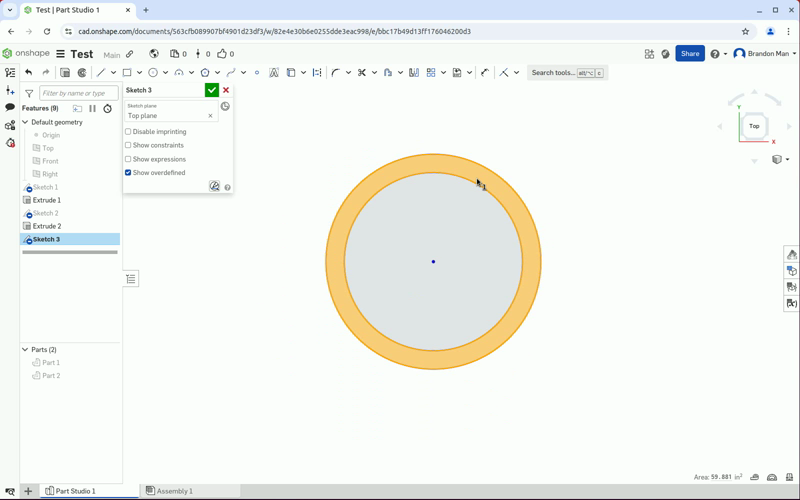
scroll(-6)
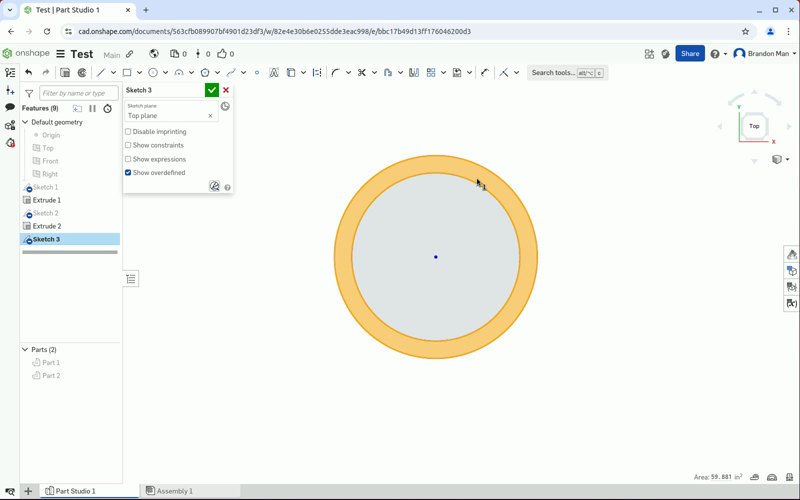
scroll(-6)
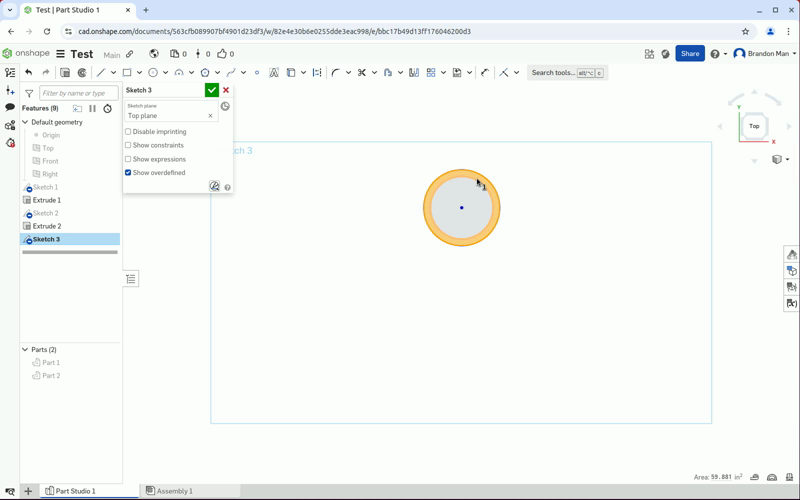
mouse_move(73, 352)
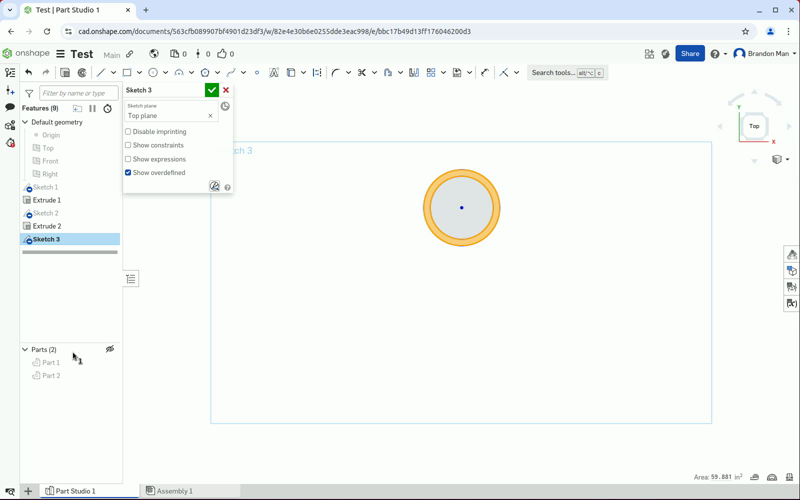
key(shift+y)
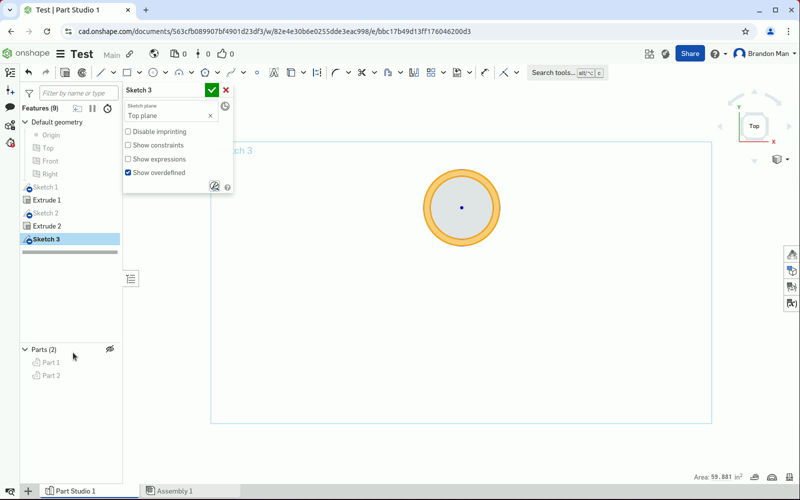
key(shift+e)
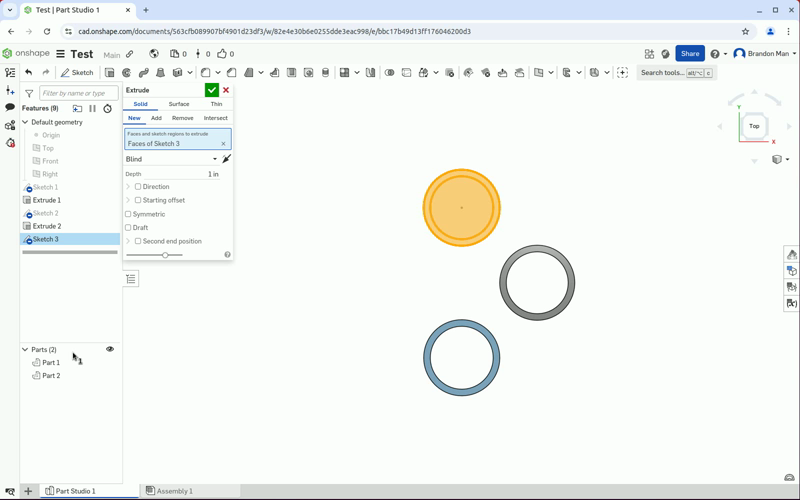
mouse_move(143, 106)
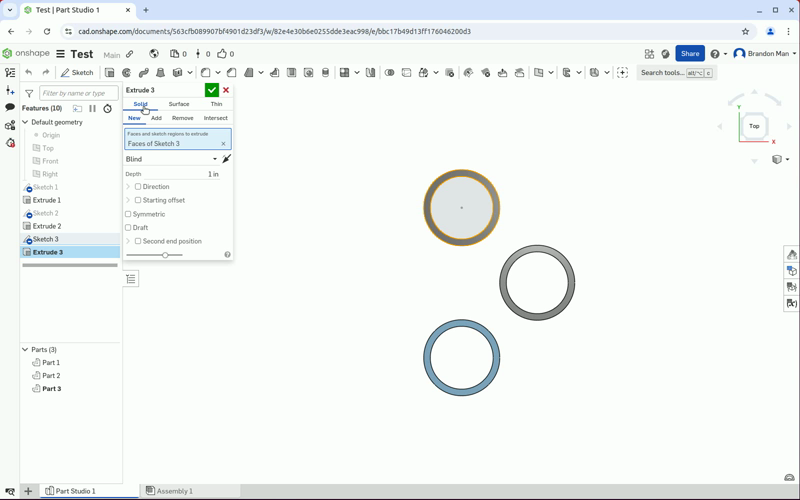
click(143, 106)
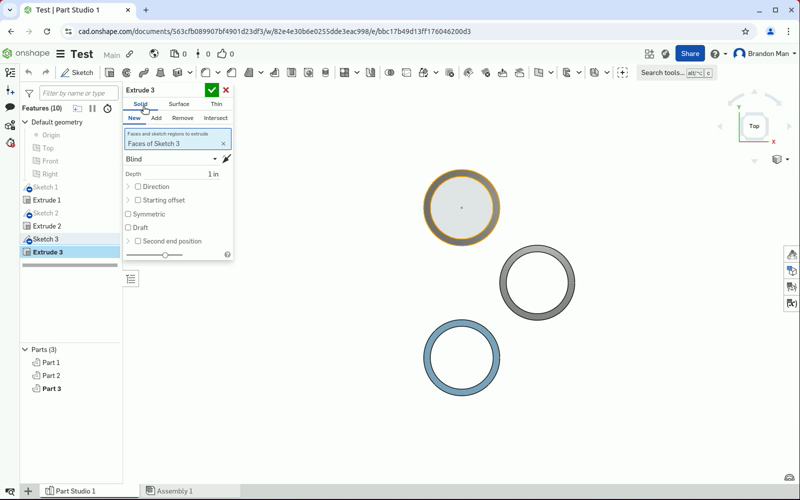
mouse_move(137, 120)
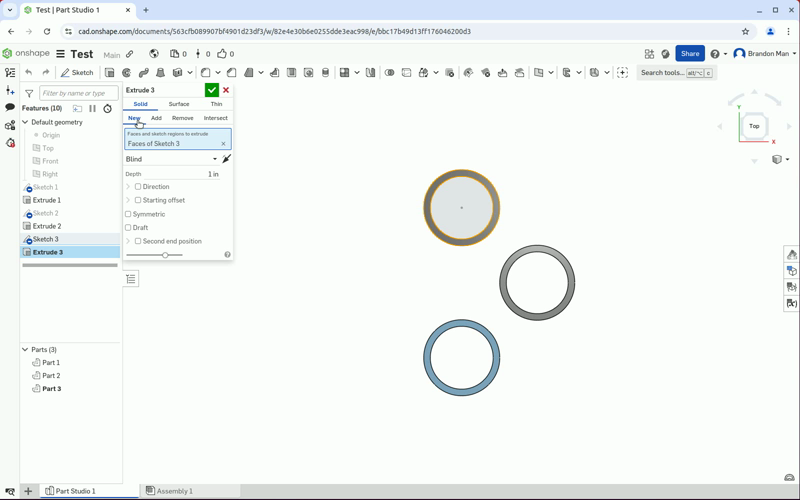
click(137, 120)
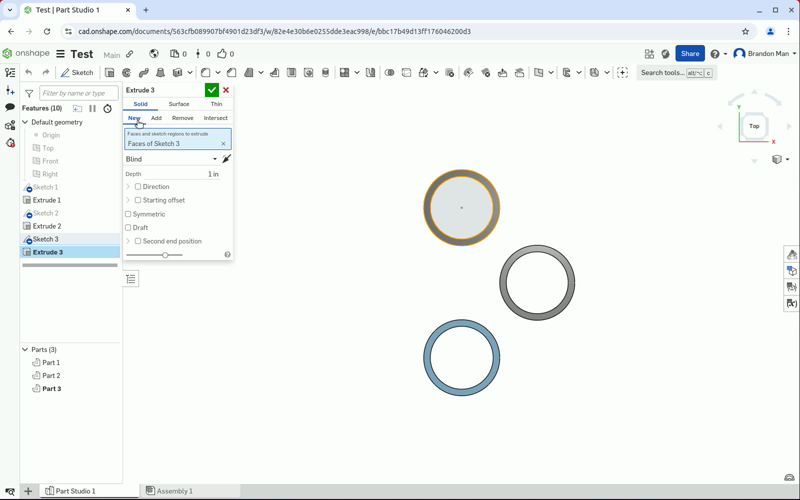
key(tab, 4)
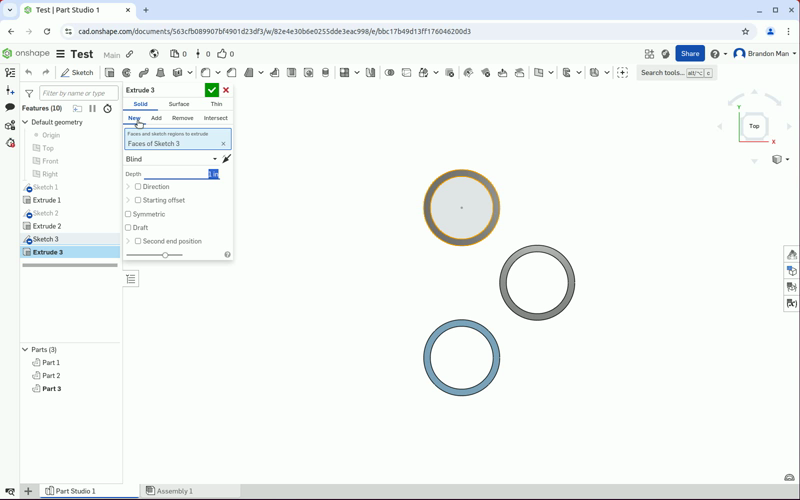
text(4.092)
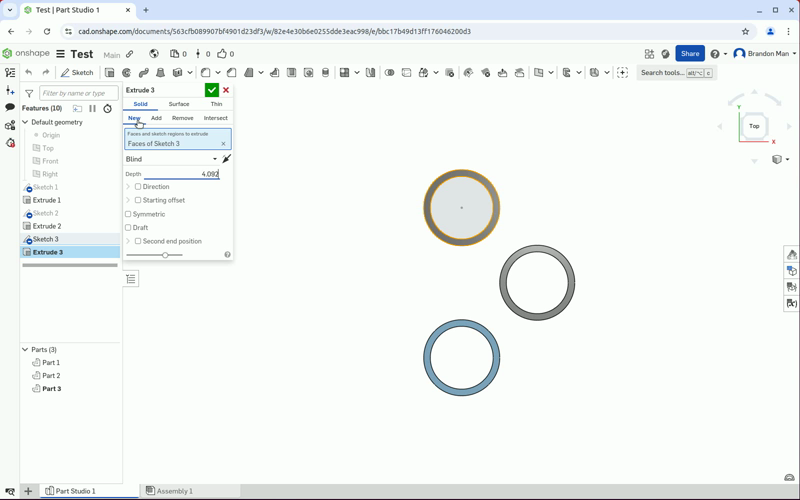
key(enter)
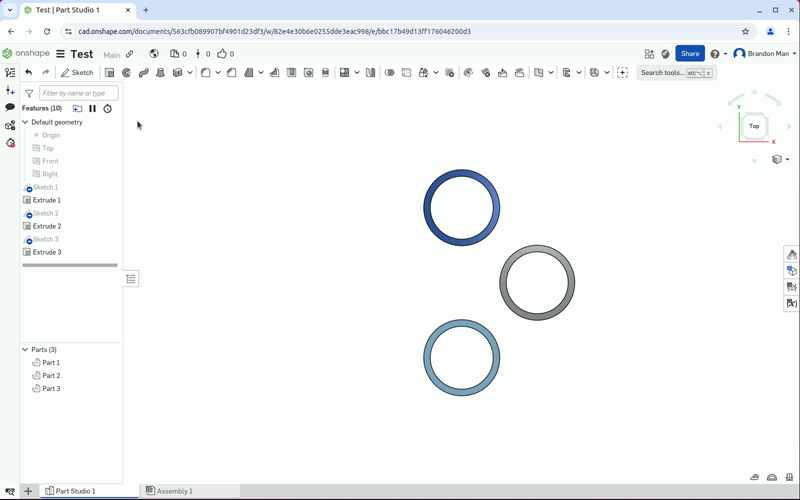
key(shift+h)
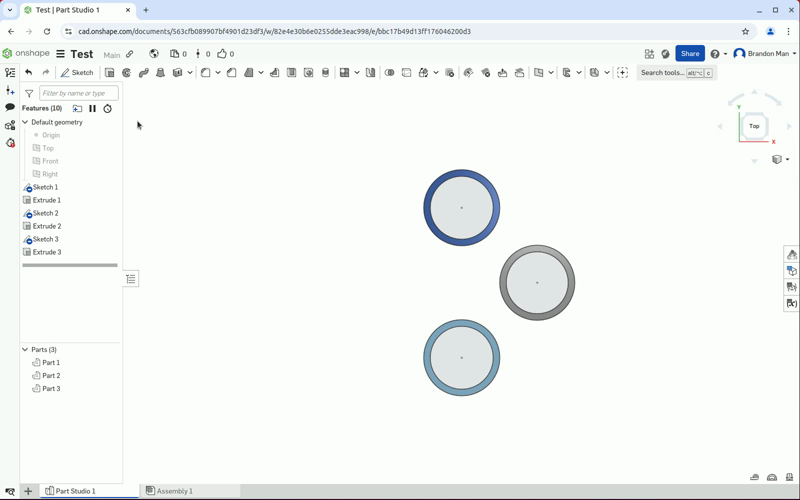
key(shift+h)
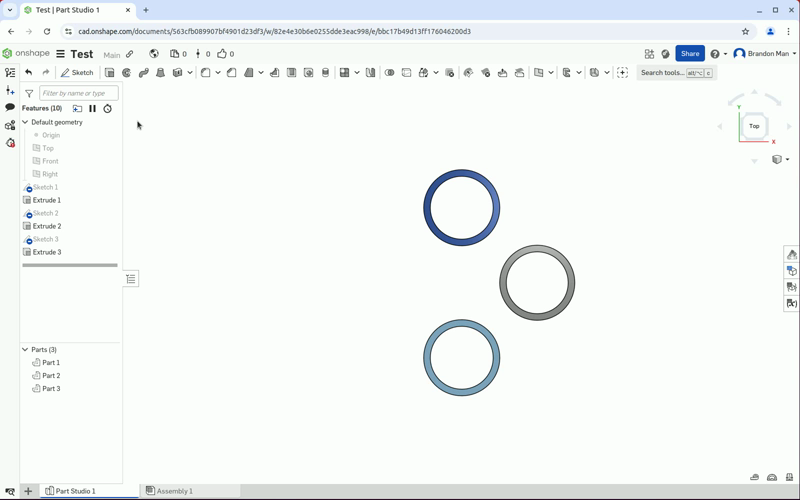
mouse_move(73, 189)
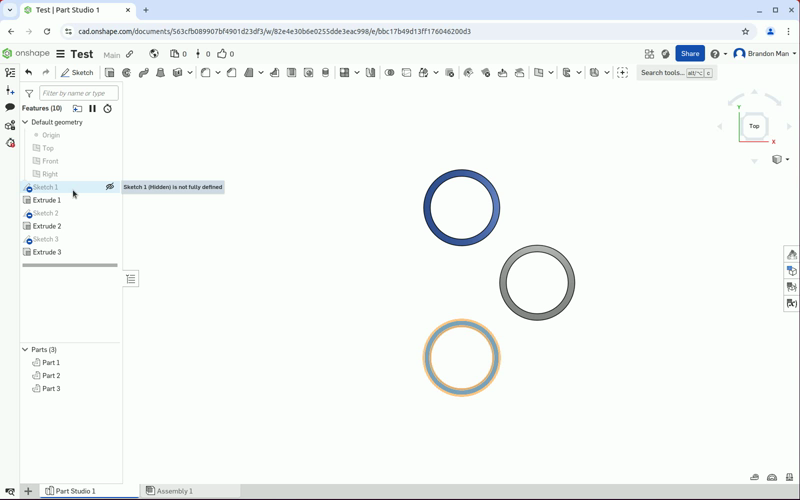
click(73, 189)
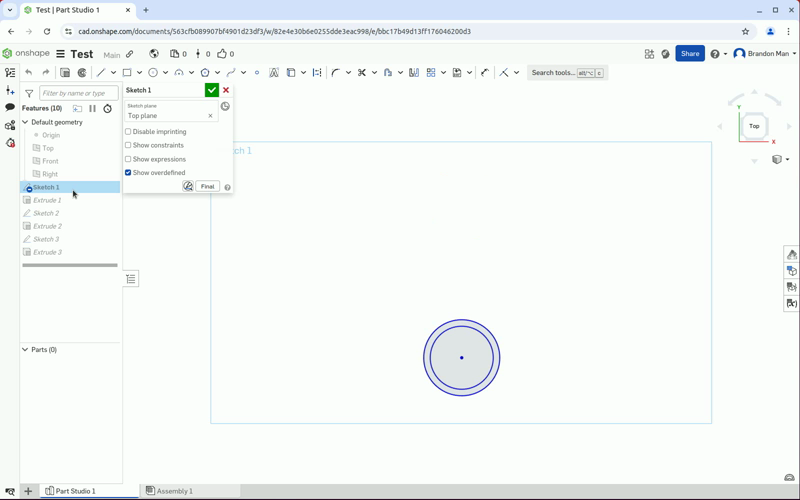
mouse_move(229, 92)
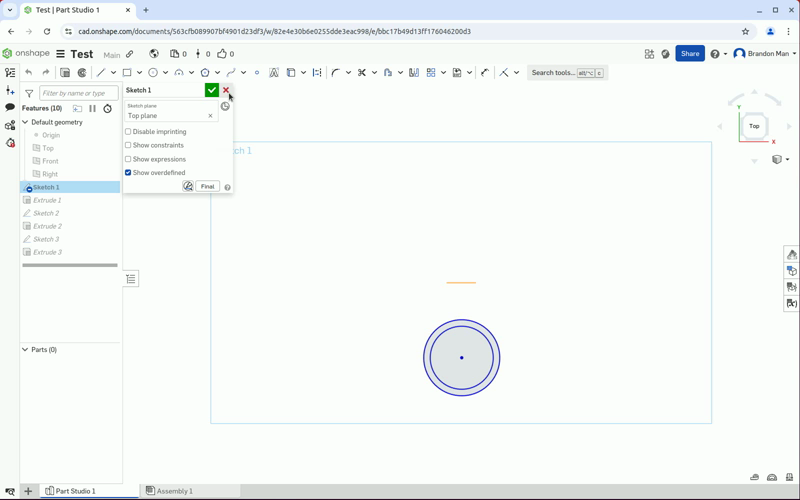
click(229, 92)
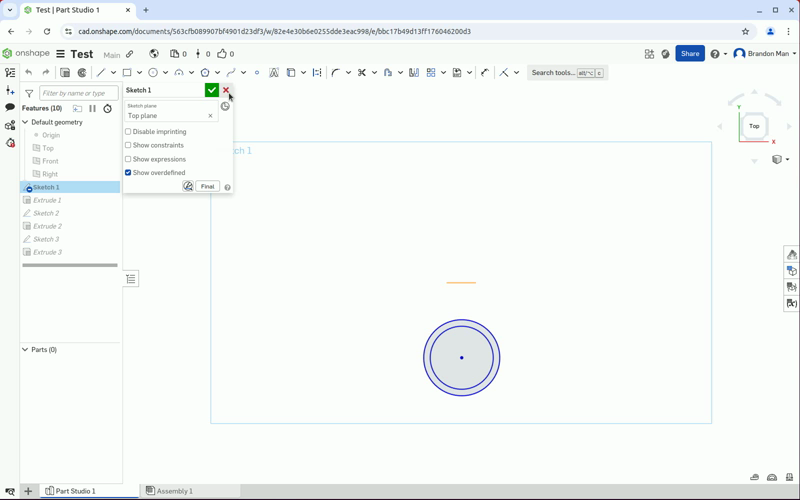
key(shift+s)
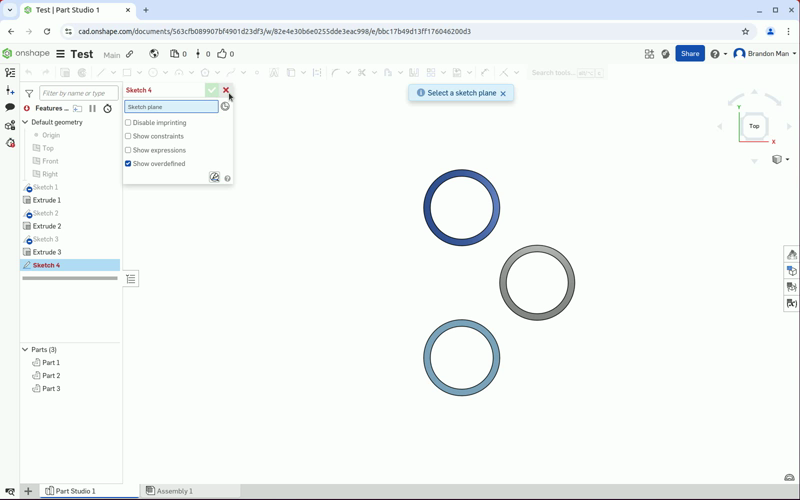
mouse_move(73, 150)
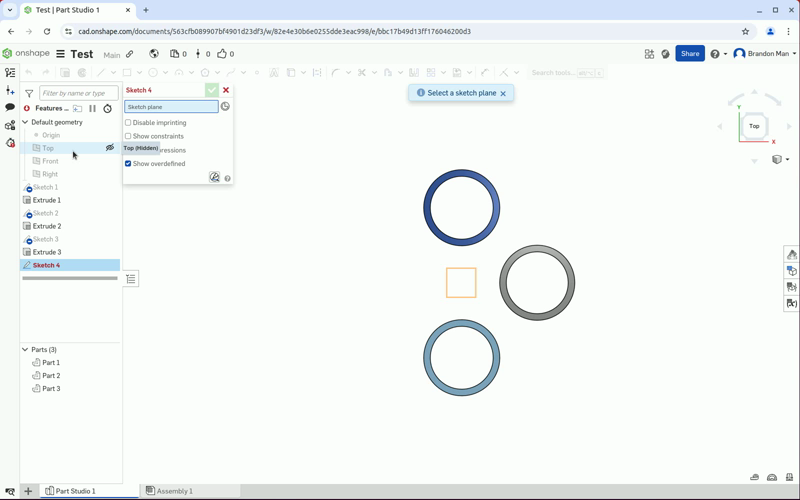
click(73, 150)
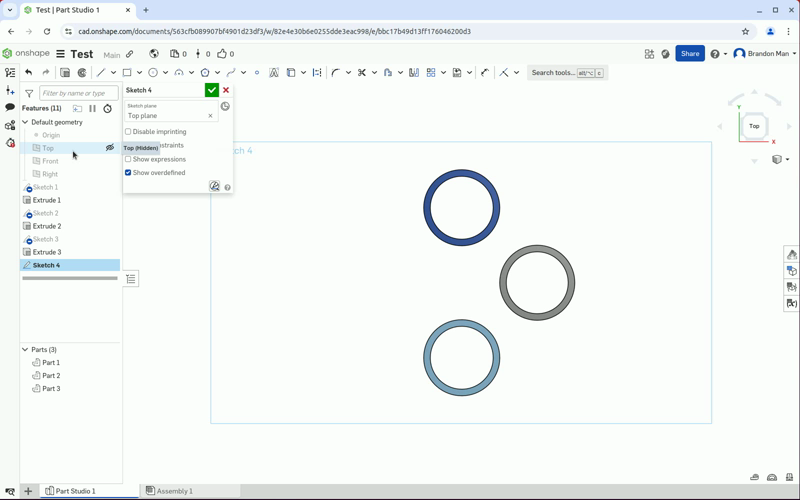
mouse_move(73, 352)
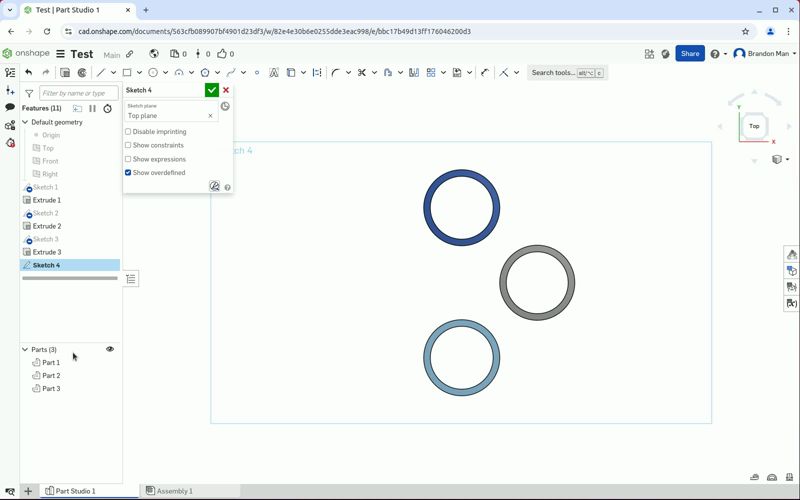
key(y)
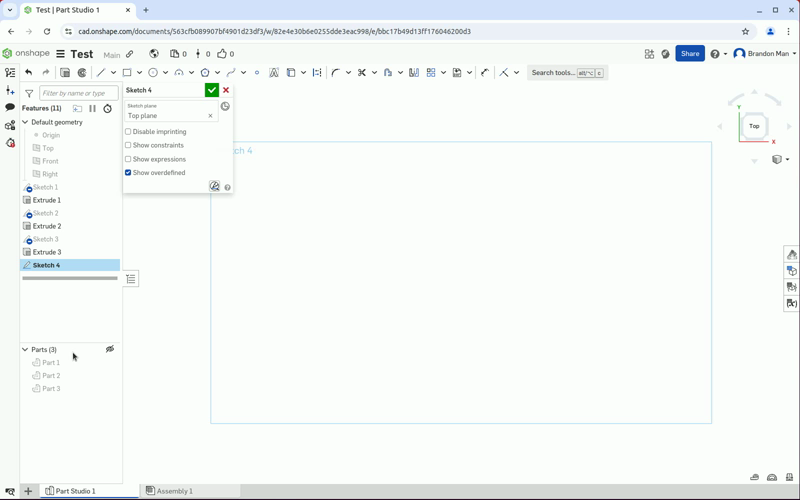
key(c)
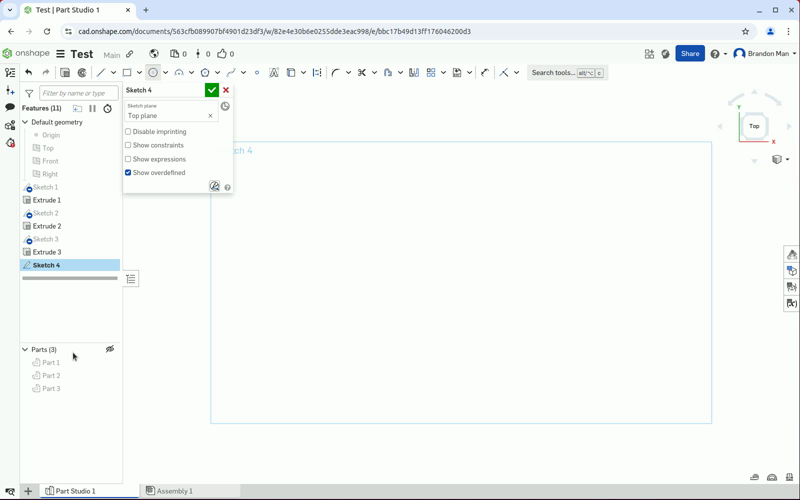
key_down(shift)
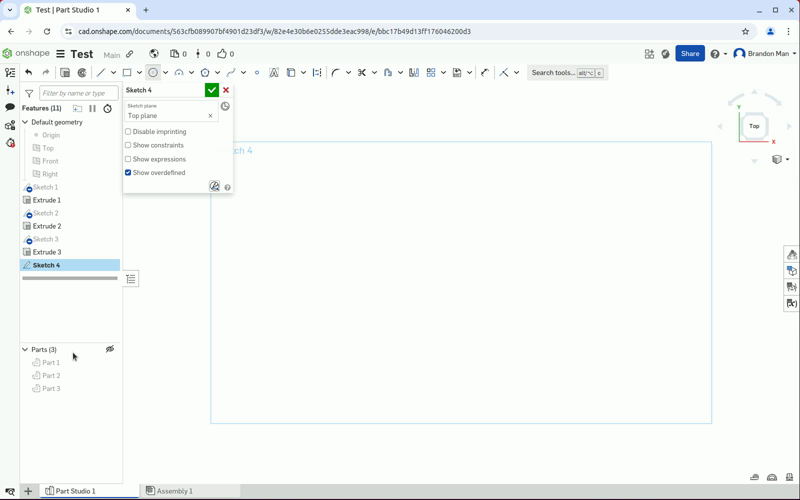
mouse_move(385, 282)
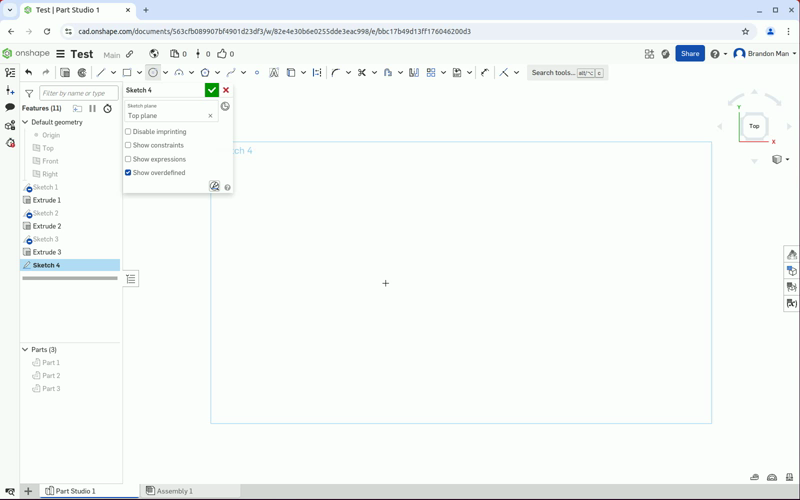
click(385, 282)
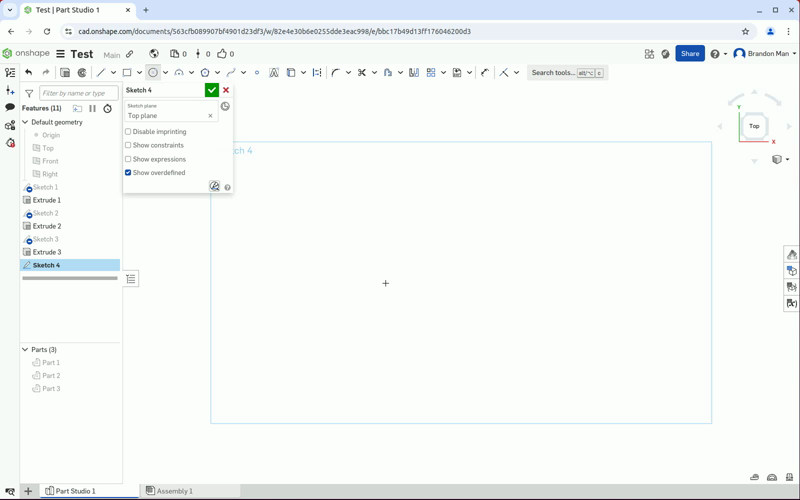
key_up(shift)
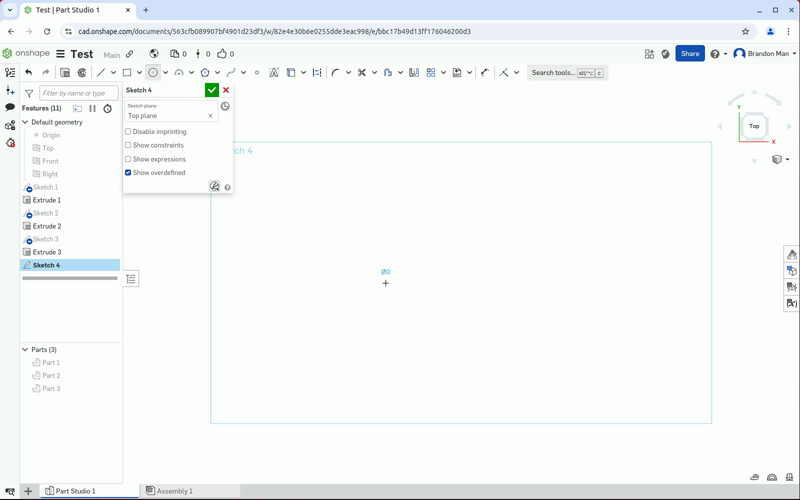
mouse_move(423, 282)
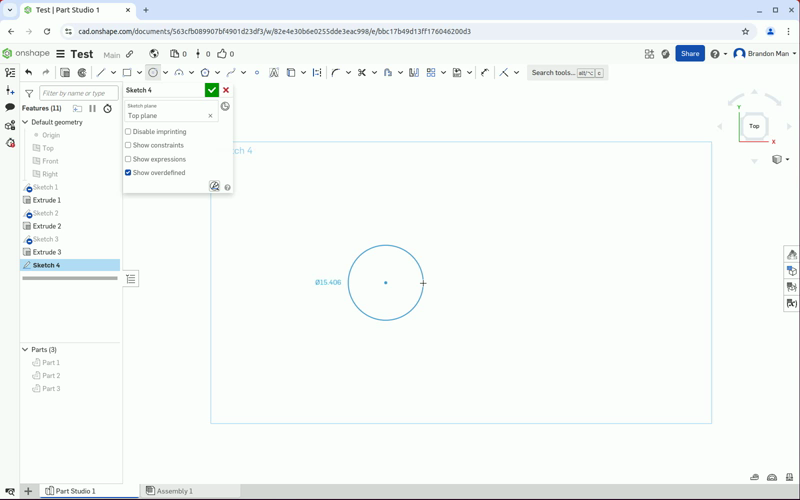
click(423, 282)
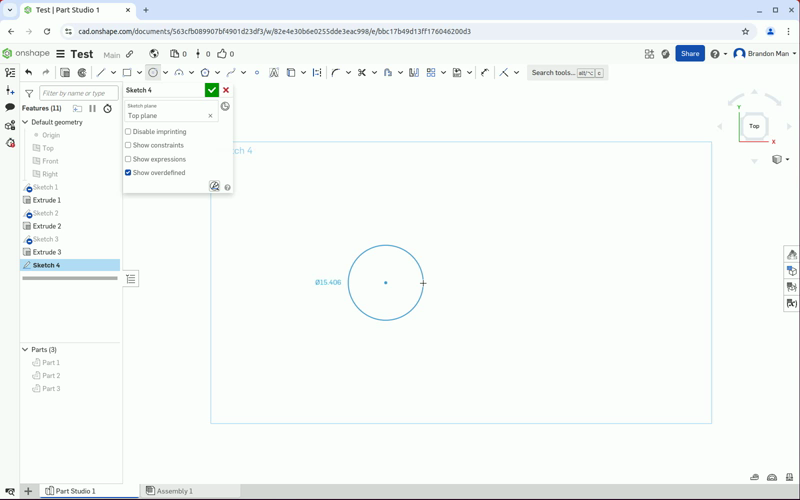
key(esc)
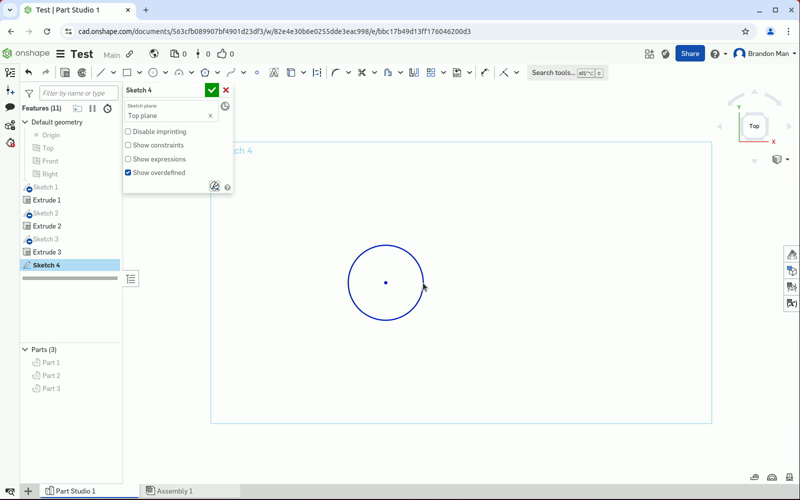
key(c)
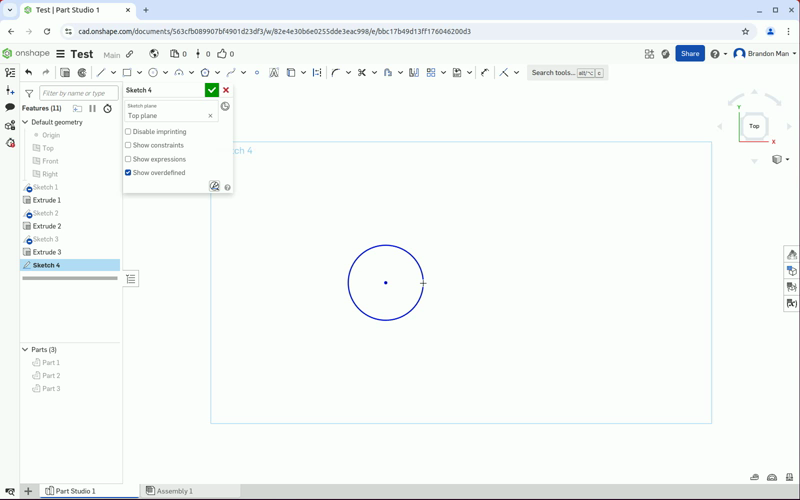
key_down(shift)
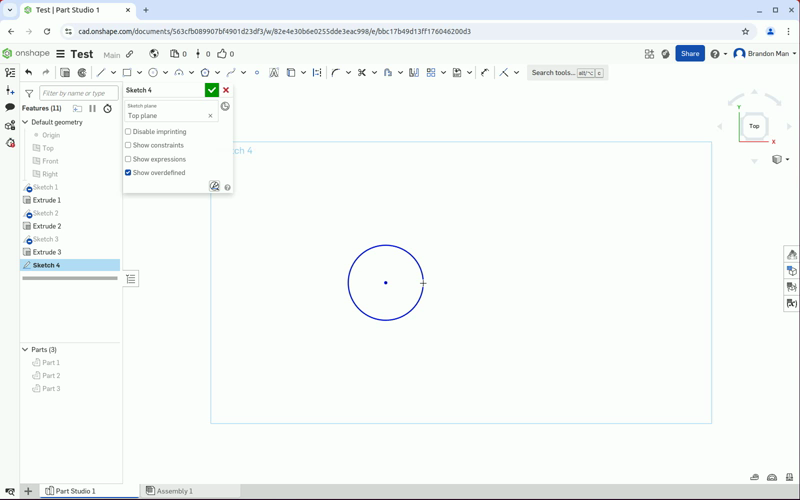
mouse_move(385, 282)
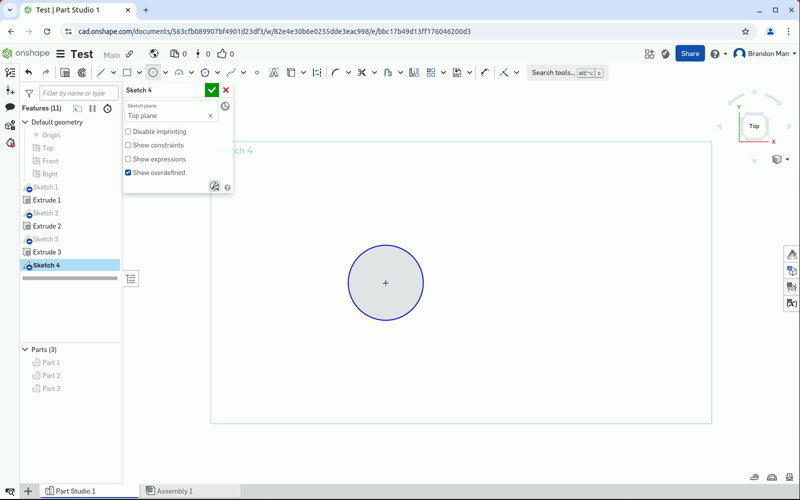
click(385, 282)
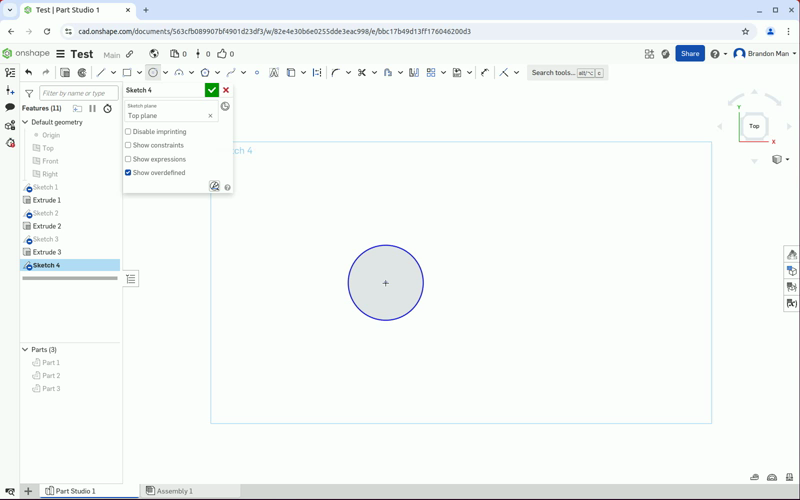
key_up(shift)
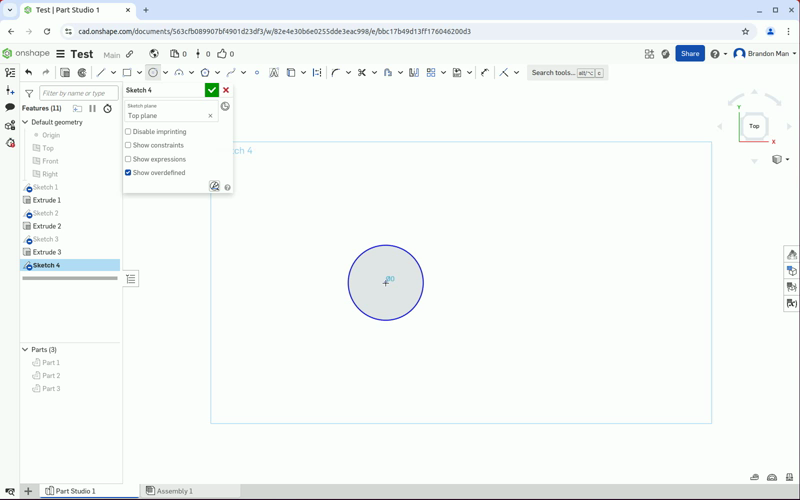
mouse_move(416, 282)
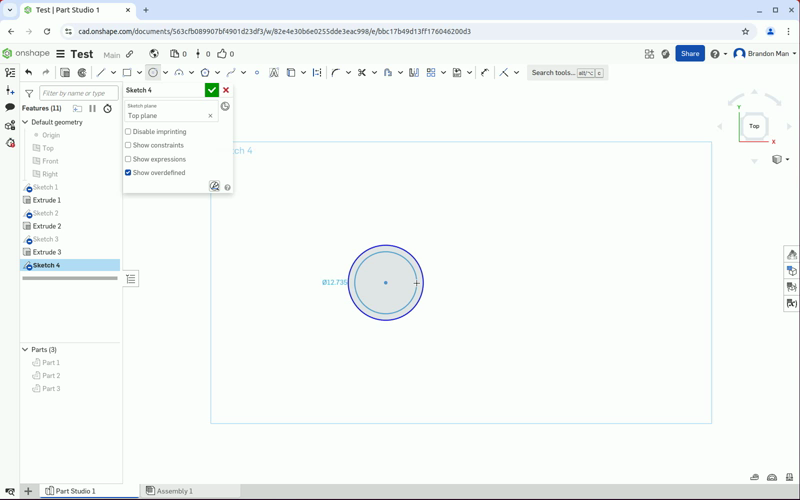
click(416, 282)
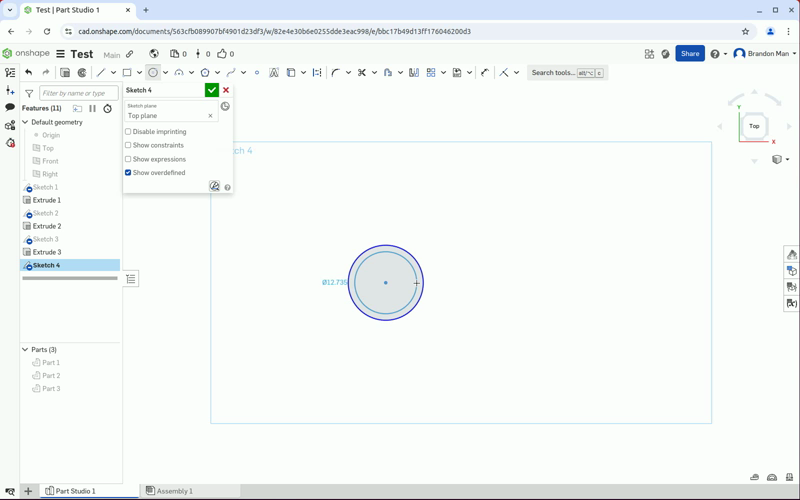
key(esc)
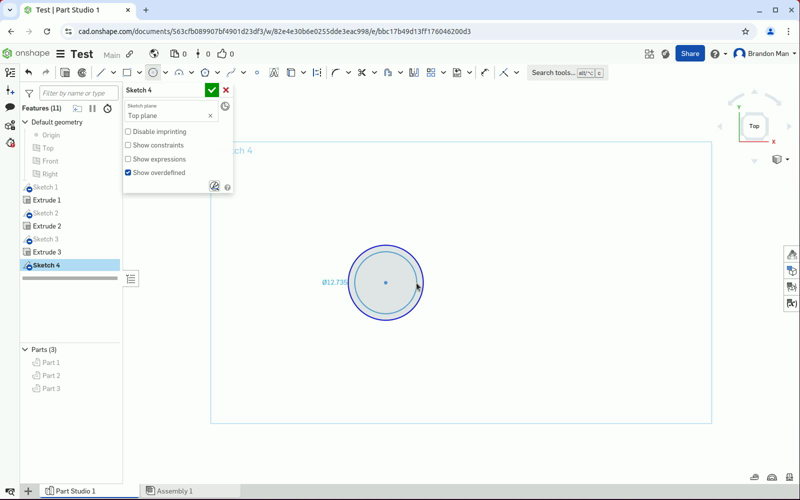
mouse_move(394, 247)
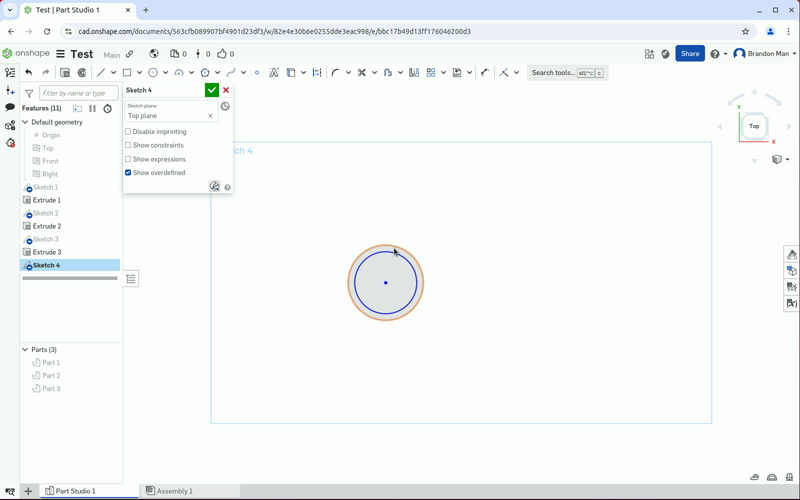
scroll(6)
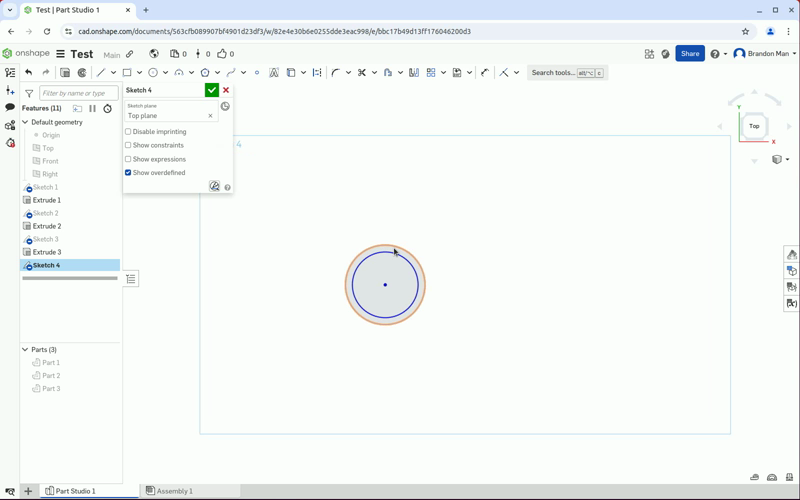
scroll(6)
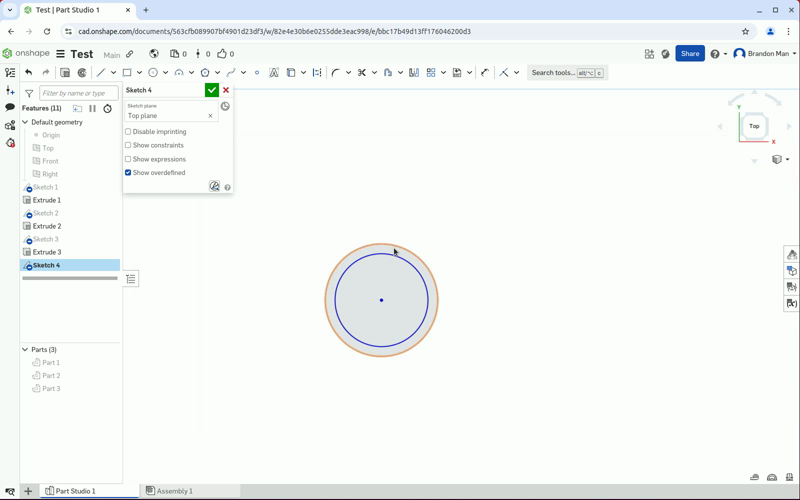
scroll(6)
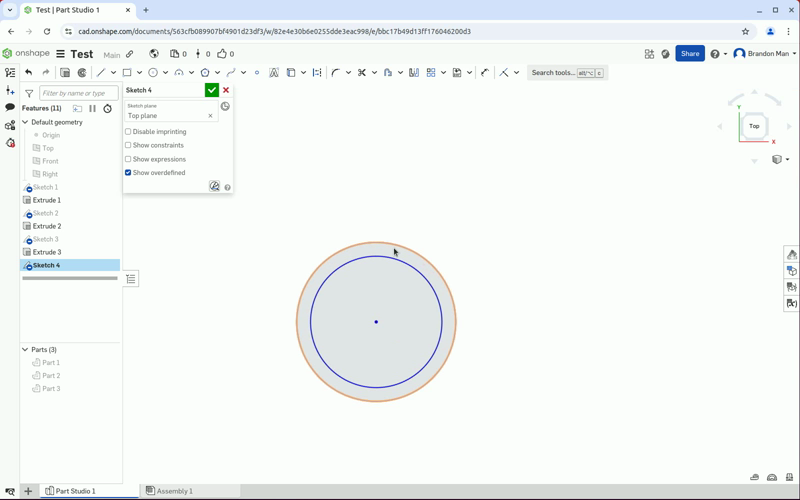
scroll(6)
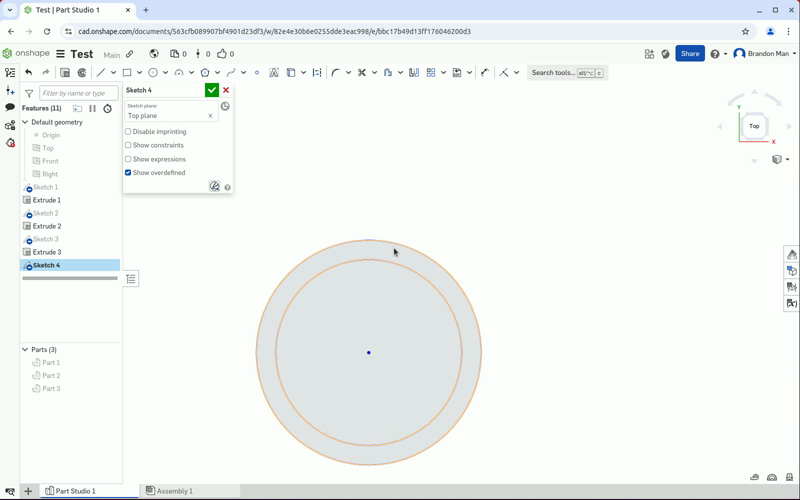
scroll(6)
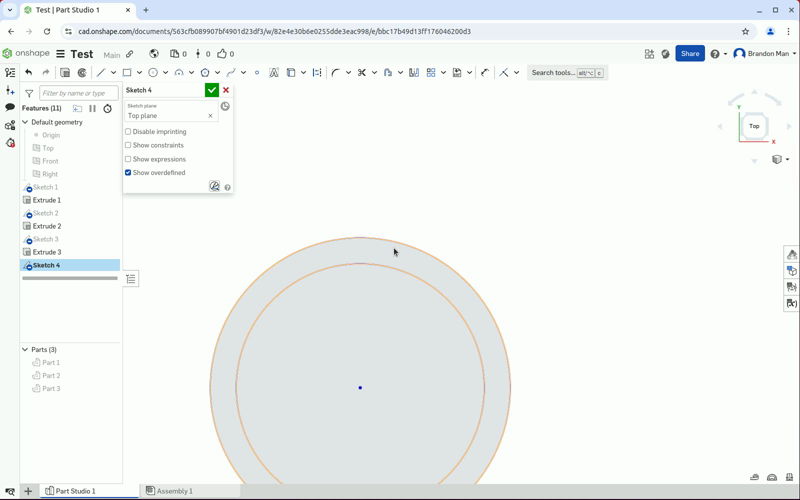
scroll(6)
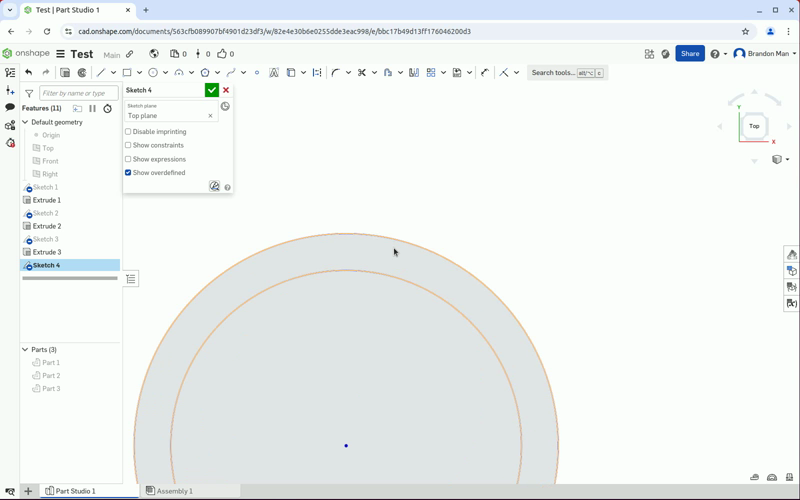
scroll(6)
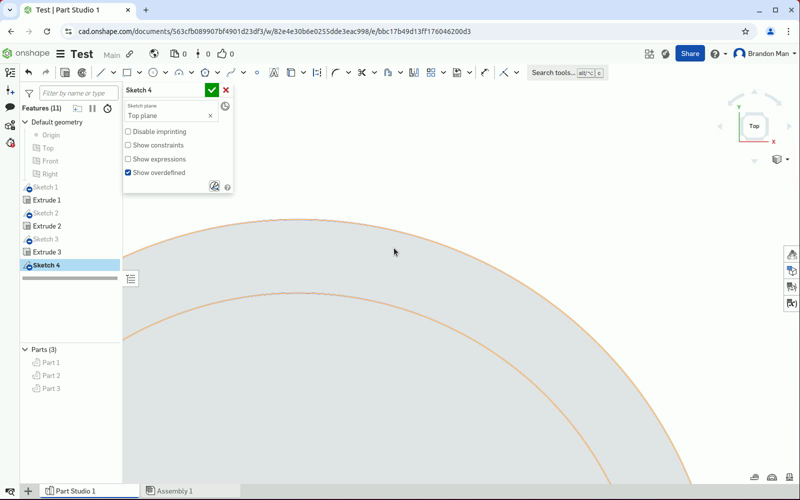
click(394, 247)
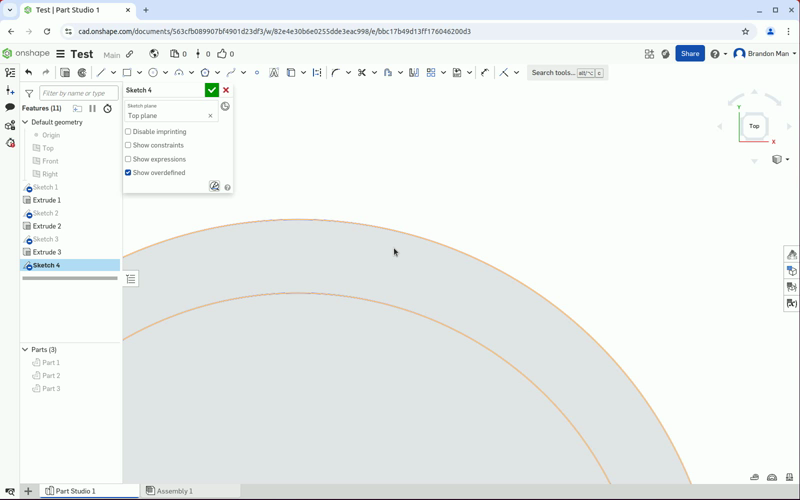
scroll(-6)
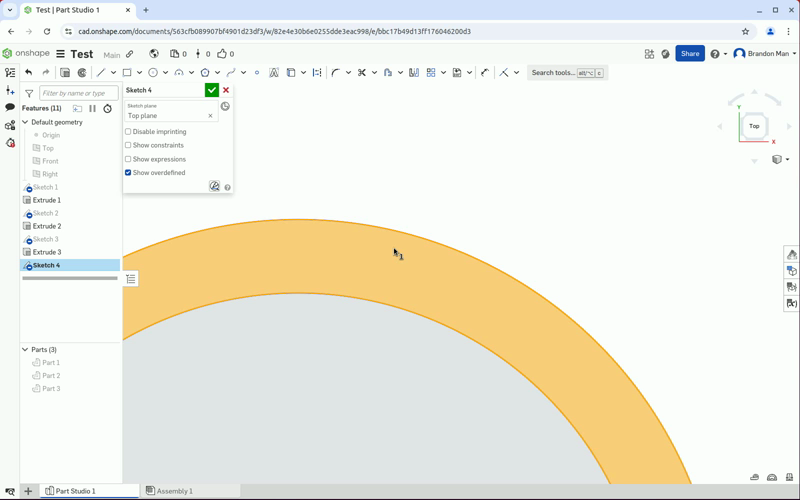
scroll(-6)
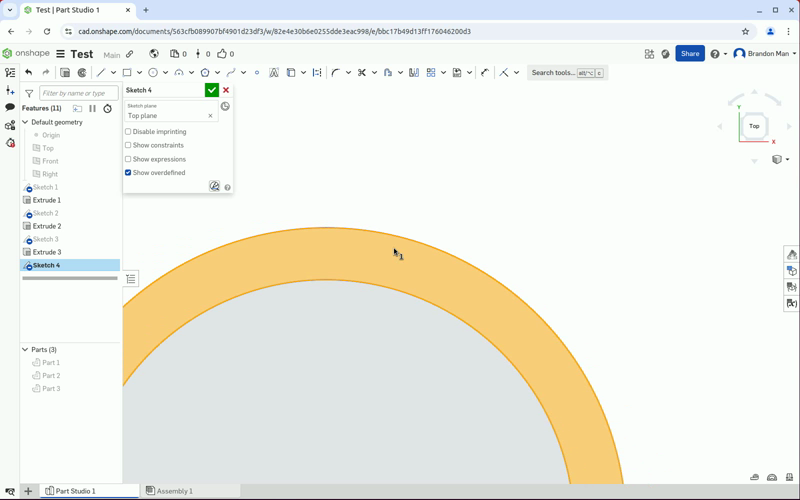
scroll(-6)
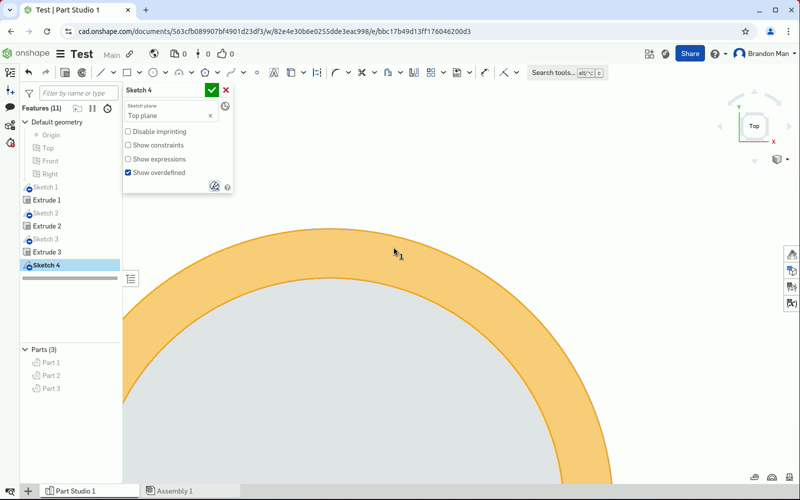
scroll(-6)
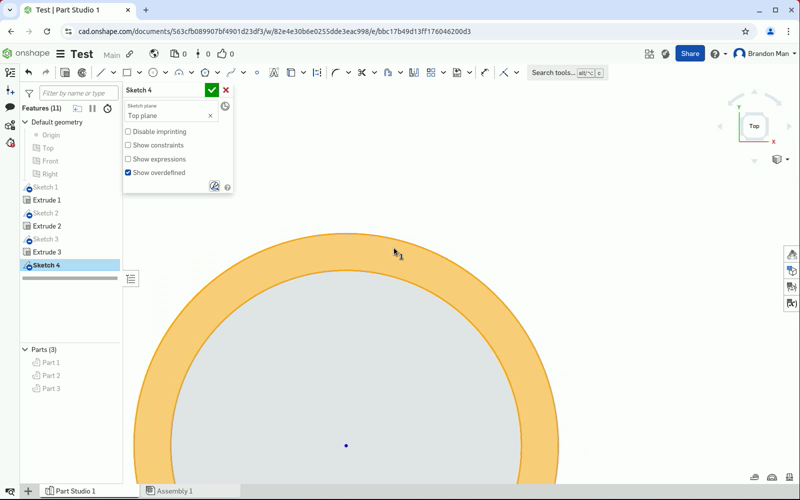
scroll(-6)
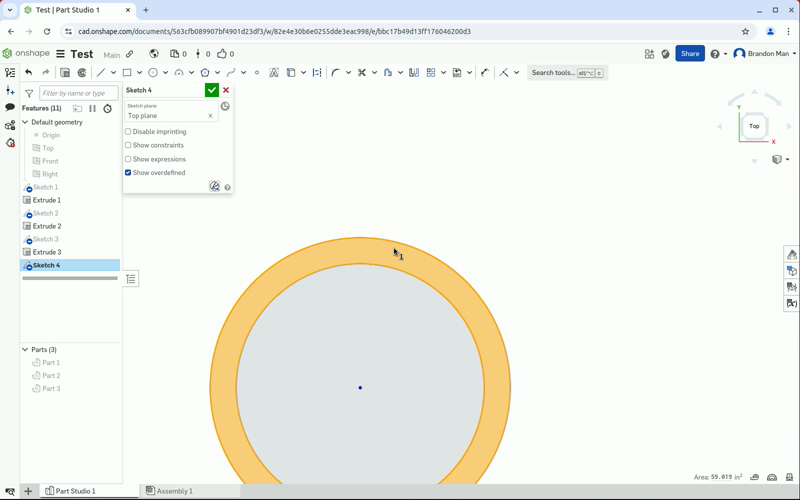
scroll(-6)
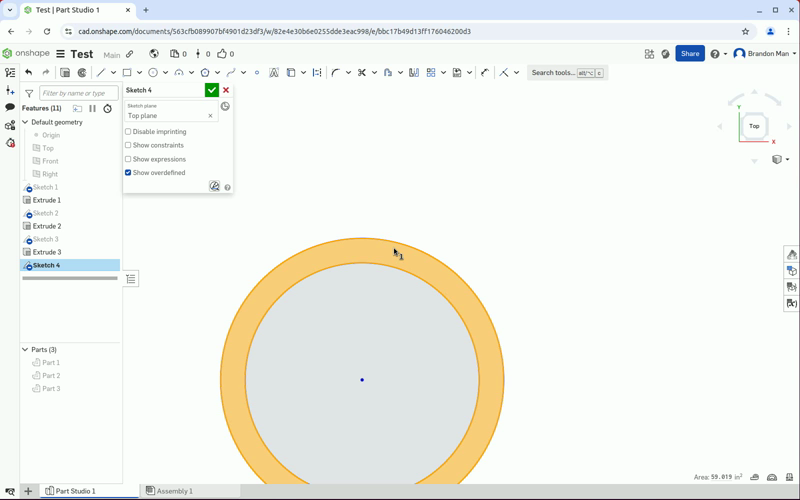
scroll(-6)
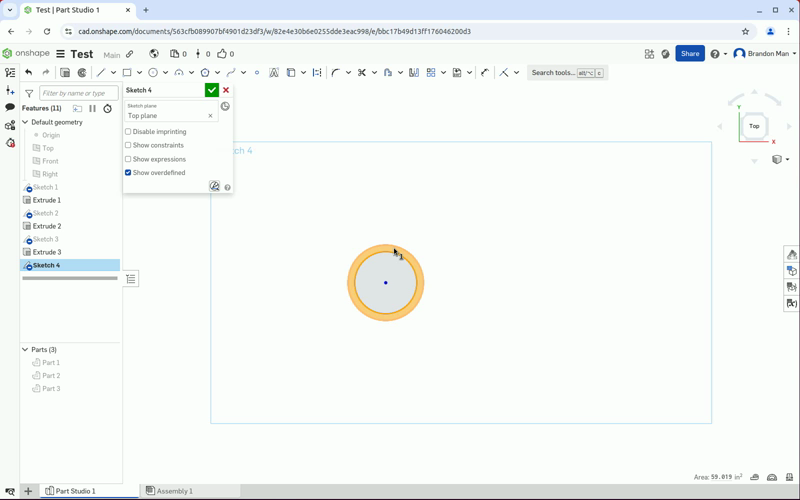
mouse_move(73, 352)
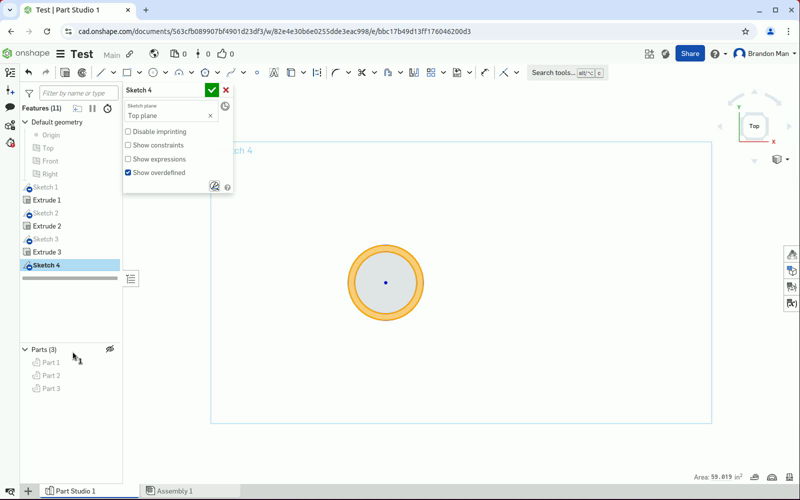
key(shift+y)
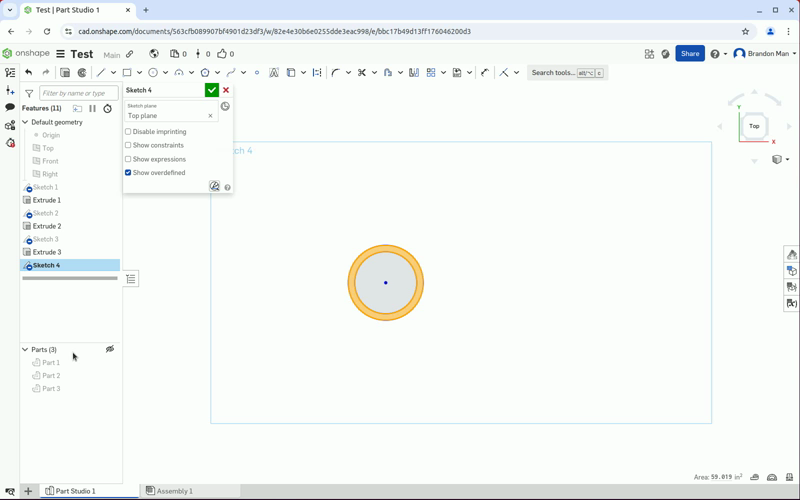
key(shift+e)
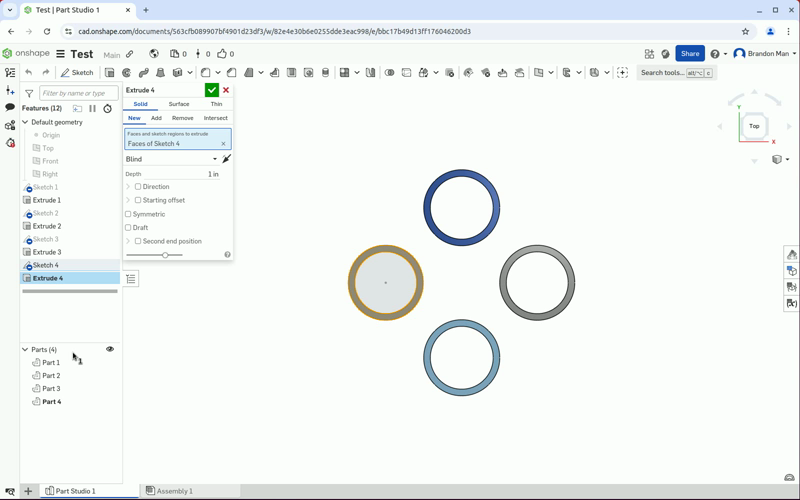
mouse_move(143, 106)
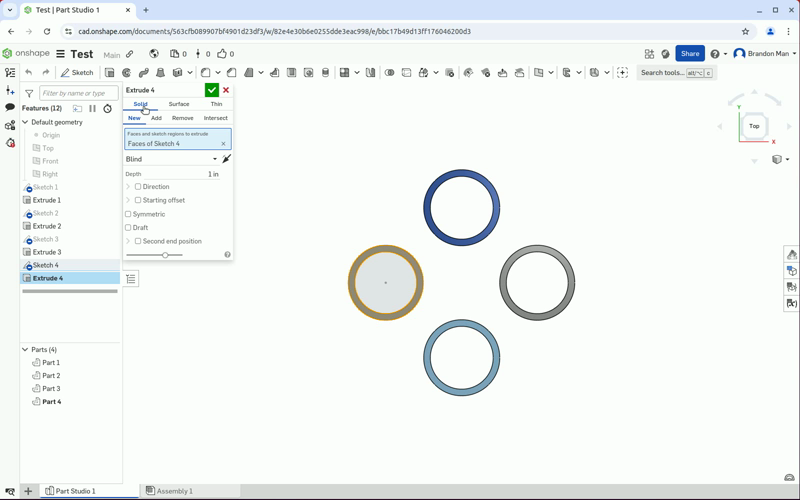
click(143, 106)
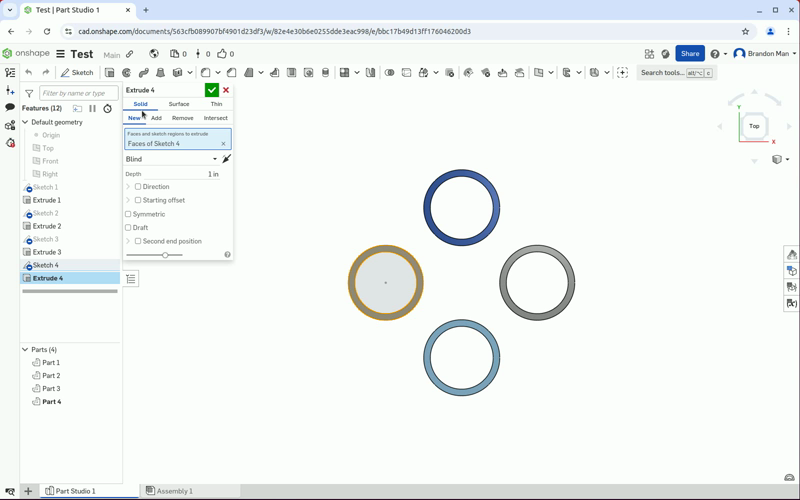
mouse_move(137, 120)
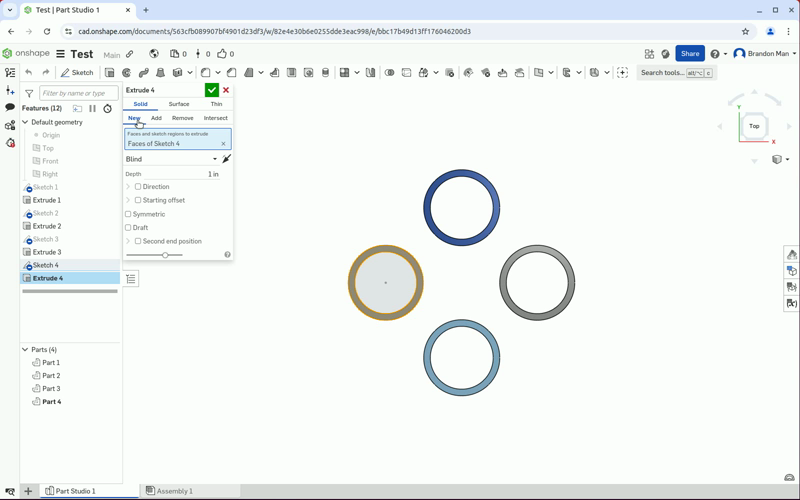
click(137, 120)
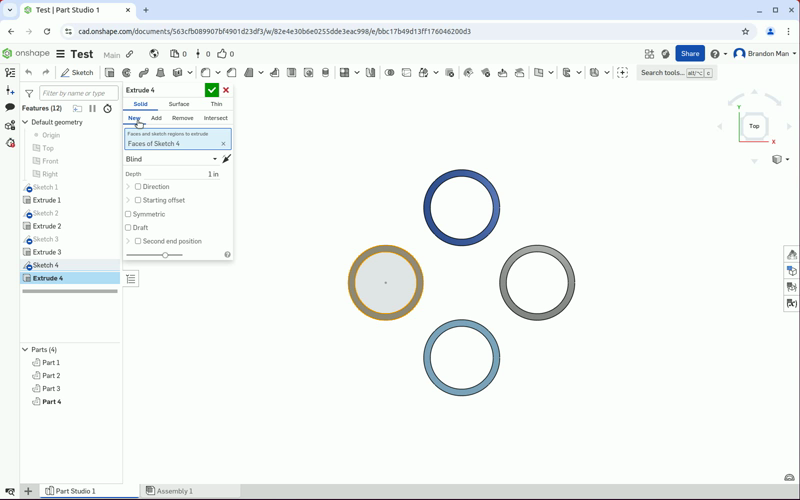
key(tab, 4)
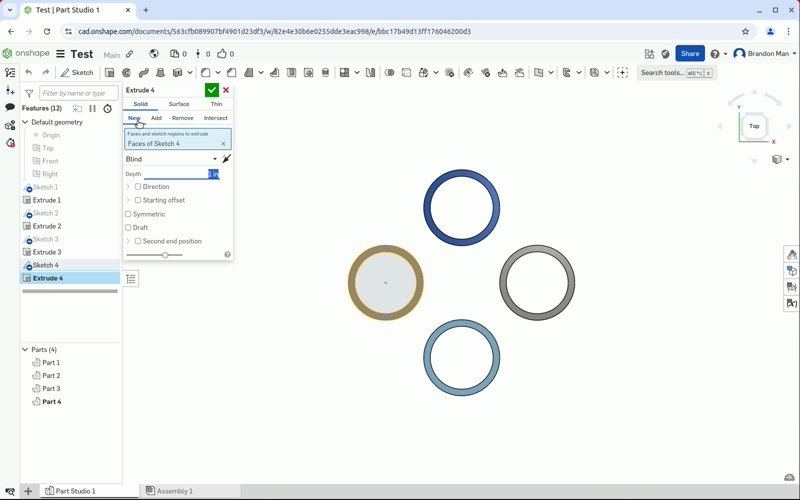
text(4.092)
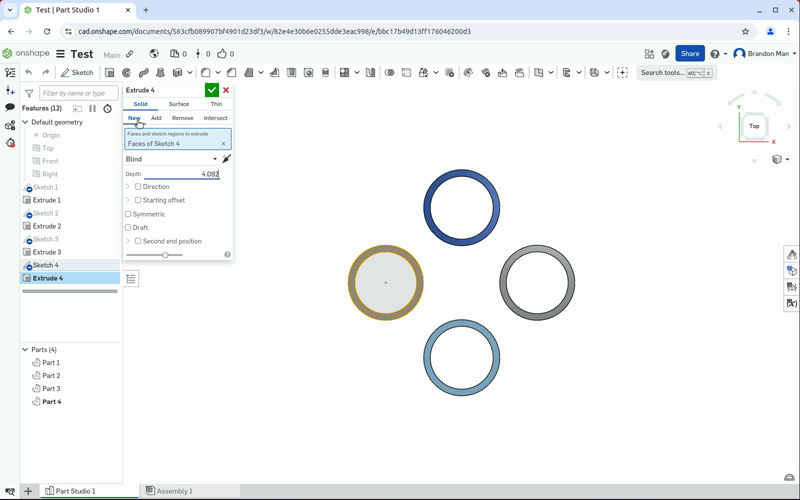
key(enter)
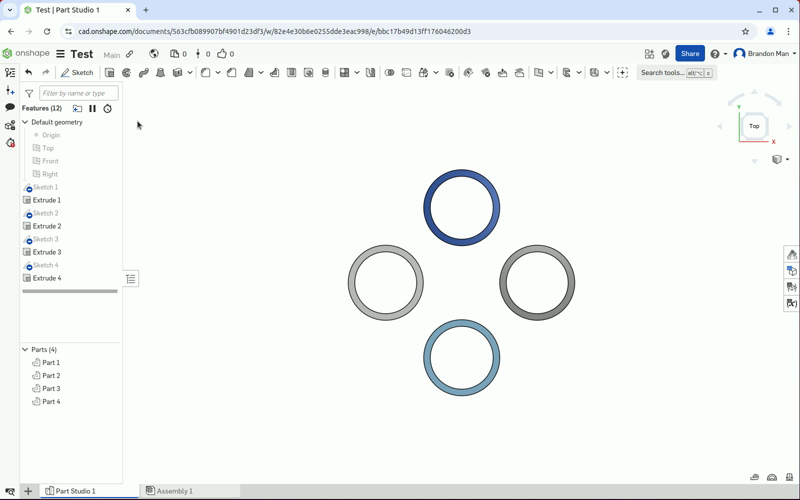
key(shift+h)
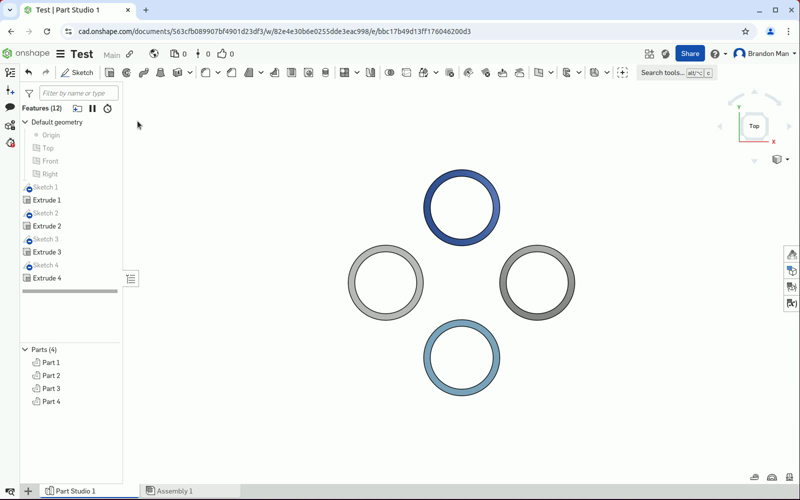
key(shift+h)
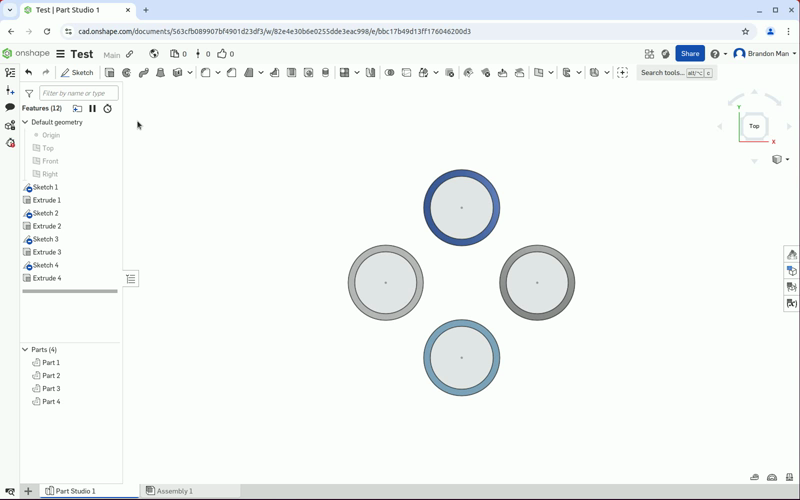
key(shift+7)
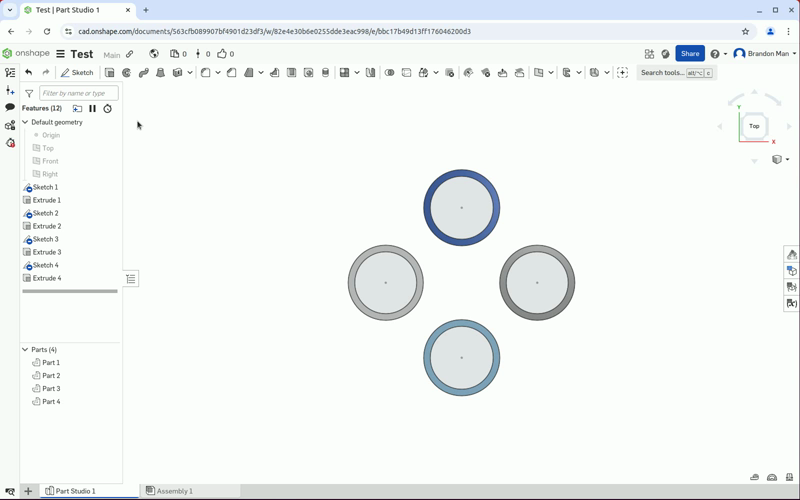
key(up, 3)
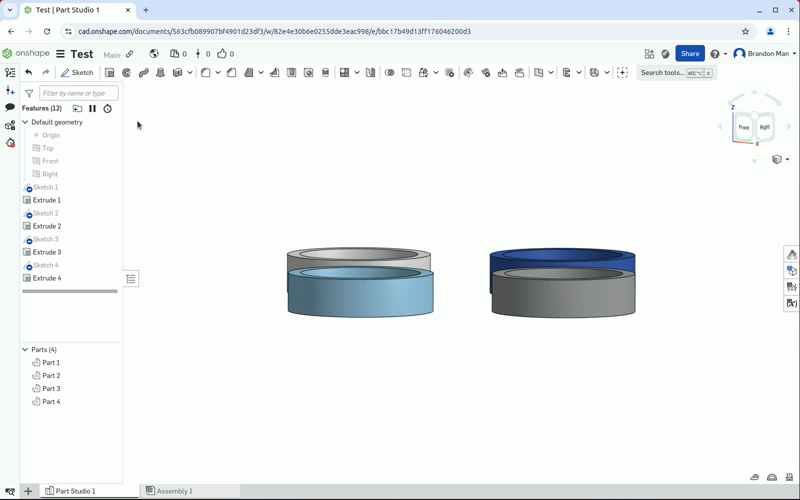
key(left, 3)
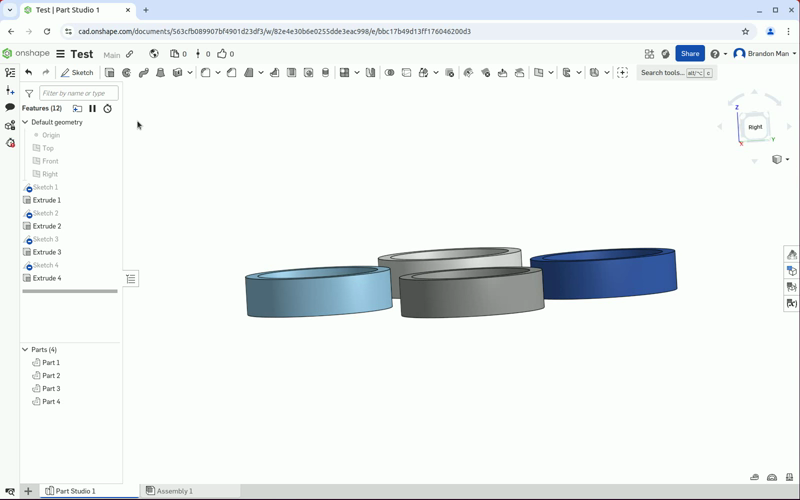
key(right, 3)
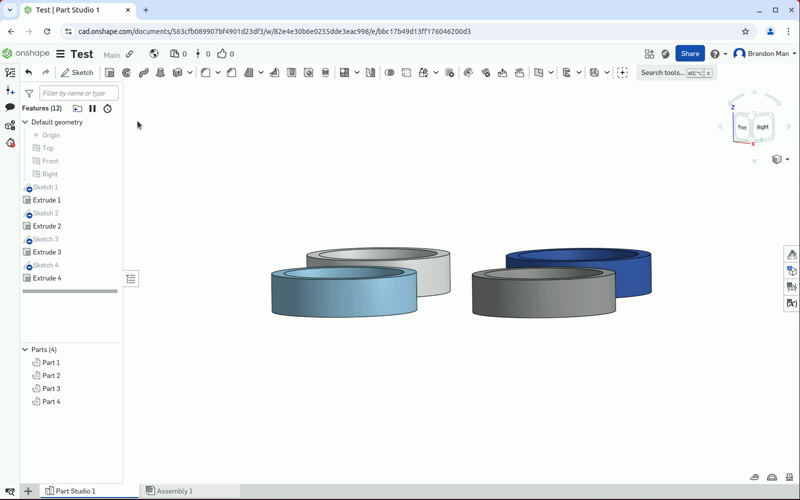
key(down, 3)
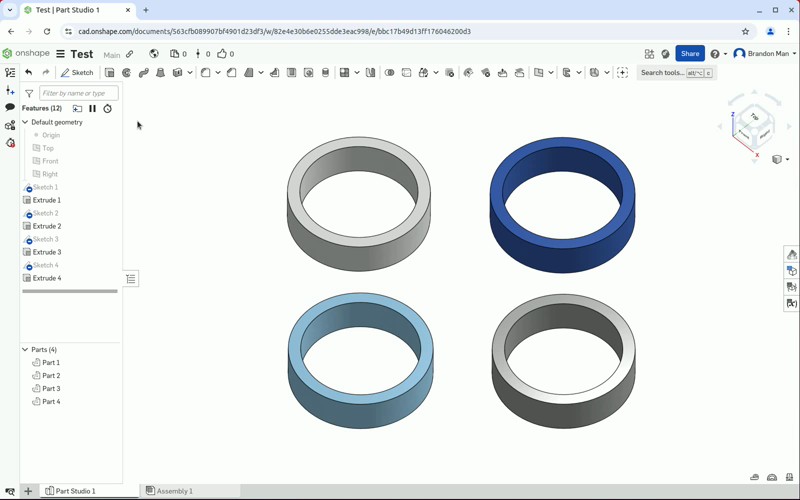
mouse_move(73, 189)
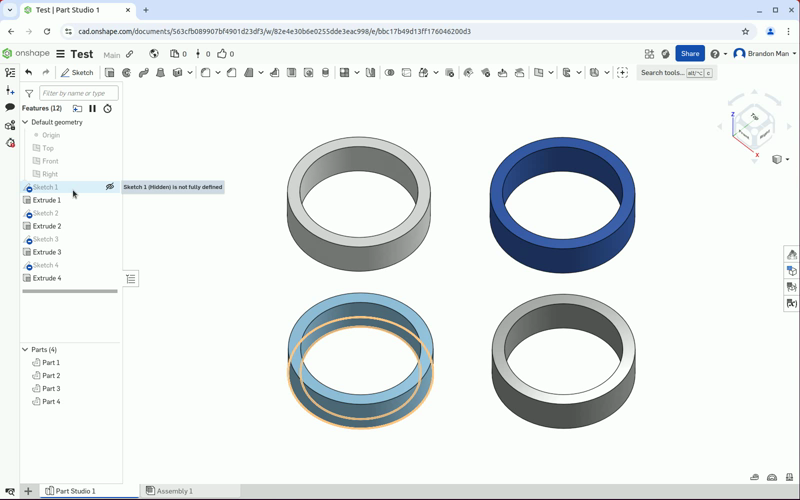
click(73, 189)